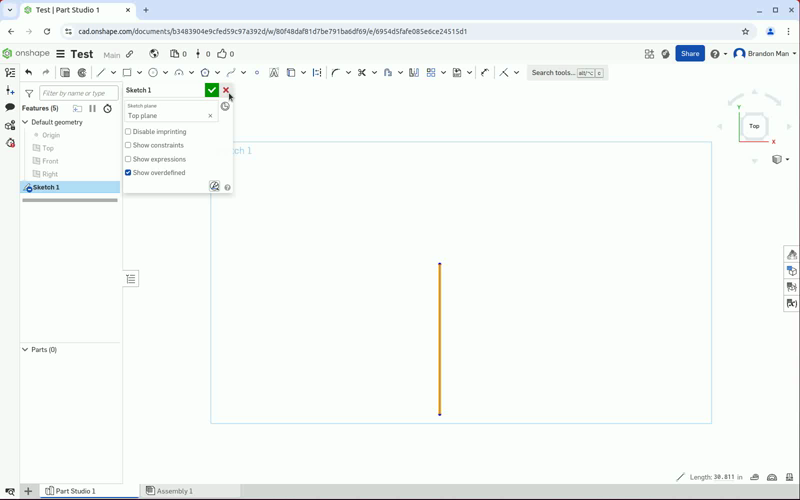
key(shift+h)
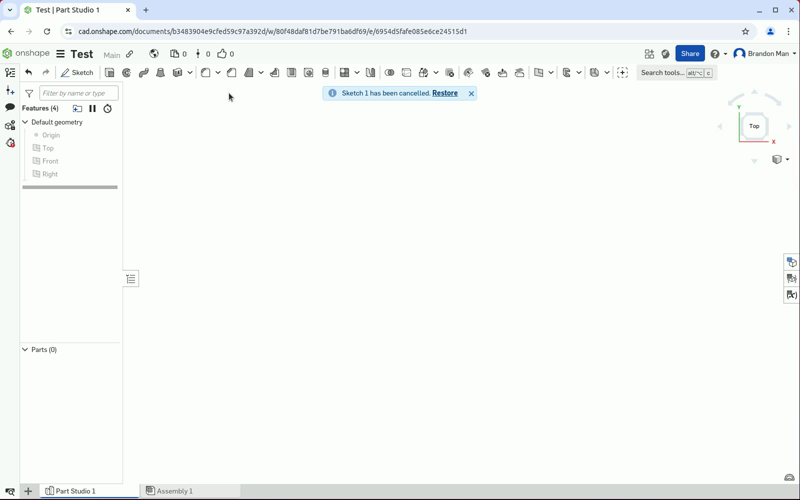
mouse_move(73, 352)
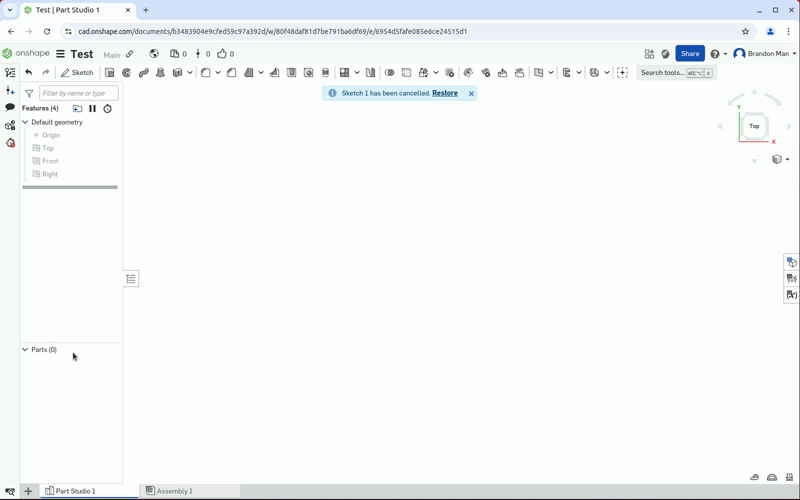
key(y)
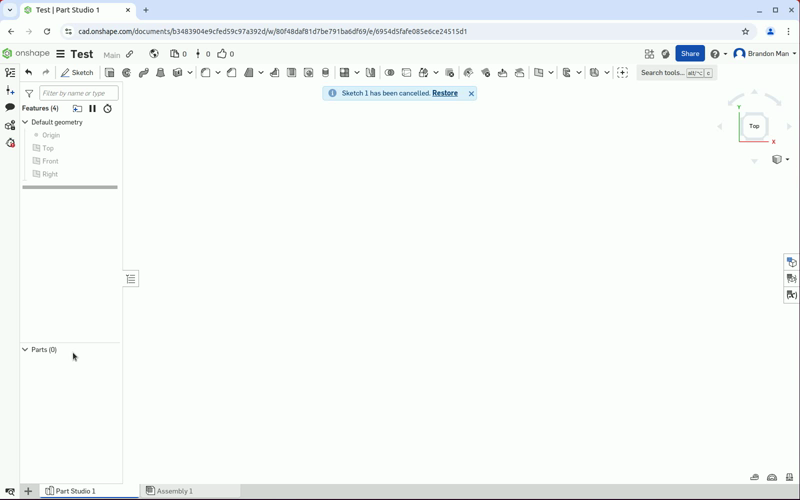
key(shift+p)
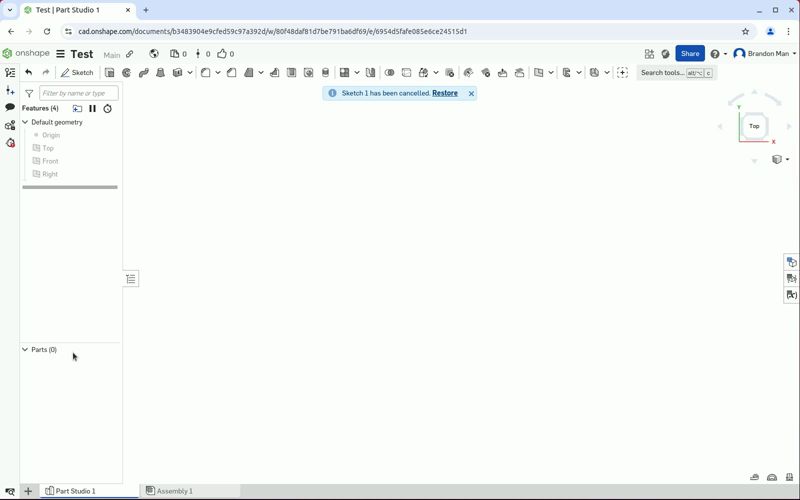
key(space)
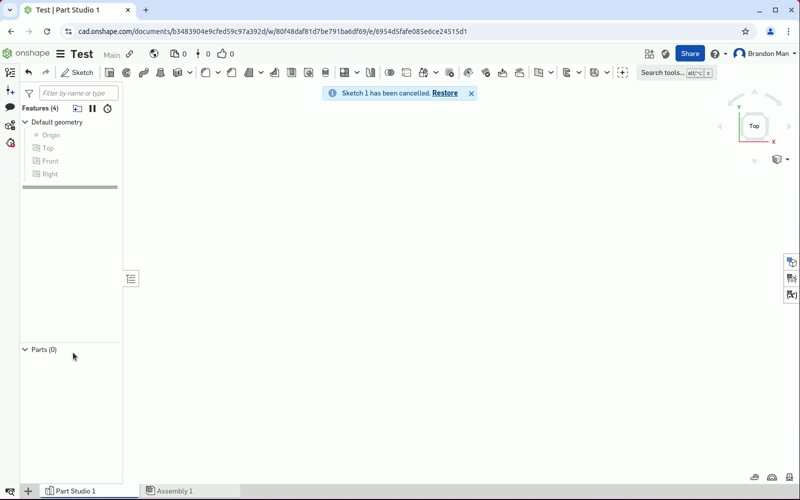
key_down(shift)
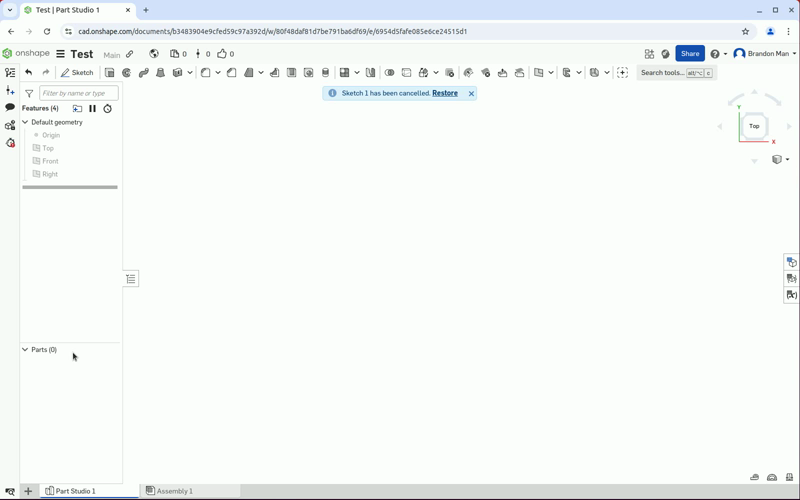
key(up)
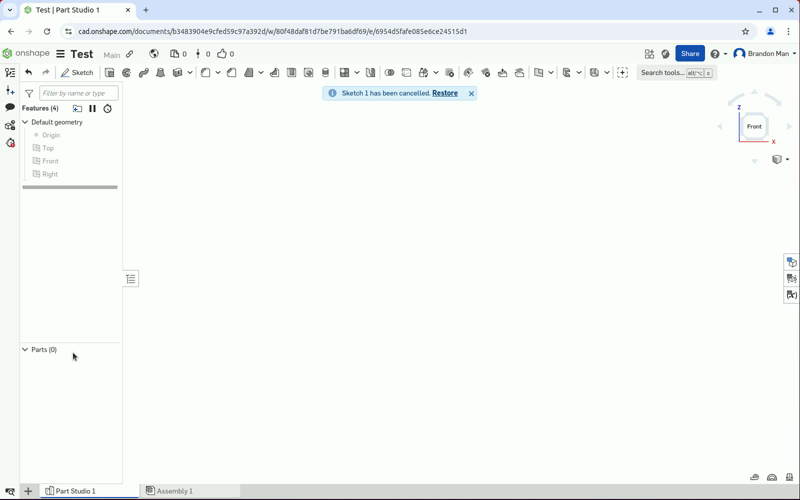
key_up(shift)
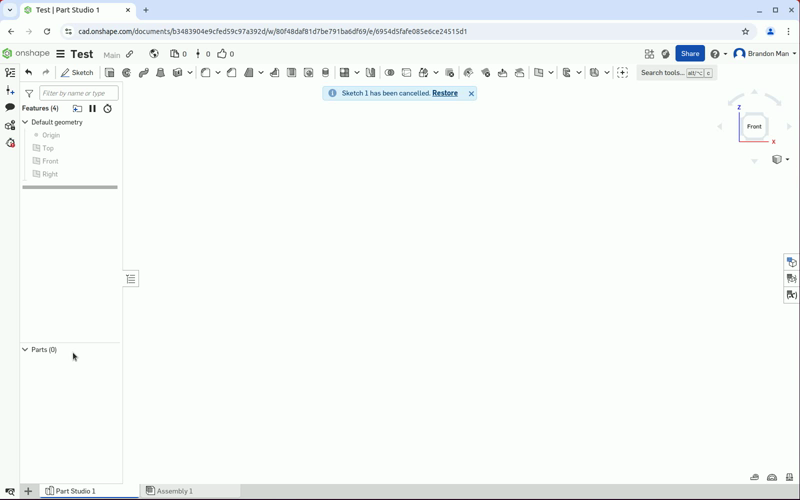
mouse_move(73, 352)
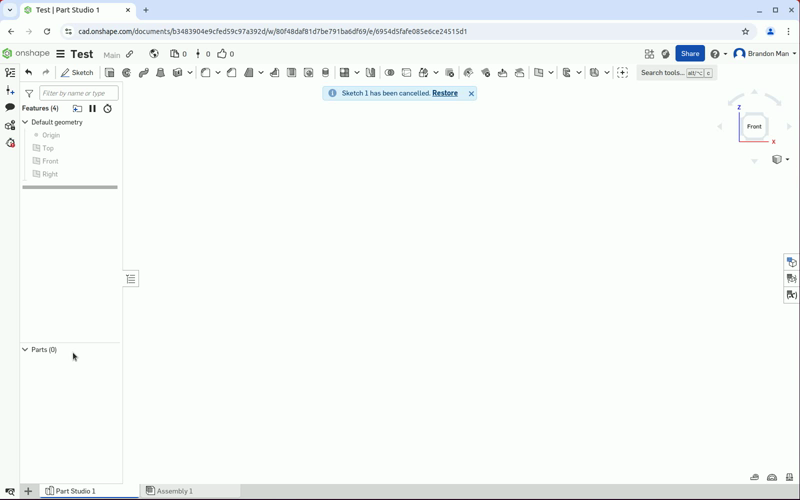
key(shift+y)
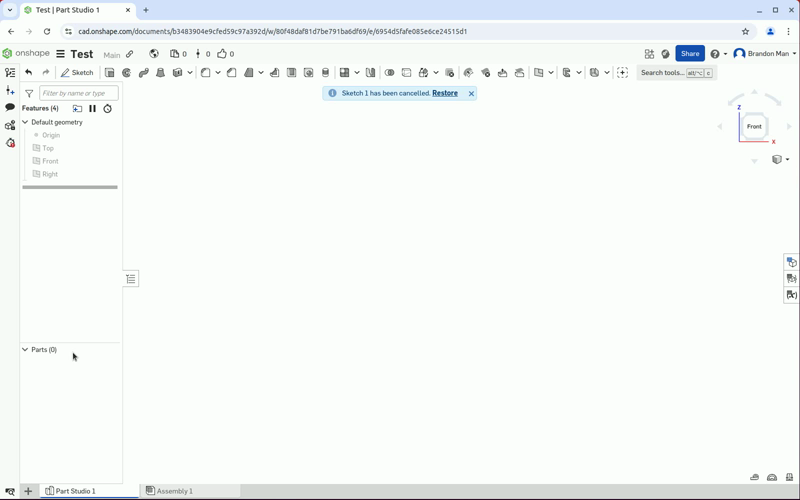
key(shift+s)
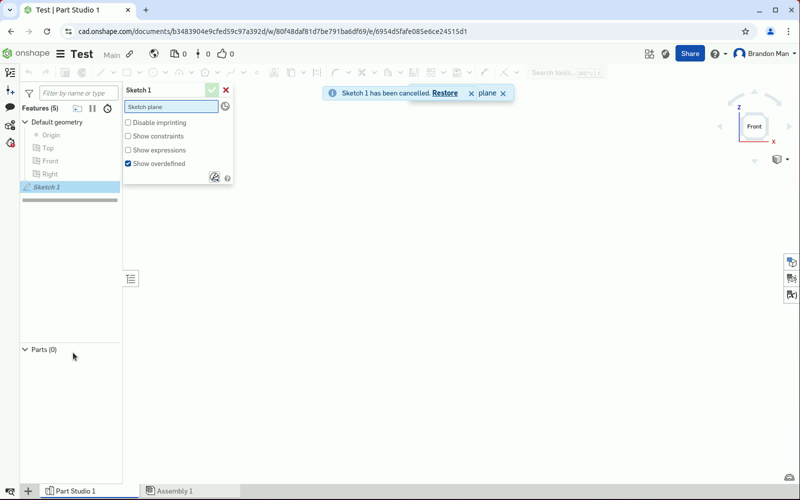
mouse_move(73, 163)
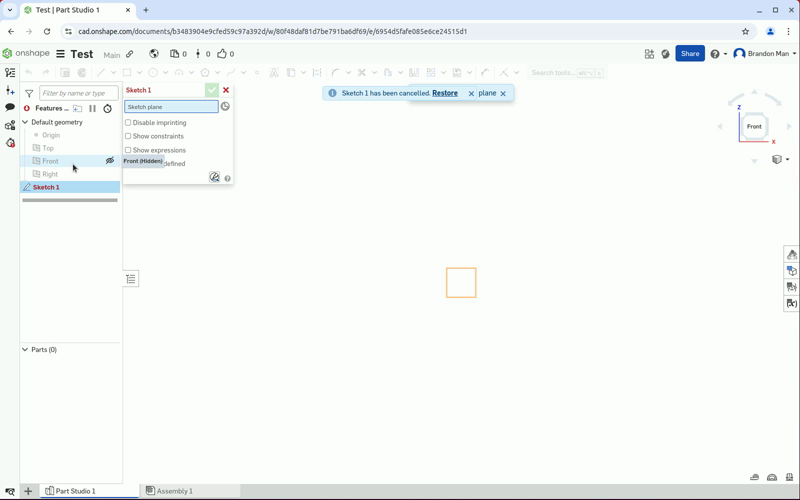
click(73, 163)
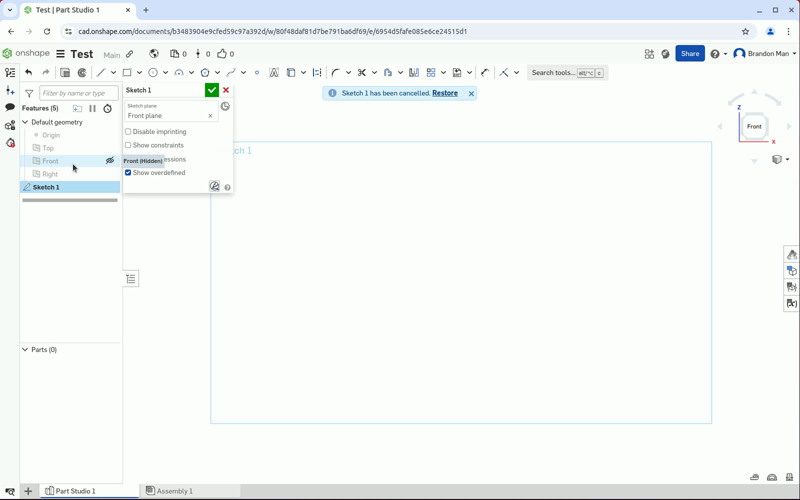
mouse_move(73, 352)
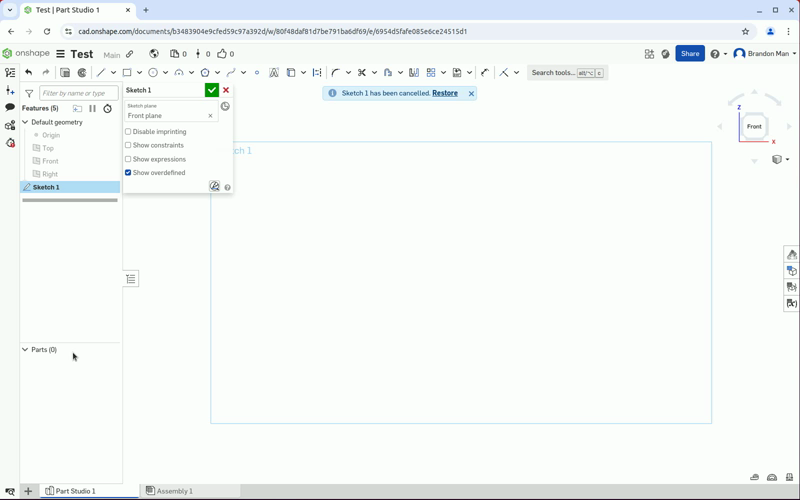
key(y)
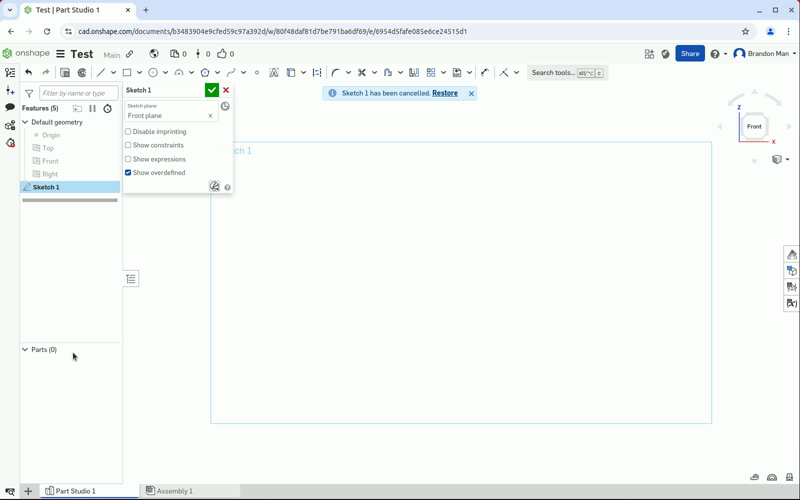
key(l)
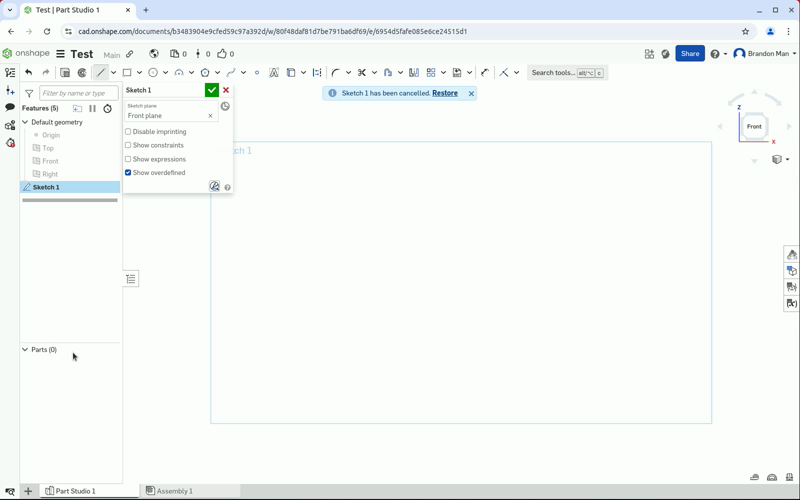
key_down(shift)
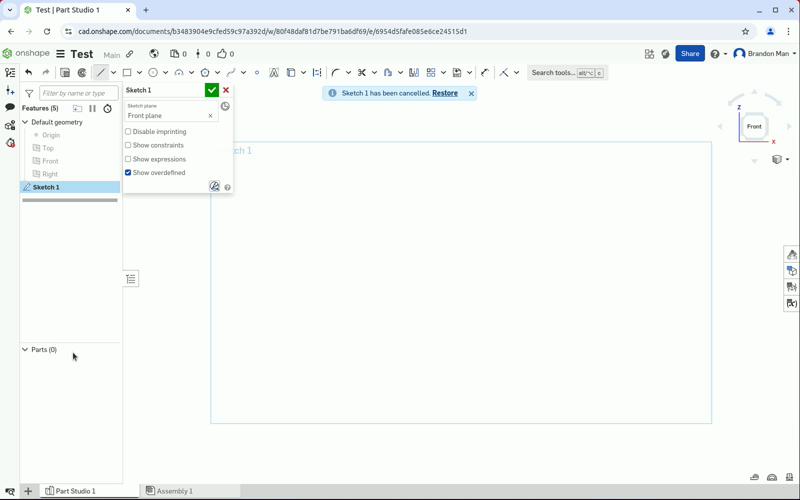
mouse_move(349, 200)
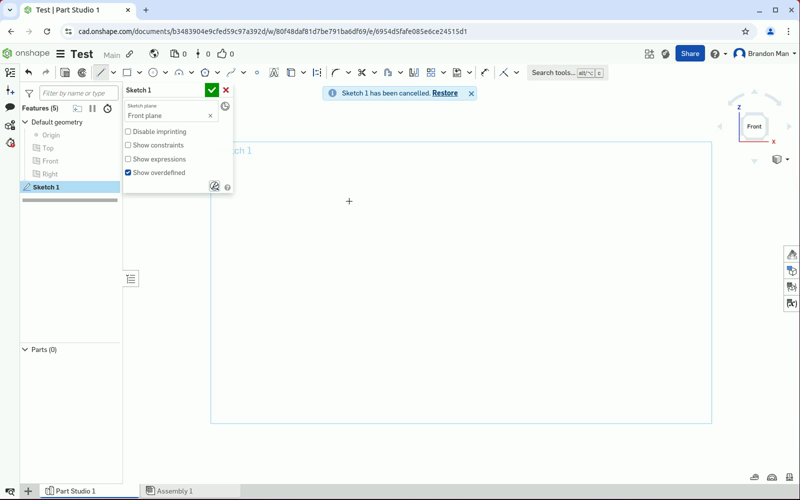
click(349, 200)
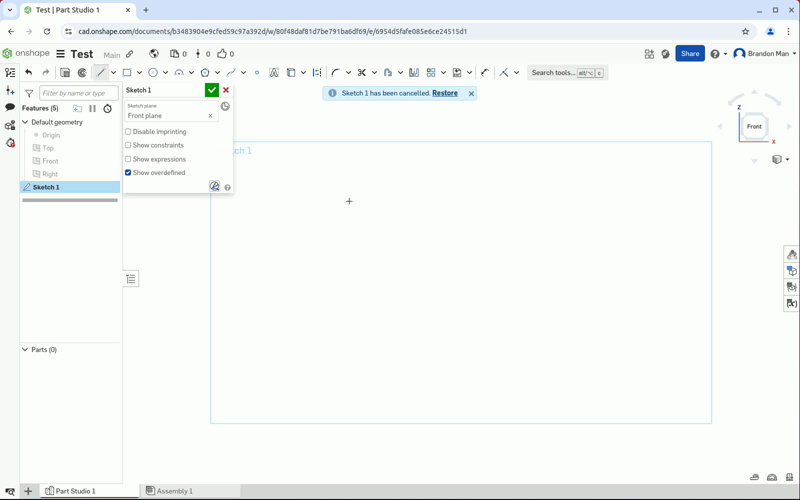
key_up(shift)
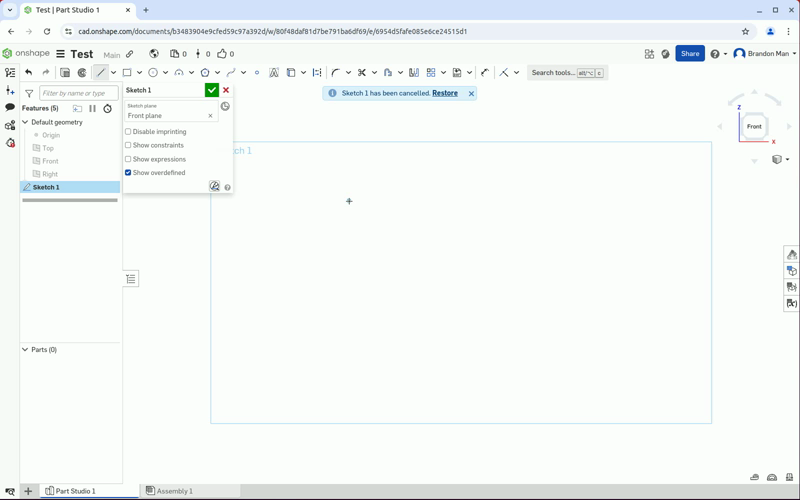
key_down(shift)
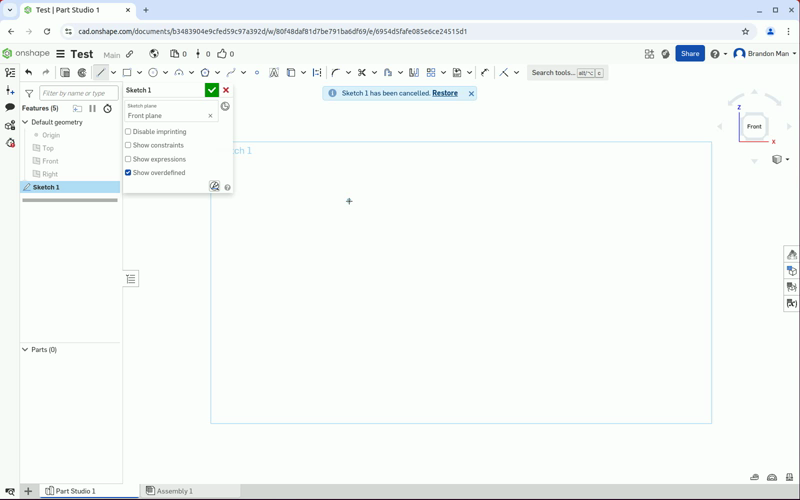
mouse_move(419, 200)
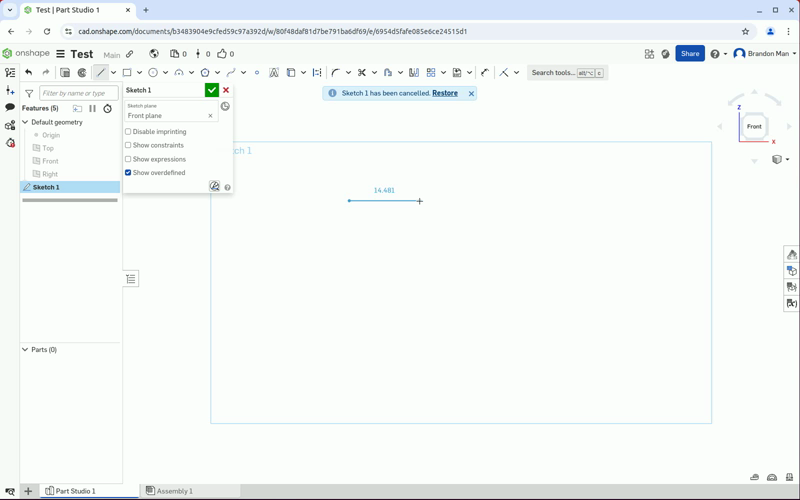
click(419, 200)
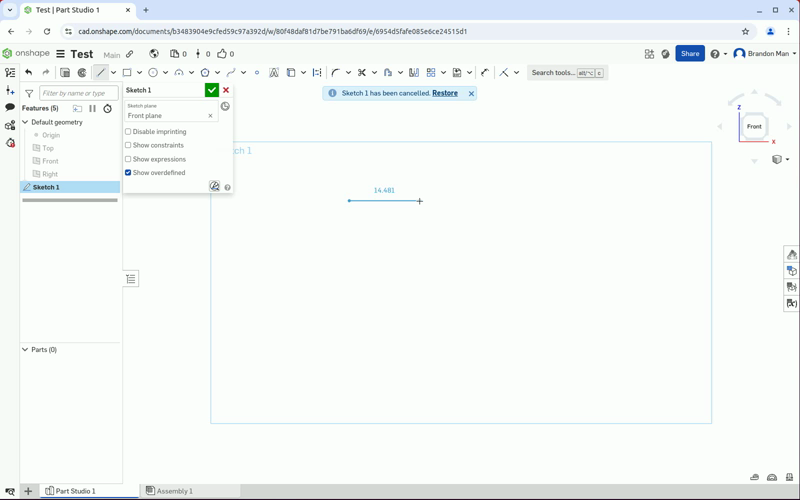
key_up(shift)
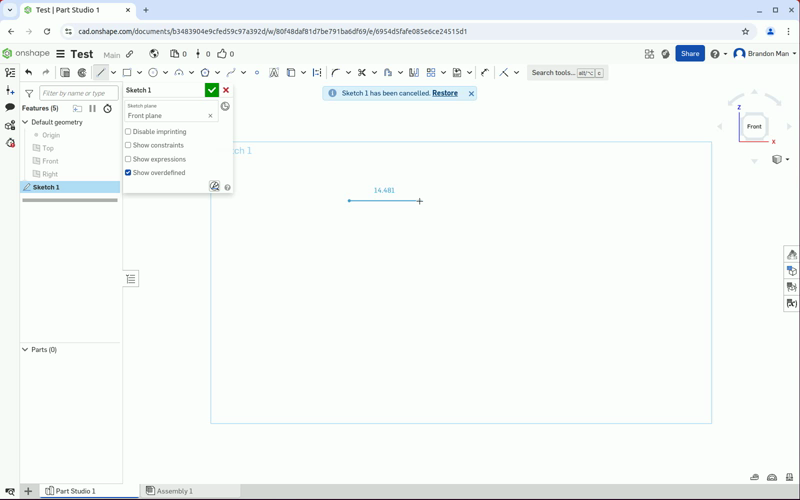
key_down(shift)
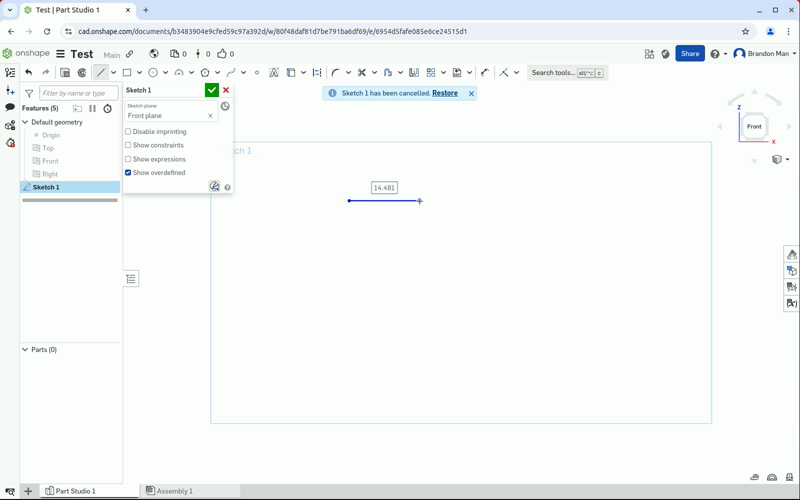
mouse_move(419, 337)
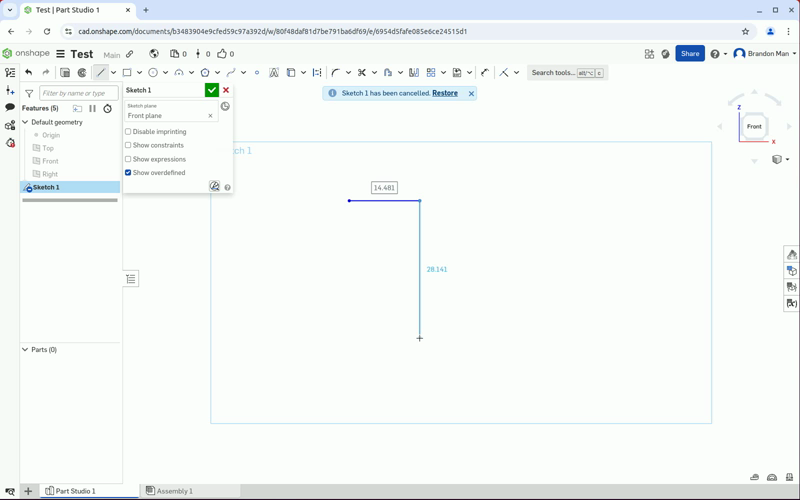
click(419, 337)
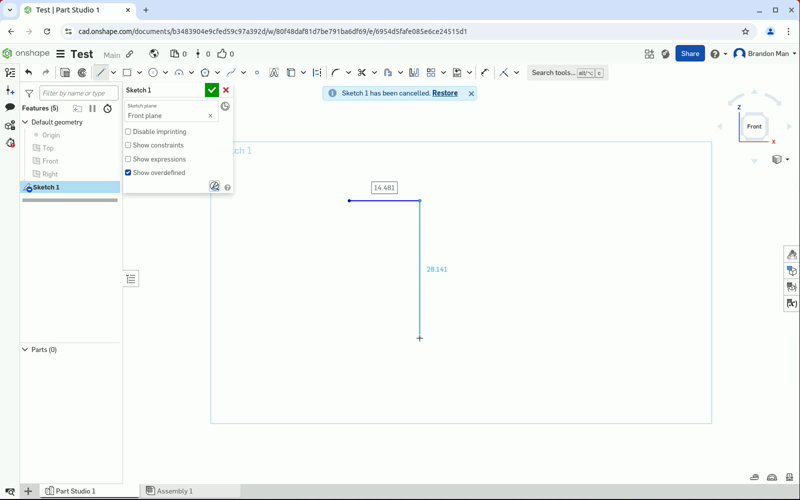
key_up(shift)
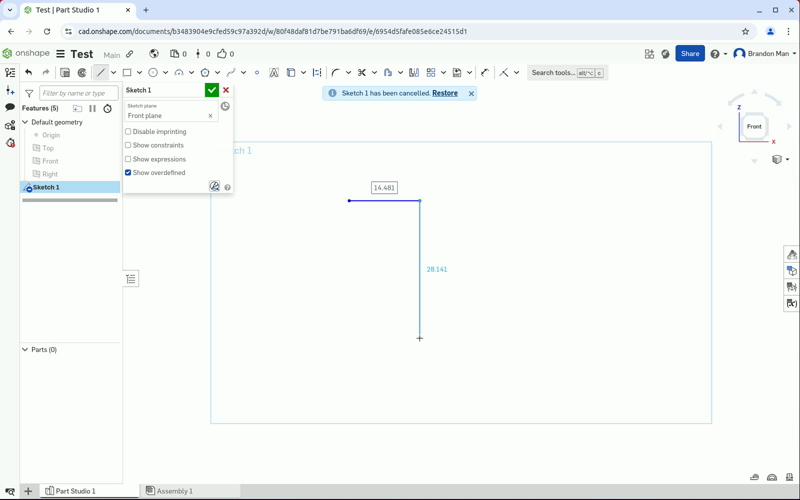
key_down(shift)
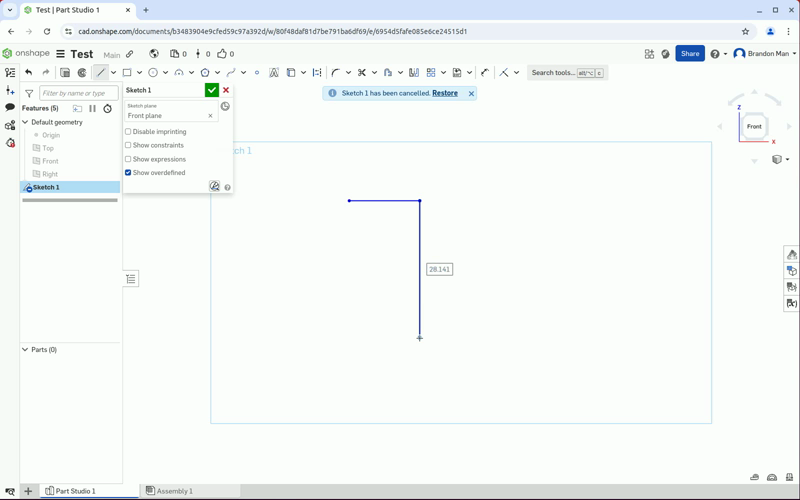
mouse_move(450, 337)
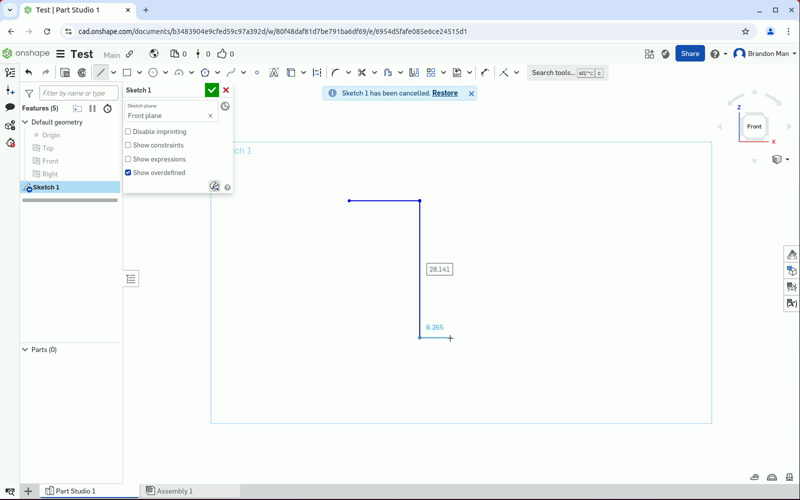
mouse_move(425, 337)
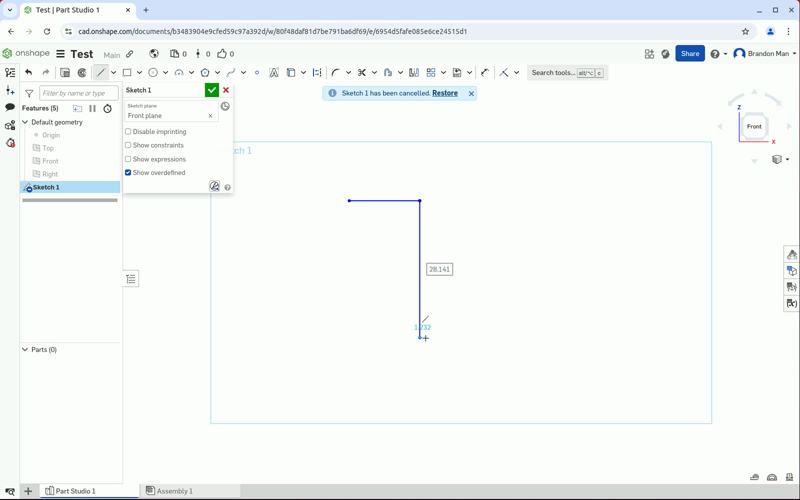
scroll(6)
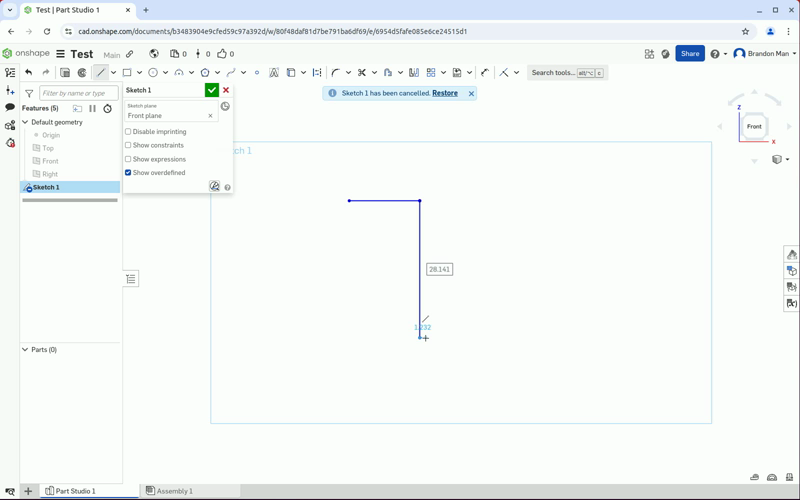
scroll(6)
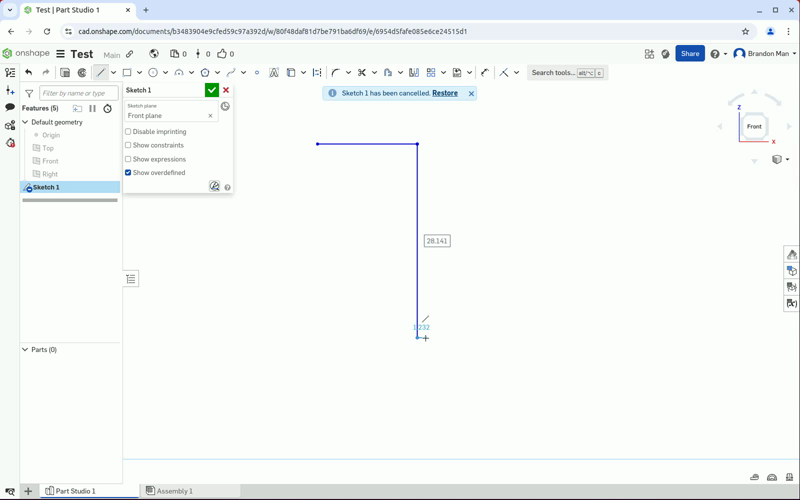
scroll(6)
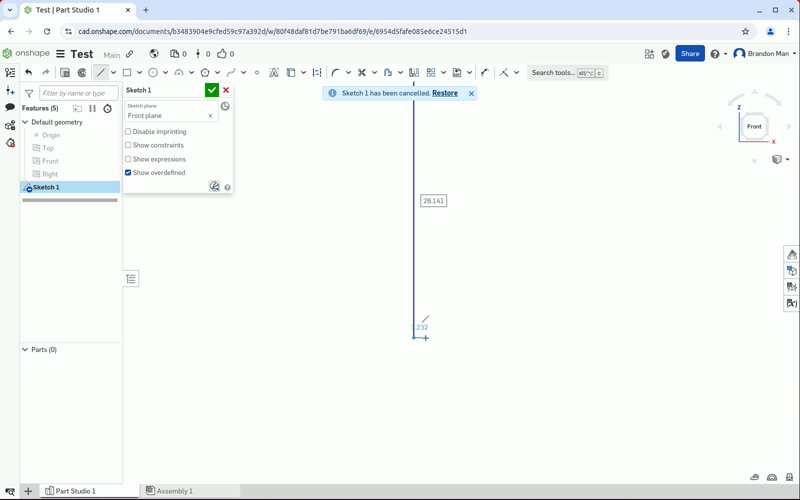
scroll(6)
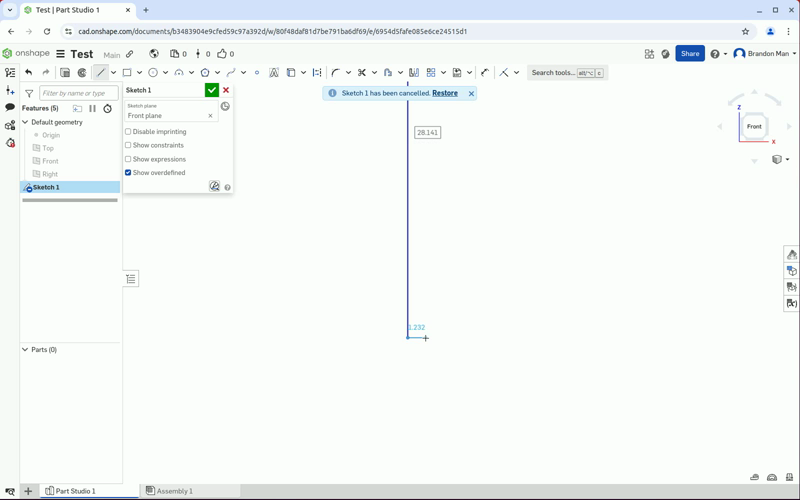
scroll(6)
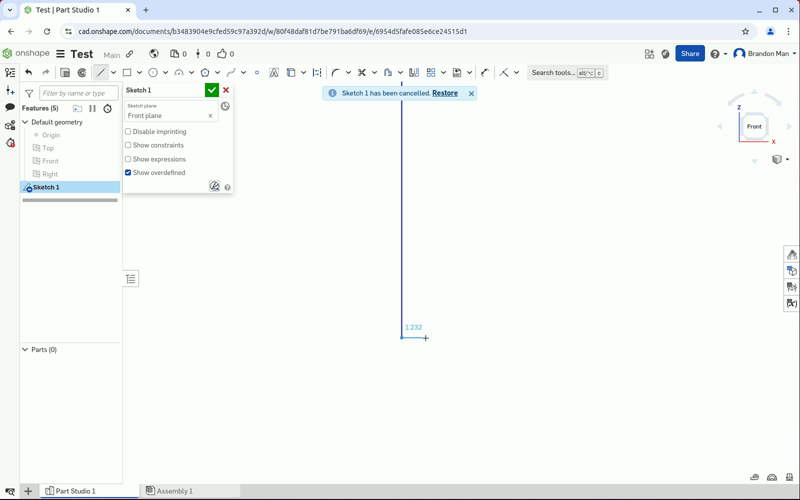
scroll(6)
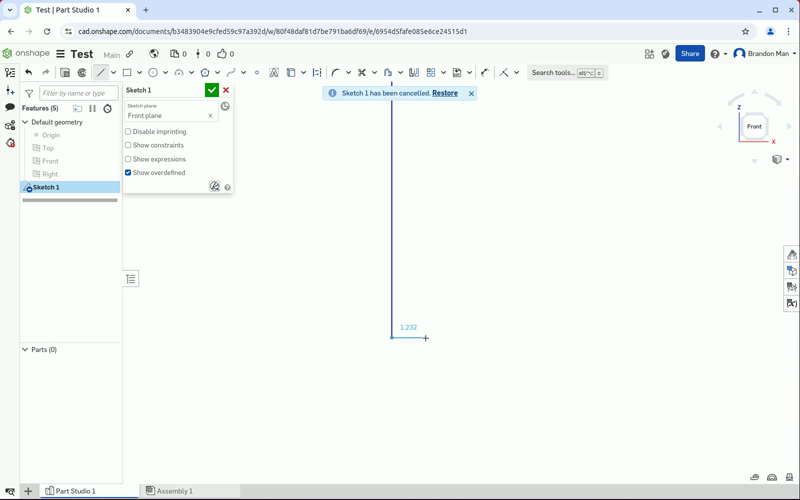
scroll(6)
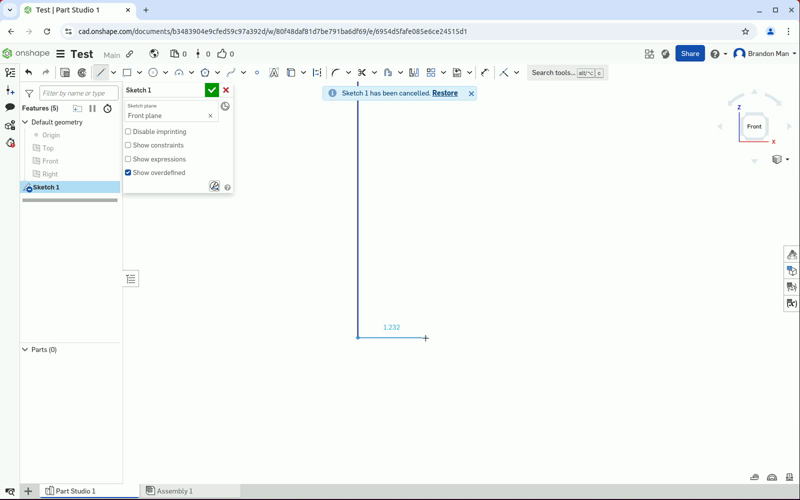
click(425, 337)
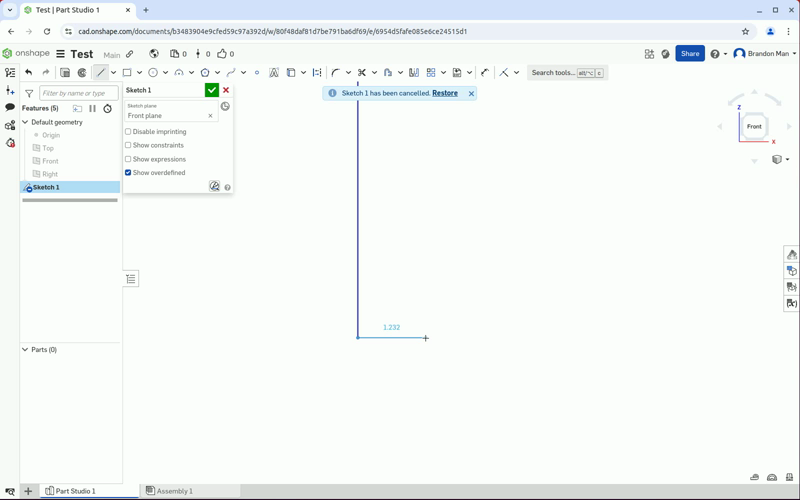
scroll(-6)
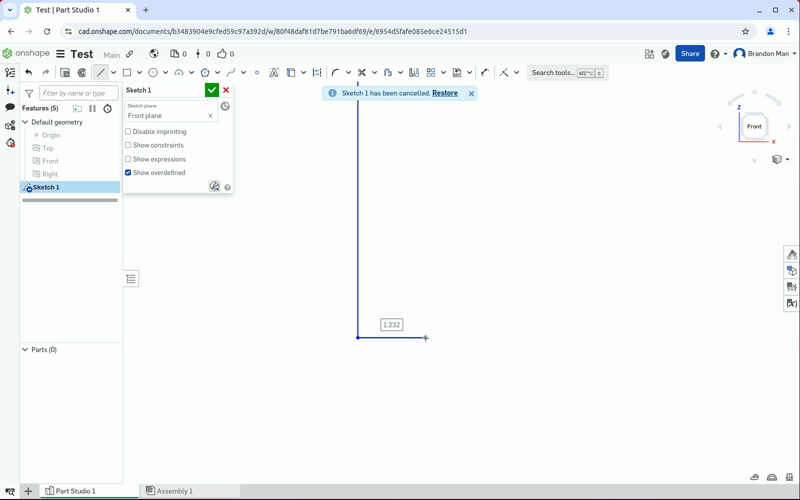
scroll(-6)
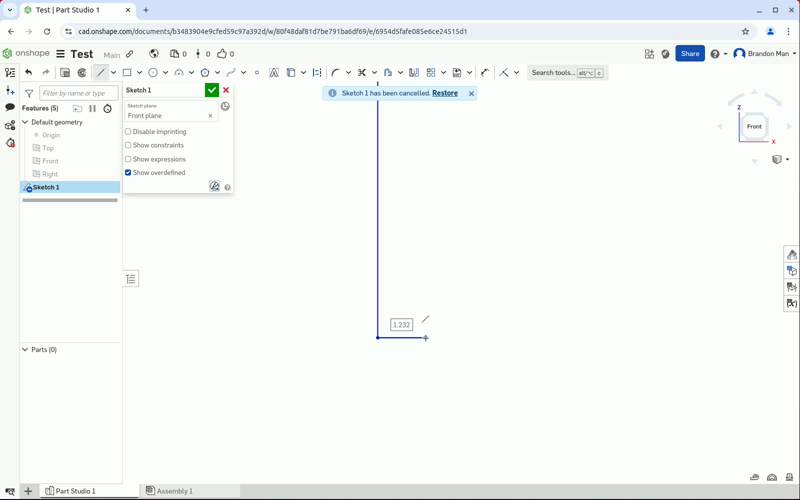
scroll(-6)
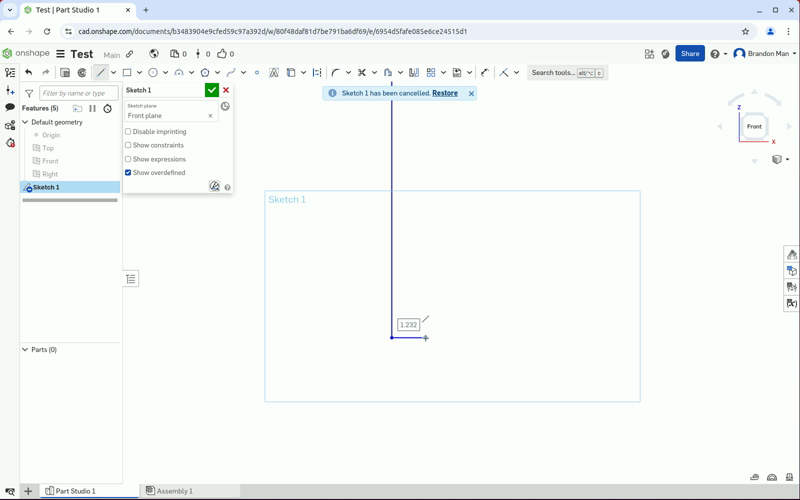
scroll(-6)
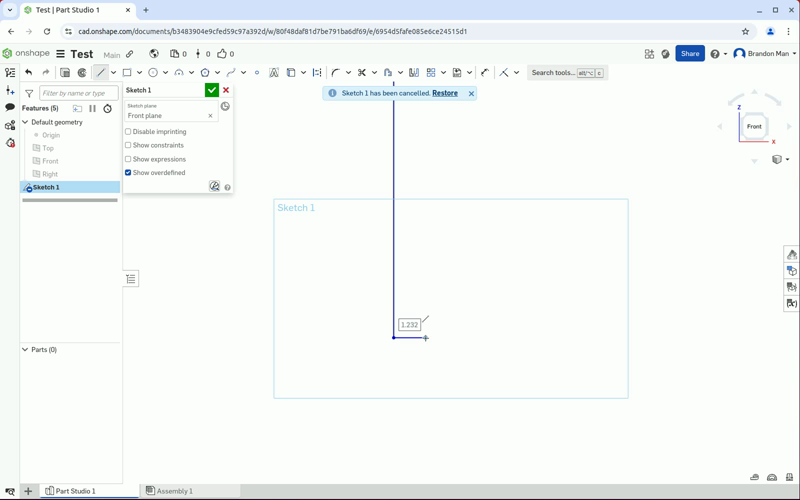
scroll(-6)
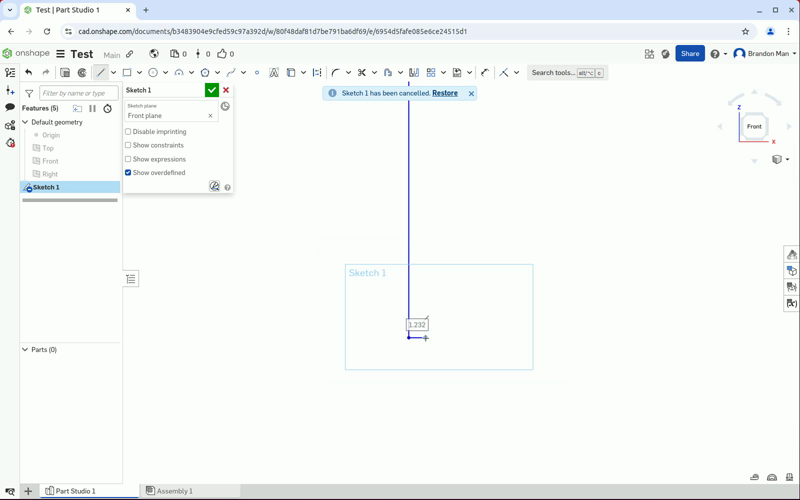
scroll(-6)
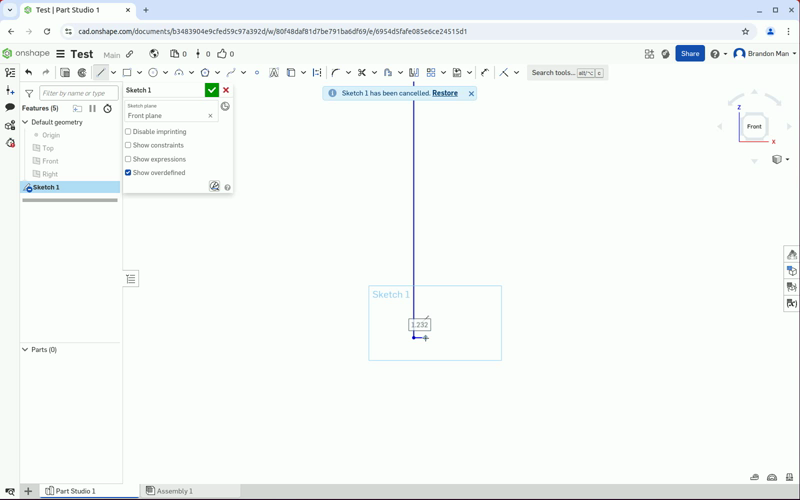
scroll(-6)
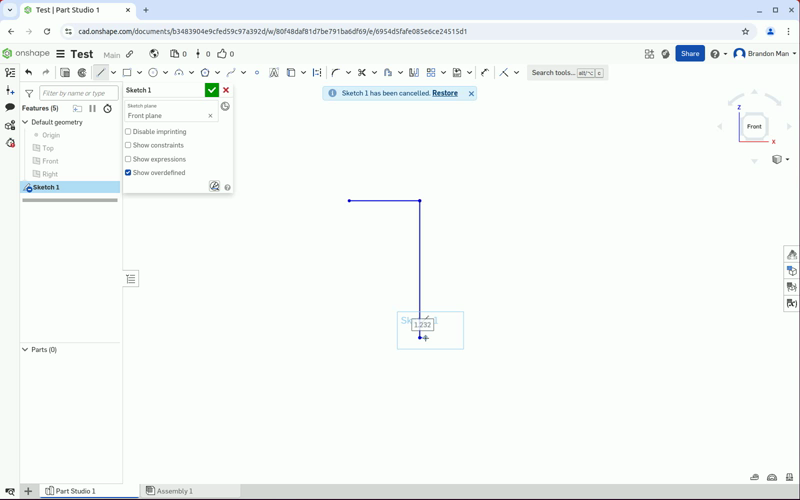
key_up(shift)
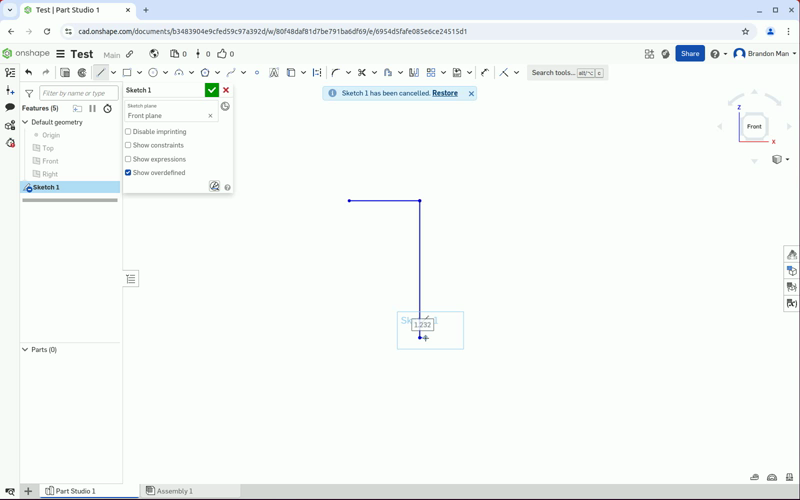
key_down(shift)
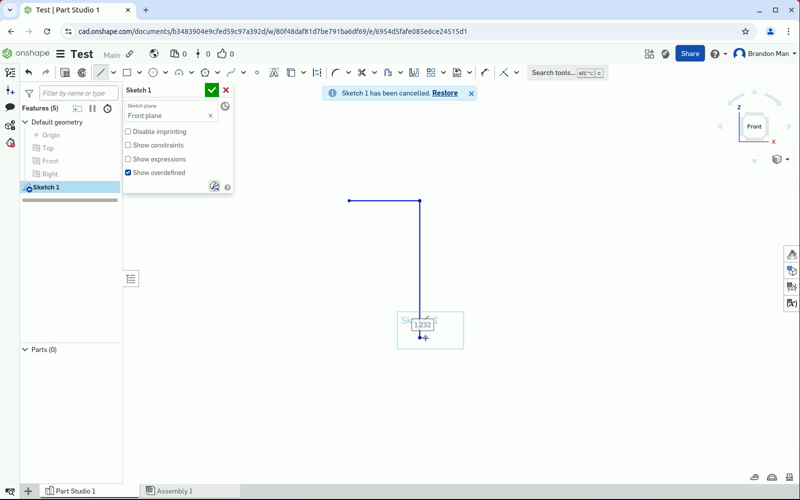
mouse_move(425, 195)
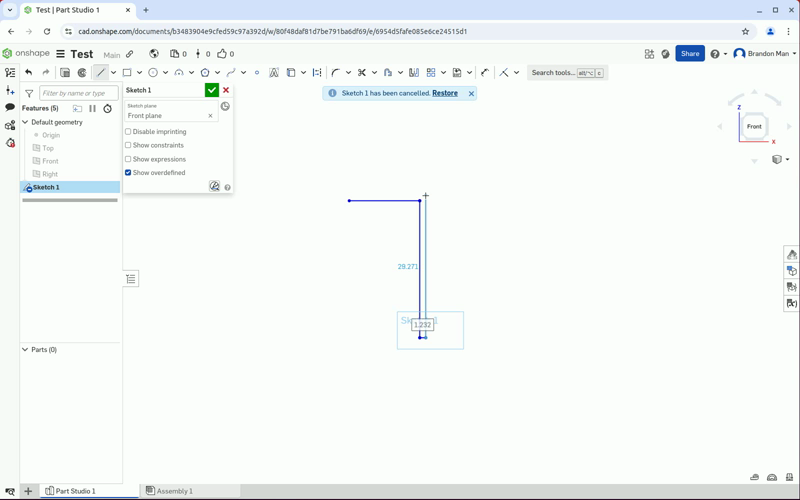
click(425, 195)
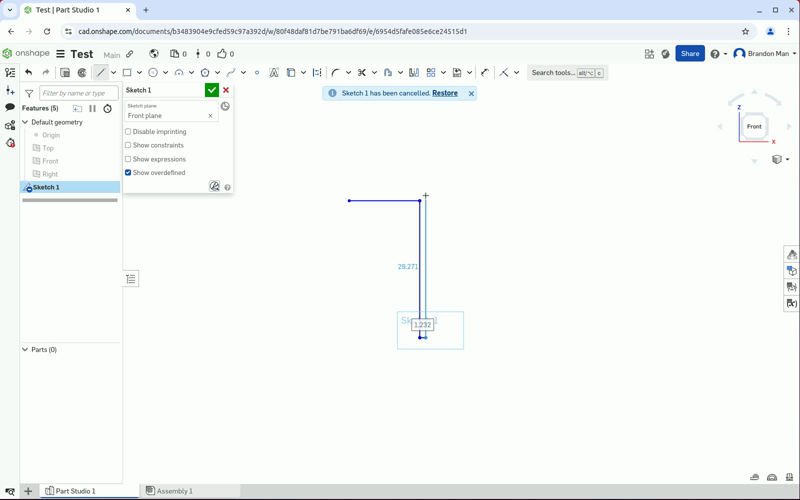
key_up(shift)
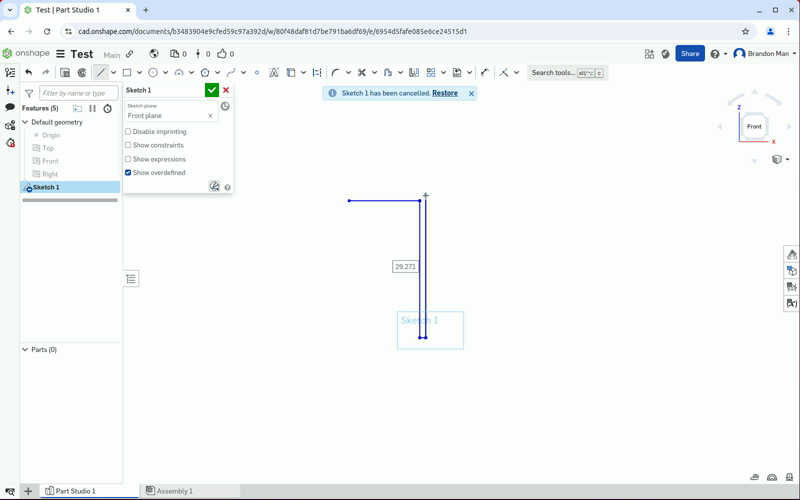
key_down(shift)
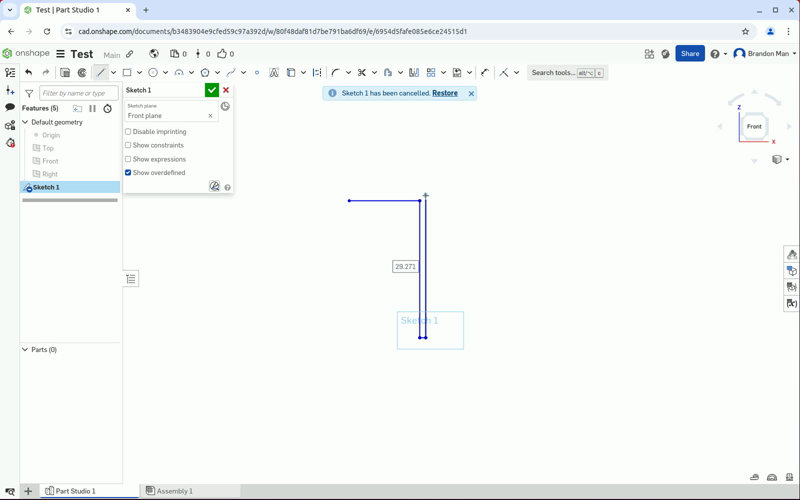
mouse_move(349, 195)
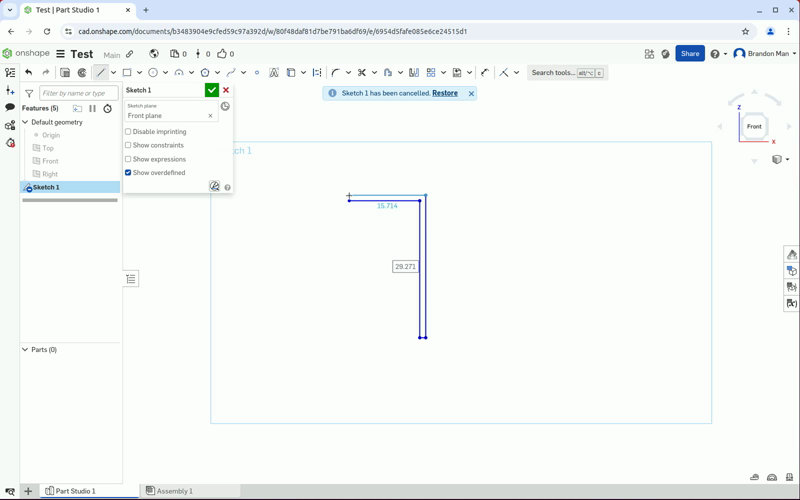
click(349, 195)
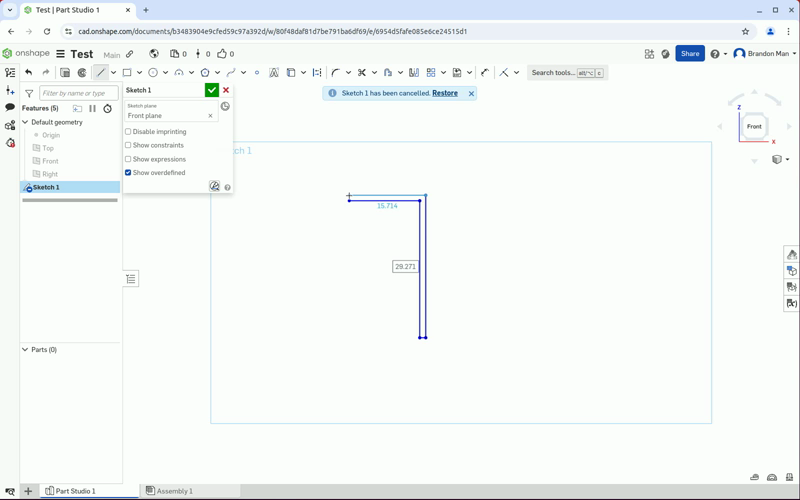
key_up(shift)
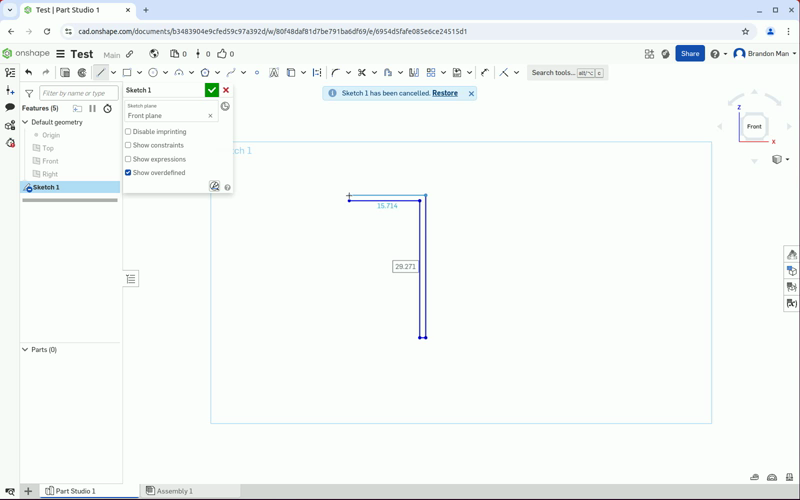
mouse_move(379, 195)
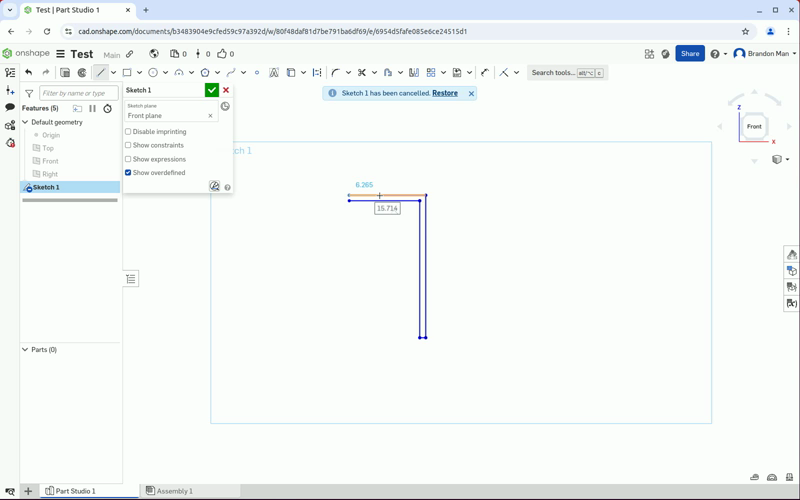
key_down(shift)
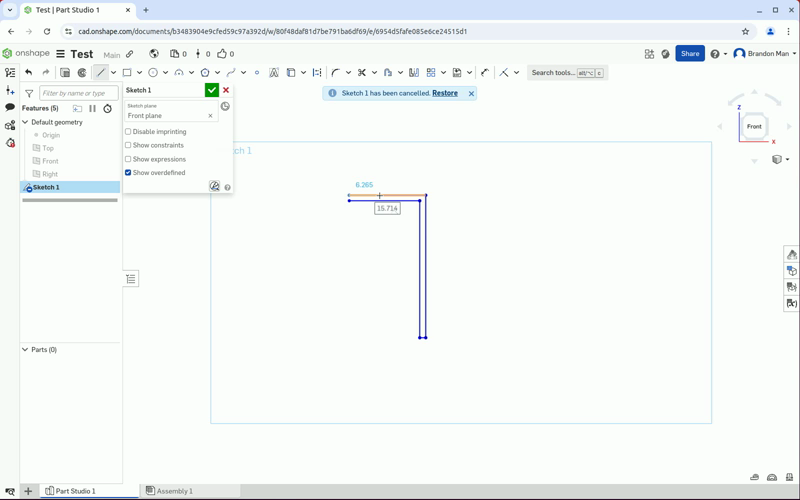
mouse_move(349, 200)
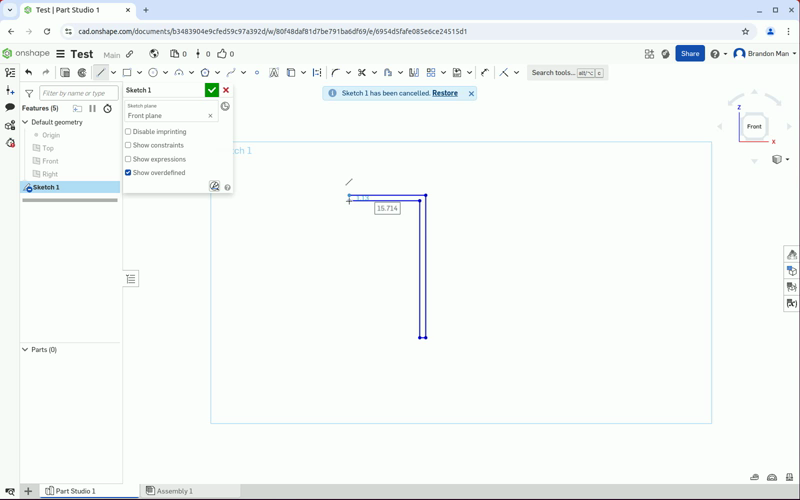
scroll(6)
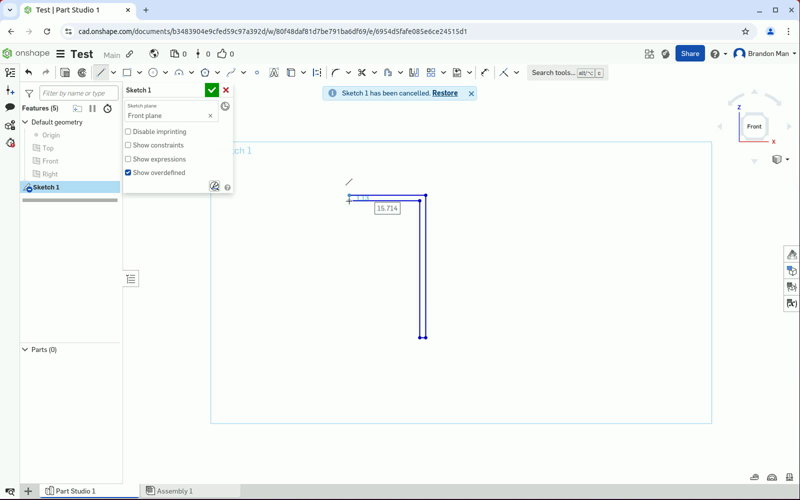
scroll(6)
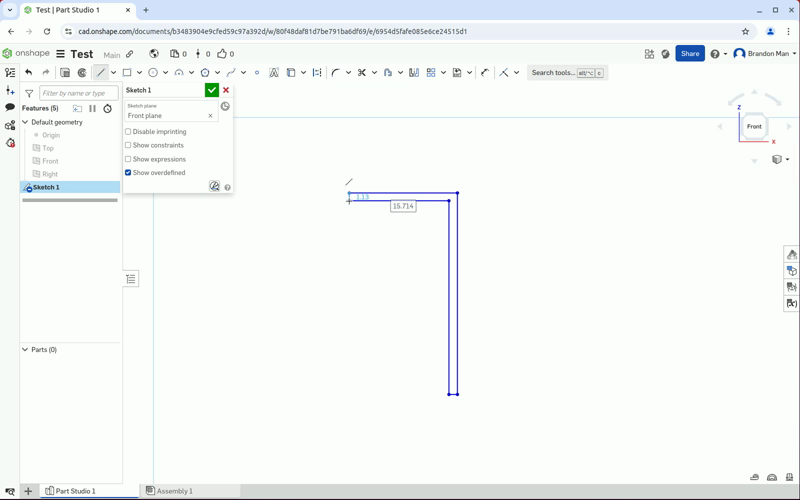
scroll(6)
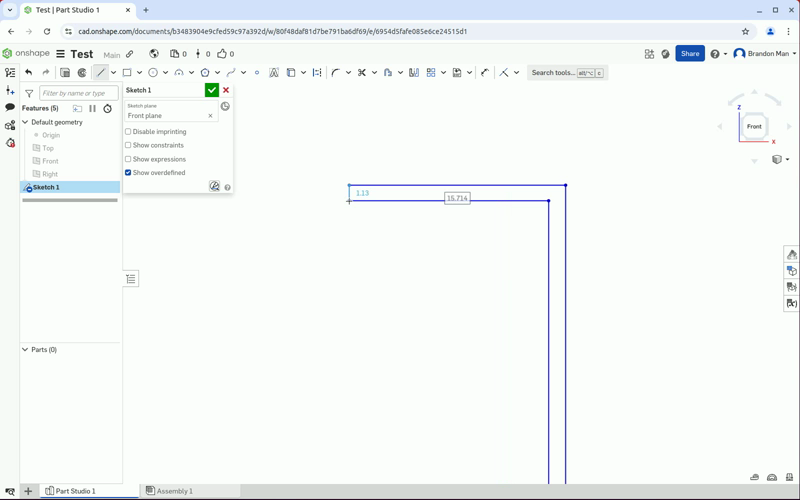
scroll(6)
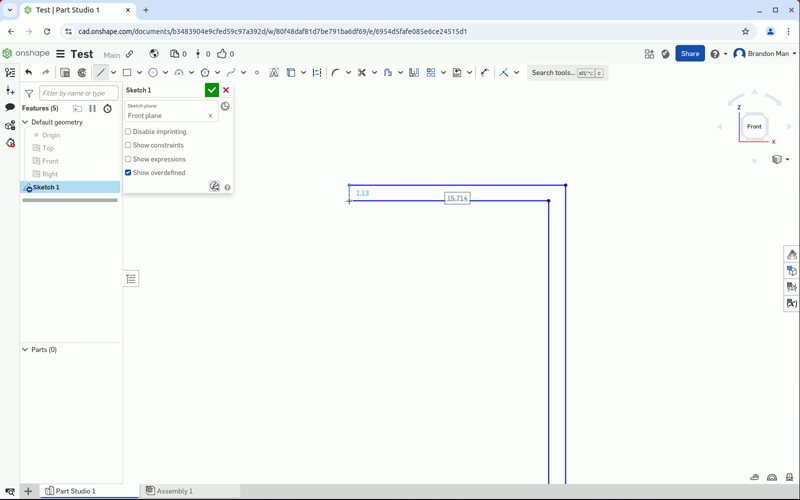
scroll(6)
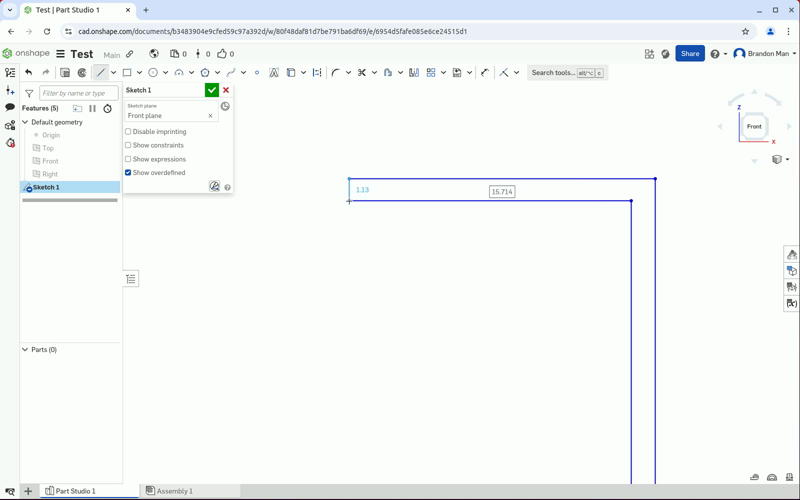
scroll(6)
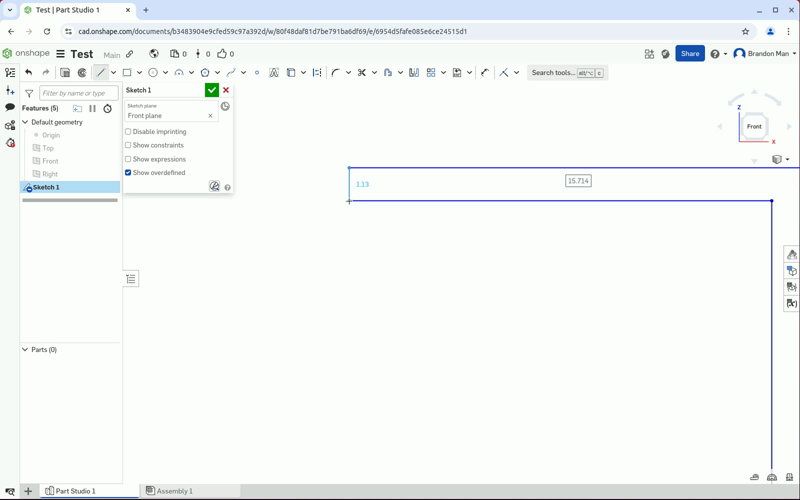
scroll(6)
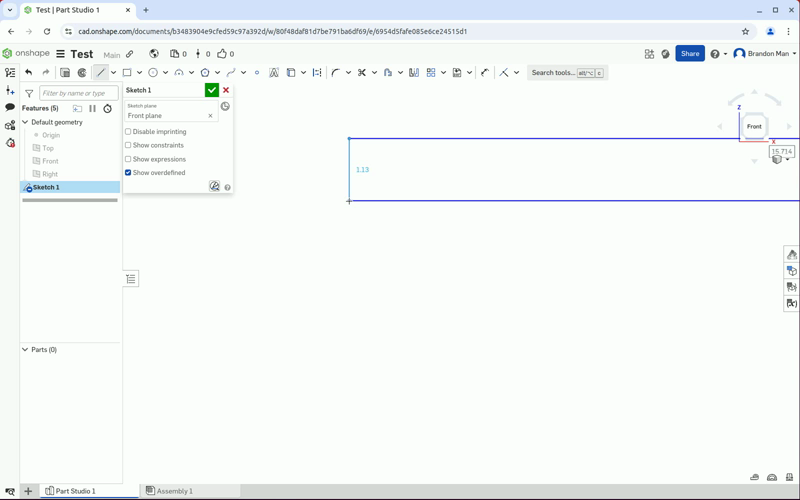
key_up(shift)
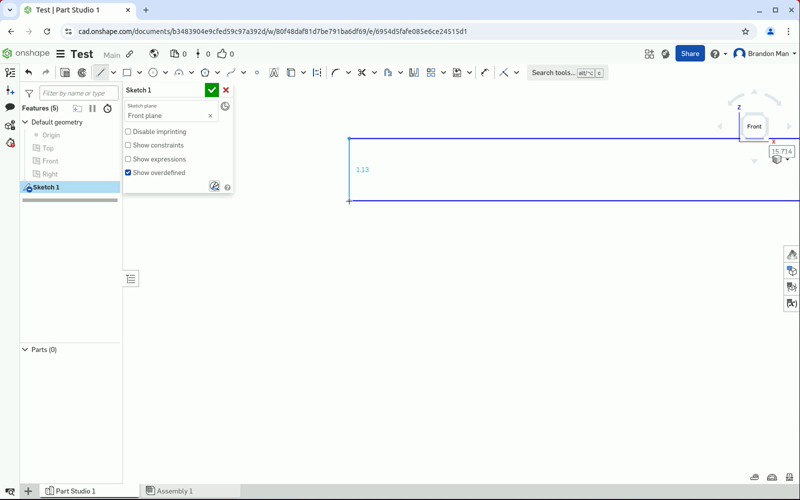
click(349, 200)
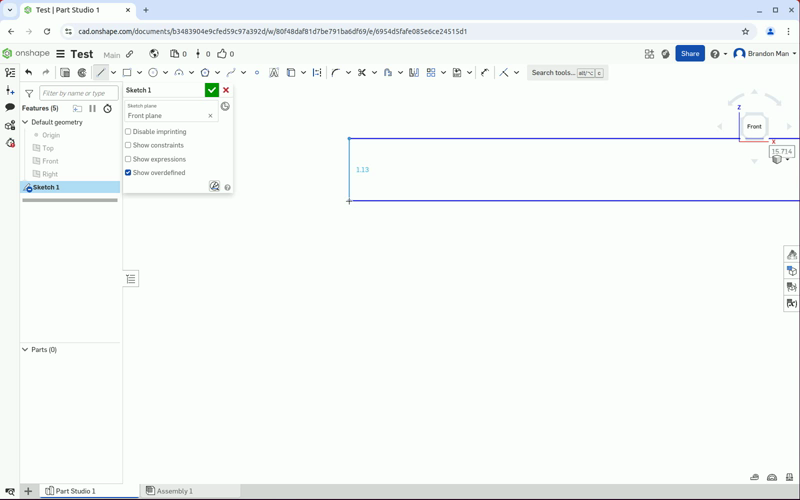
scroll(-6)
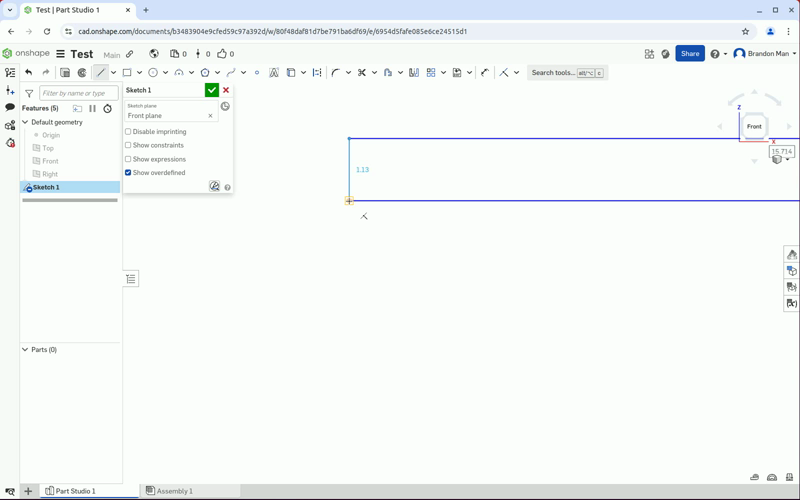
scroll(-6)
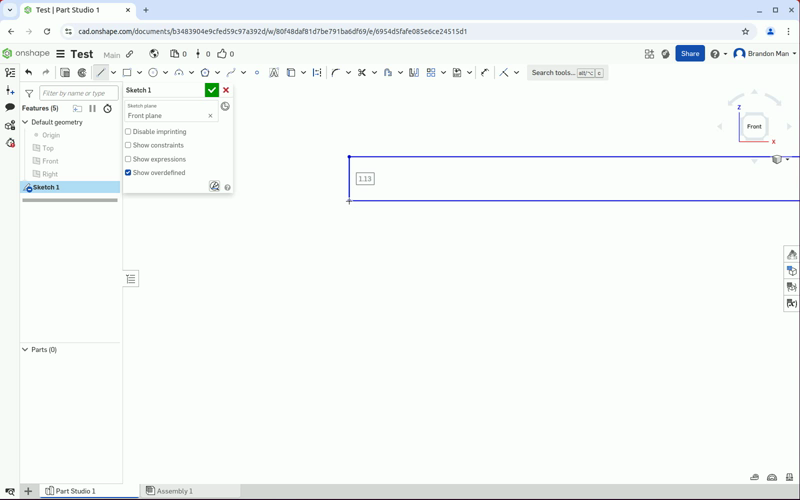
scroll(-6)
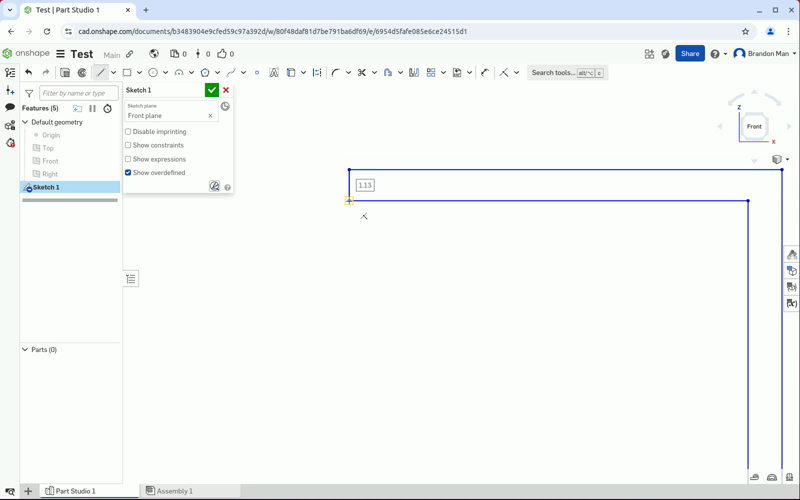
scroll(-6)
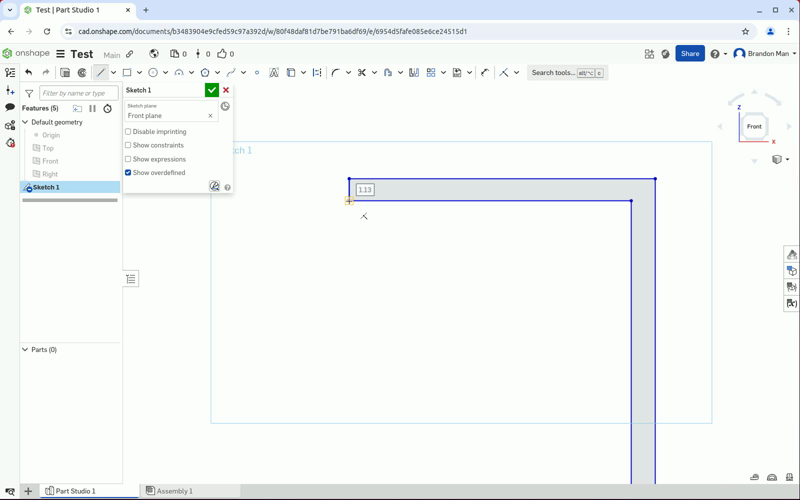
scroll(-6)
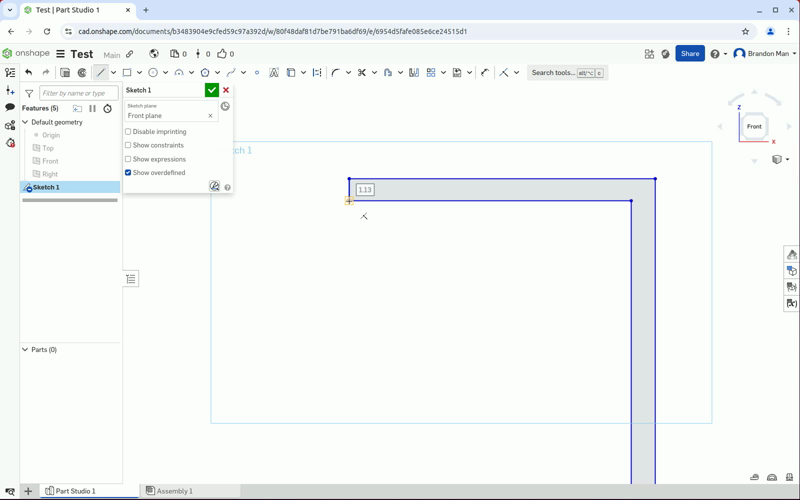
scroll(-6)
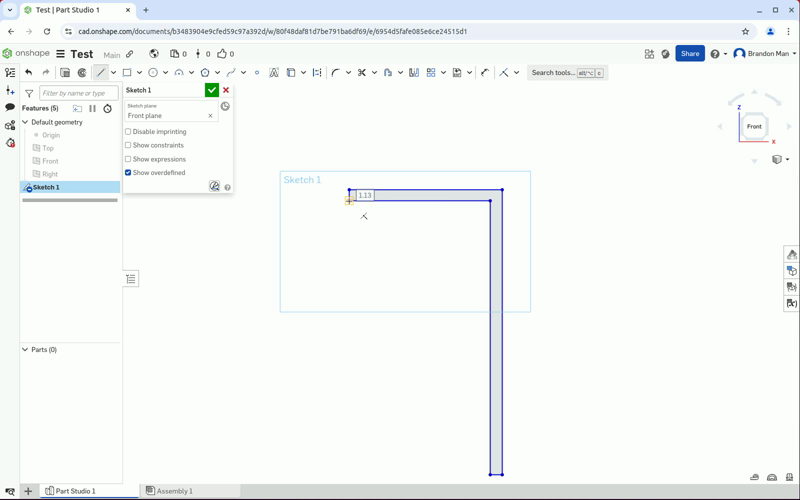
scroll(-6)
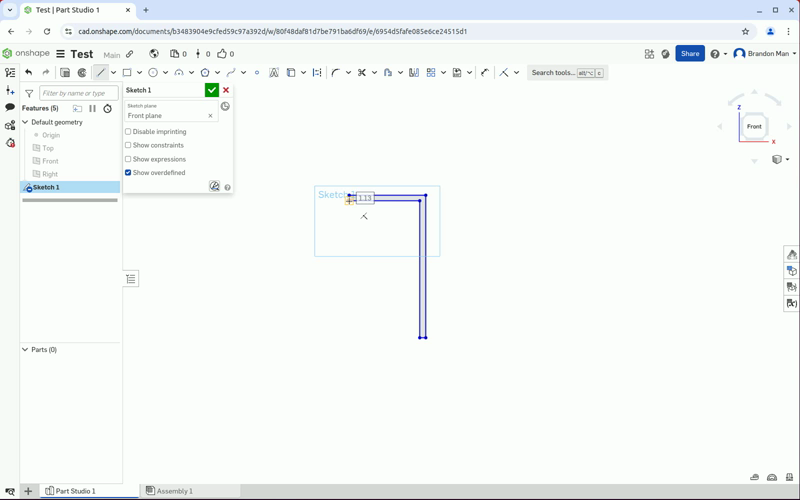
key(esc)
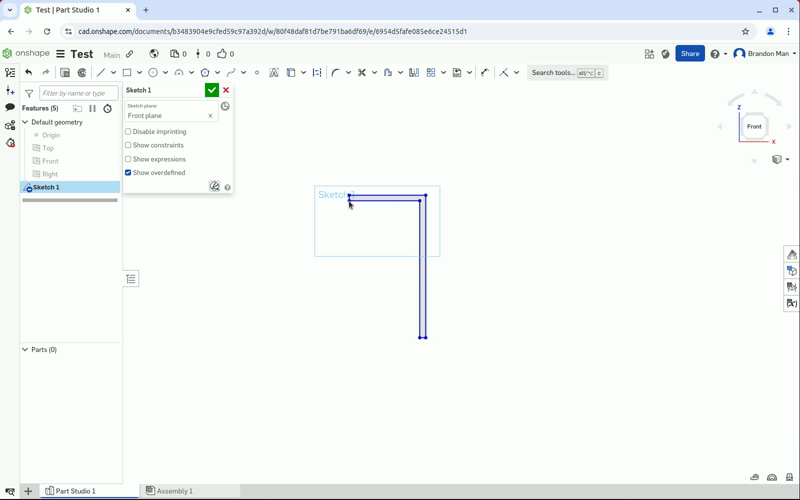
mouse_move(412, 199)
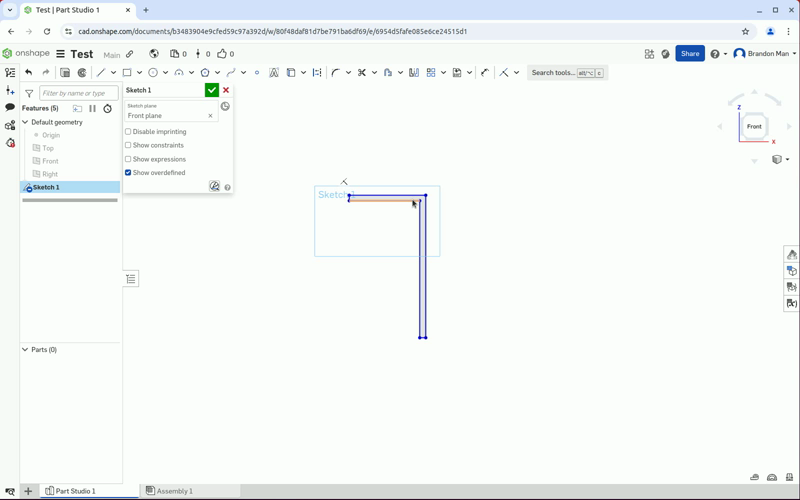
scroll(6)
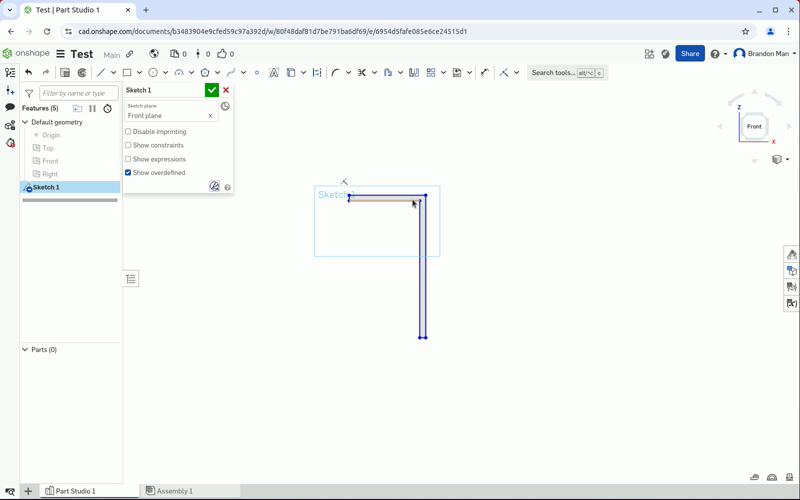
scroll(6)
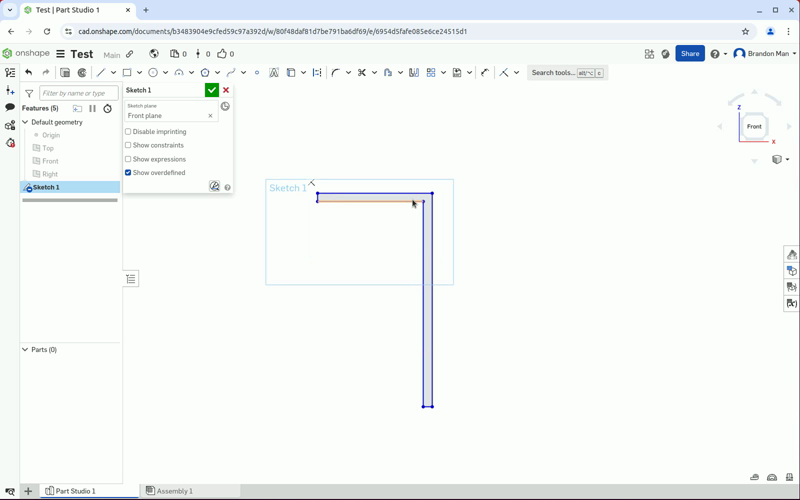
scroll(6)
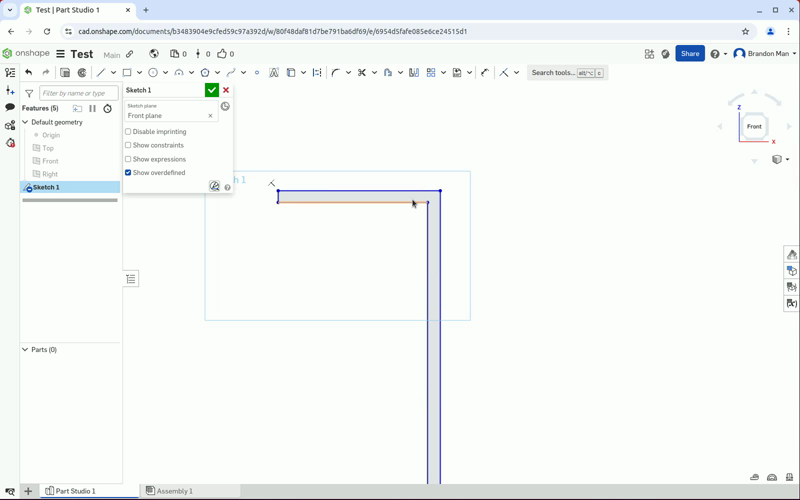
scroll(6)
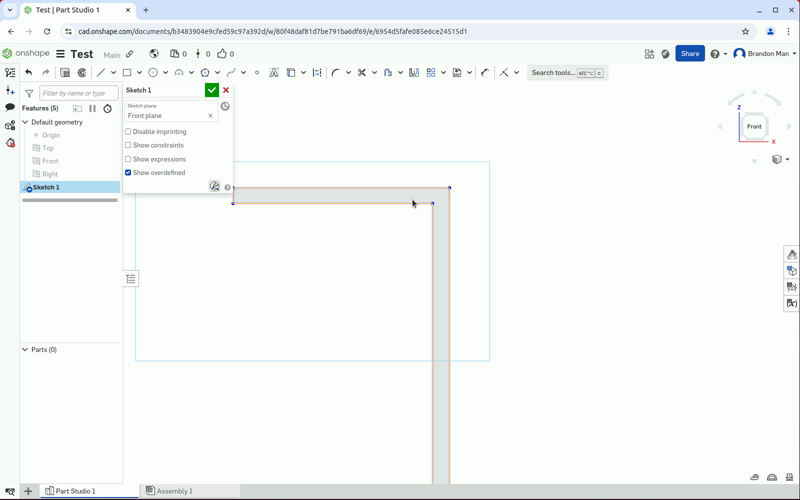
scroll(6)
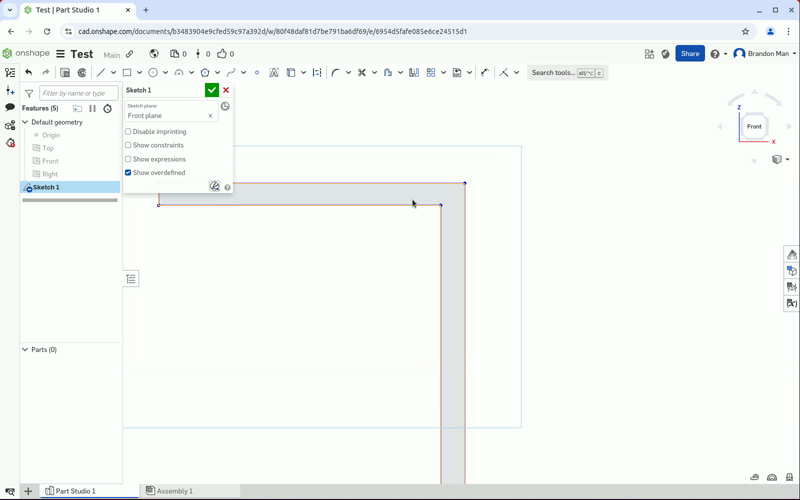
scroll(6)
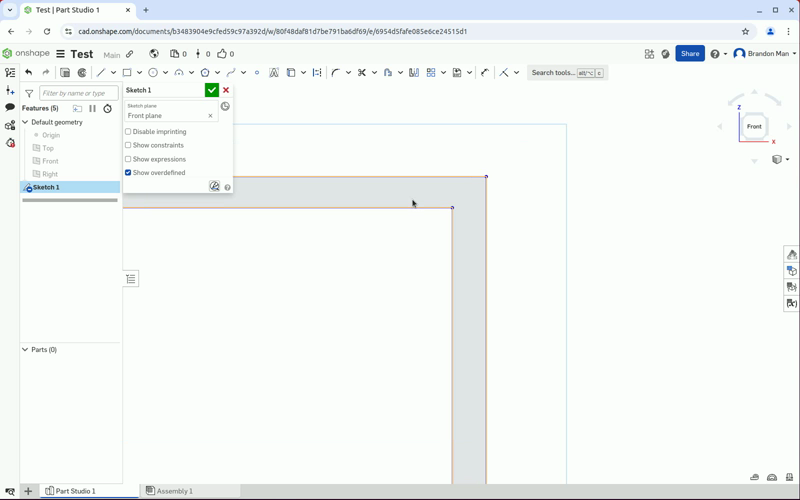
scroll(6)
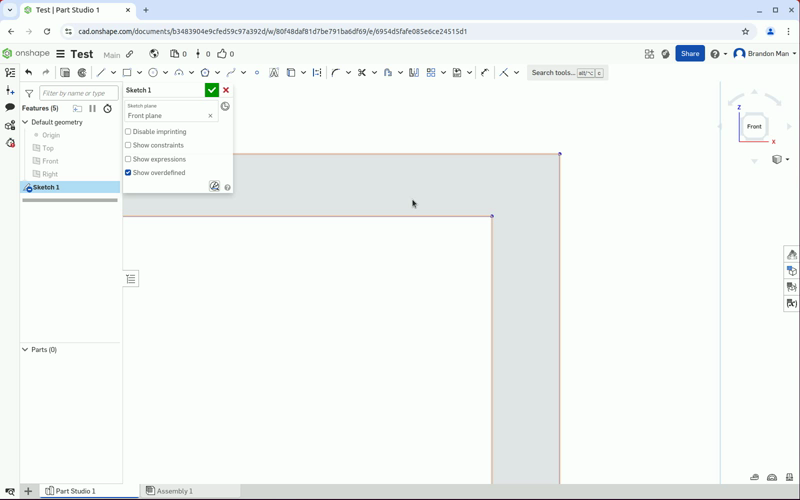
click(412, 199)
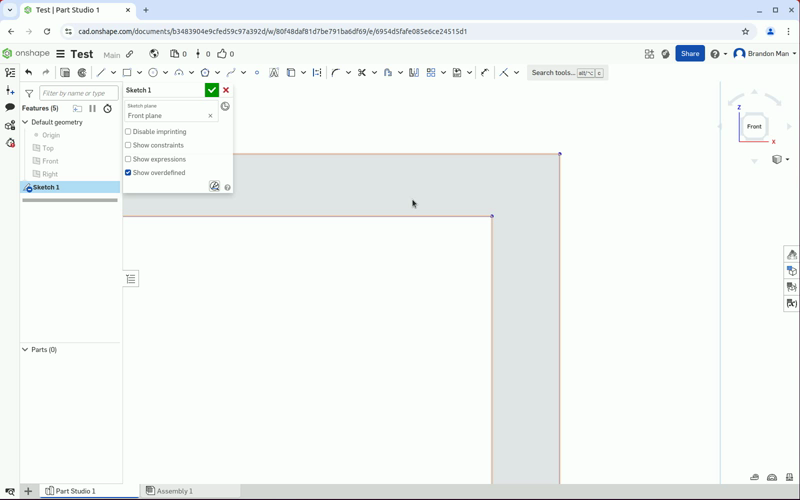
scroll(-6)
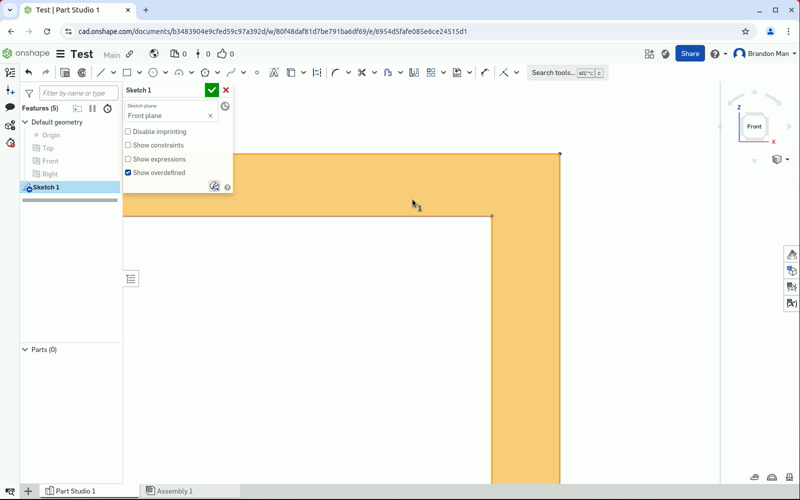
scroll(-6)
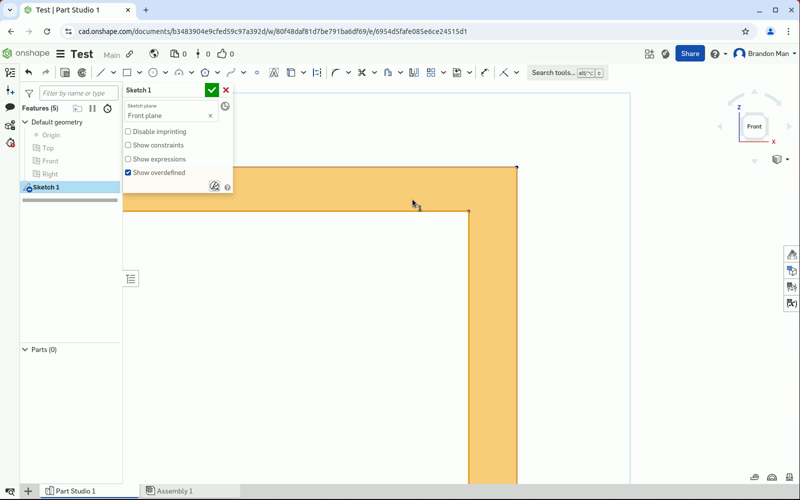
scroll(-6)
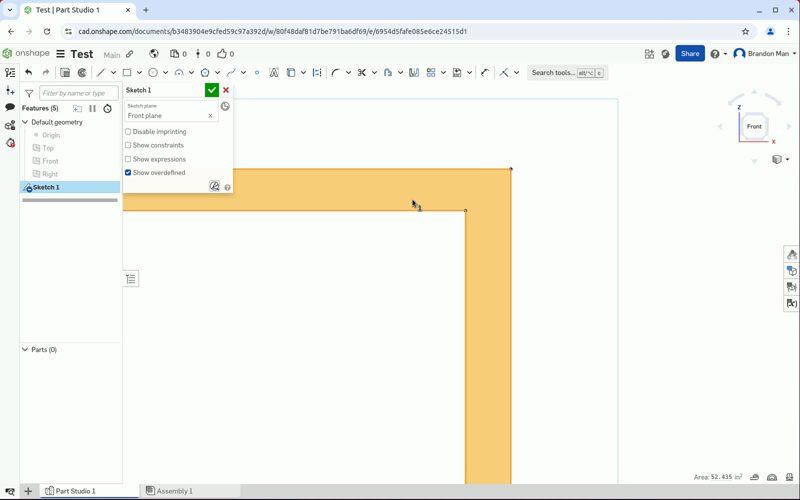
scroll(-6)
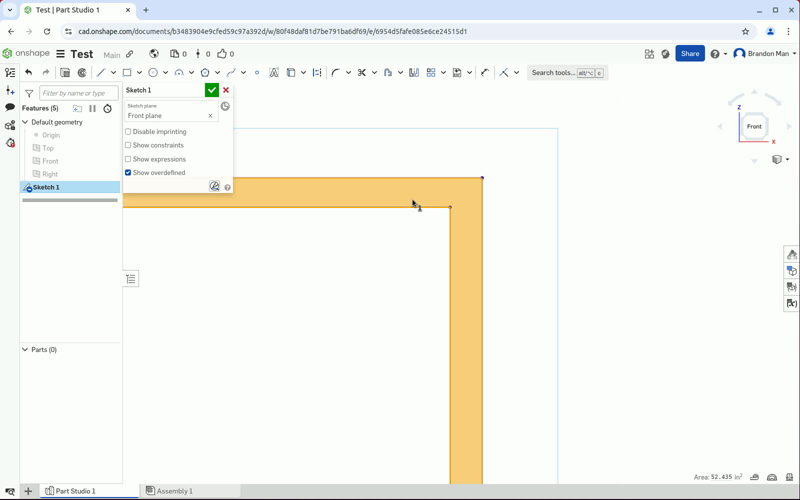
scroll(-6)
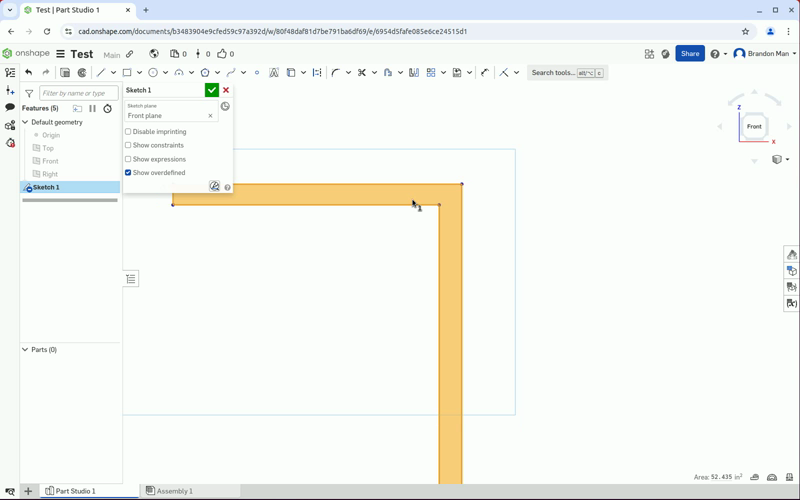
scroll(-6)
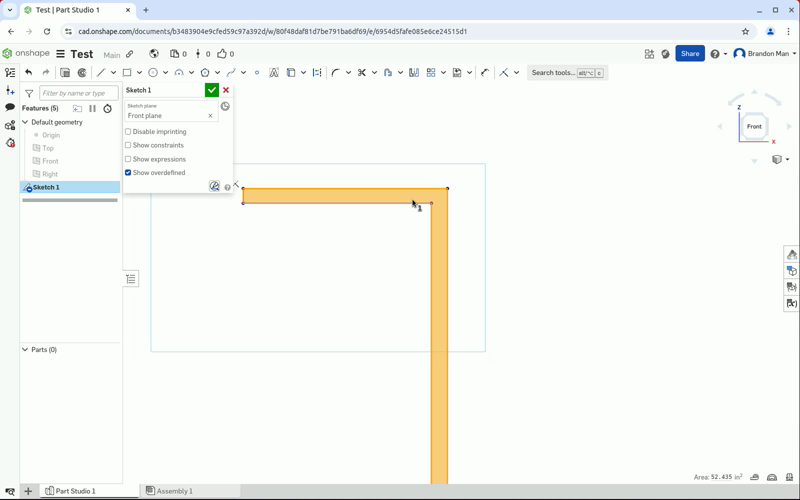
scroll(-6)
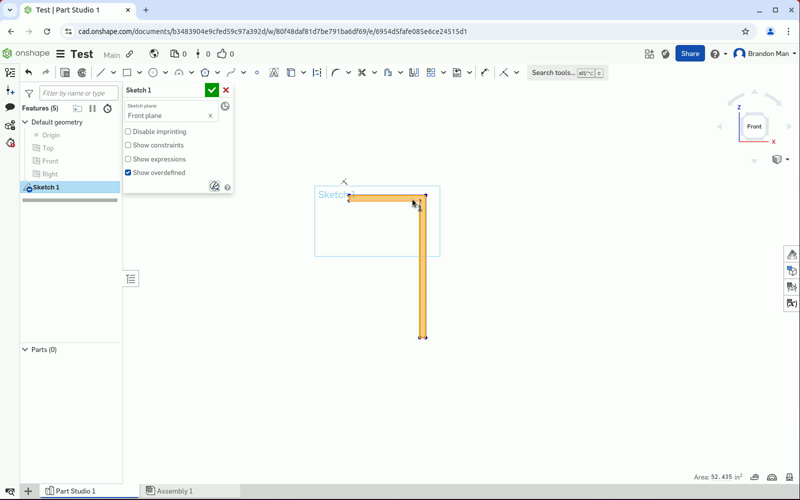
mouse_move(73, 352)
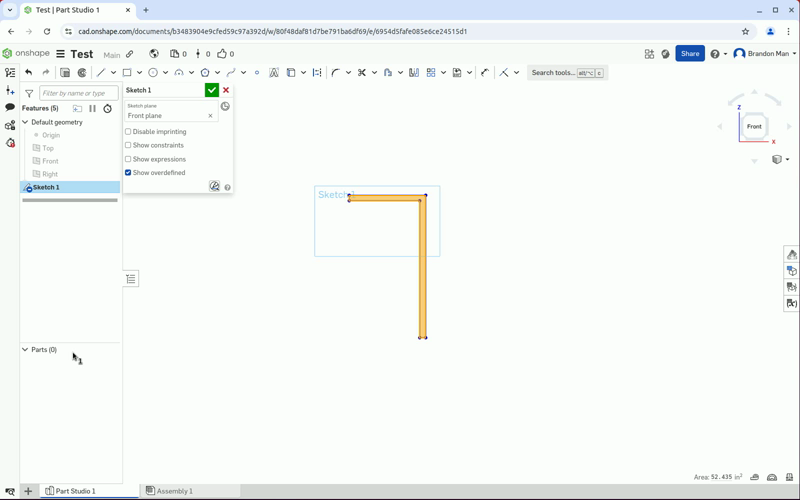
key(shift+y)
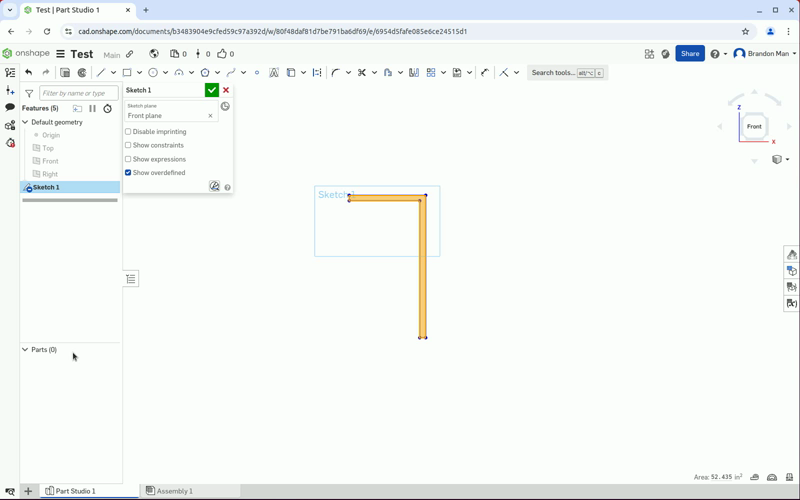
key(shift+e)
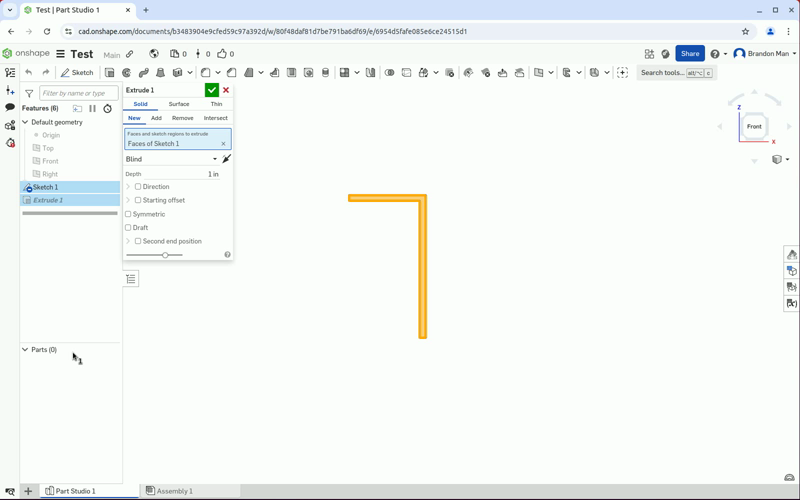
mouse_move(143, 106)
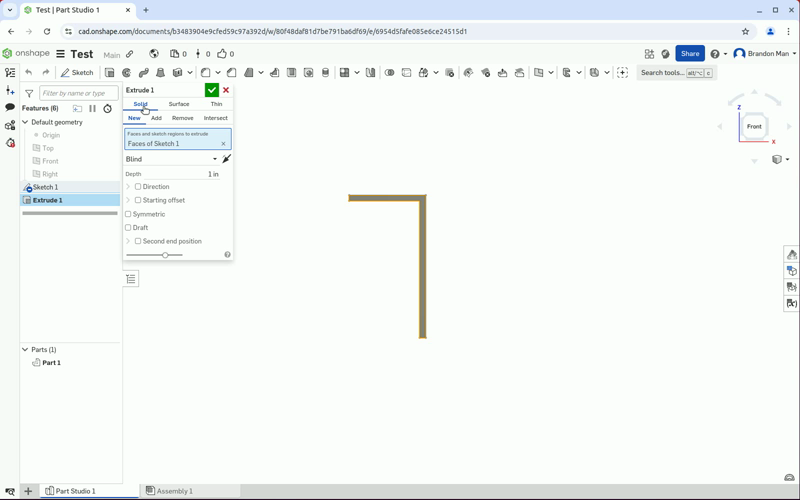
click(143, 106)
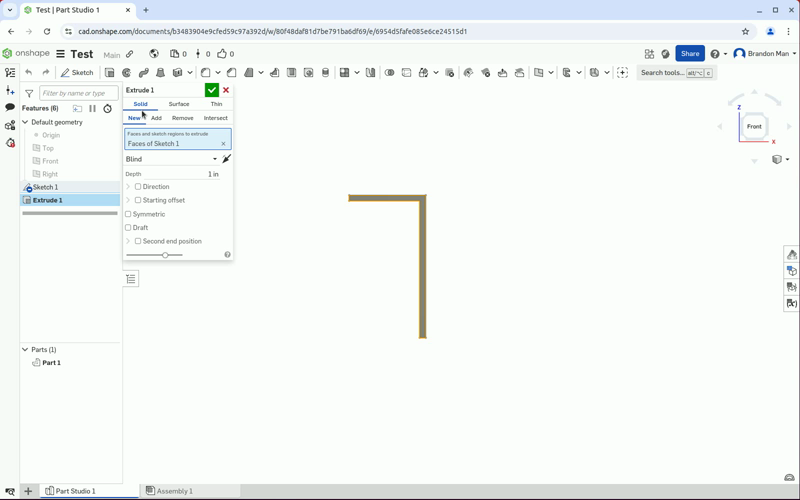
mouse_move(137, 120)
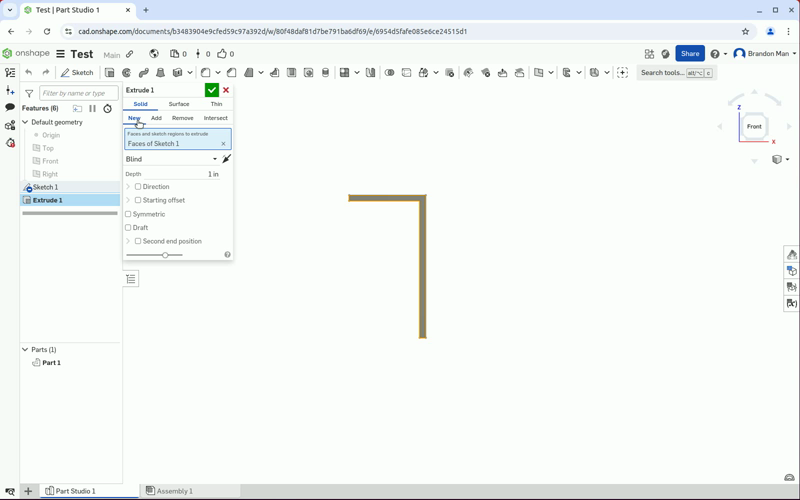
click(137, 120)
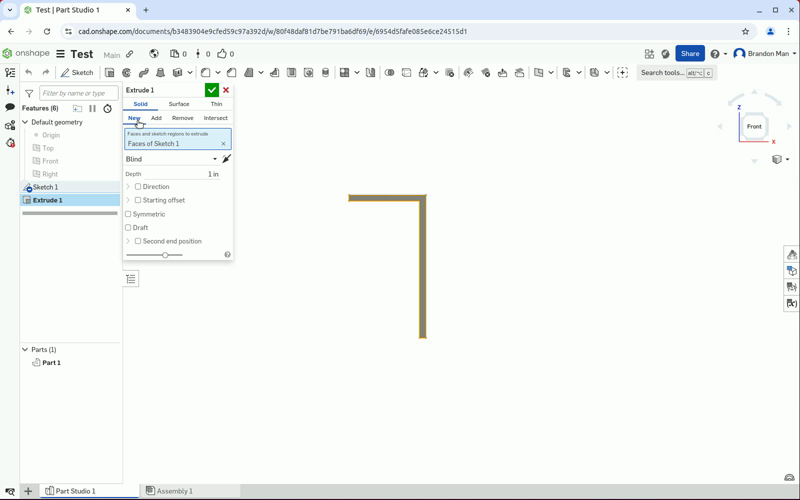
key(tab, 4)
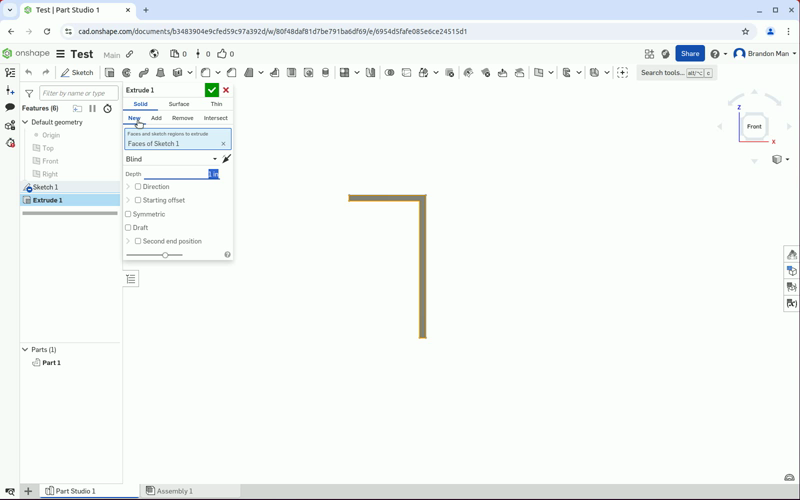
text(16.85)
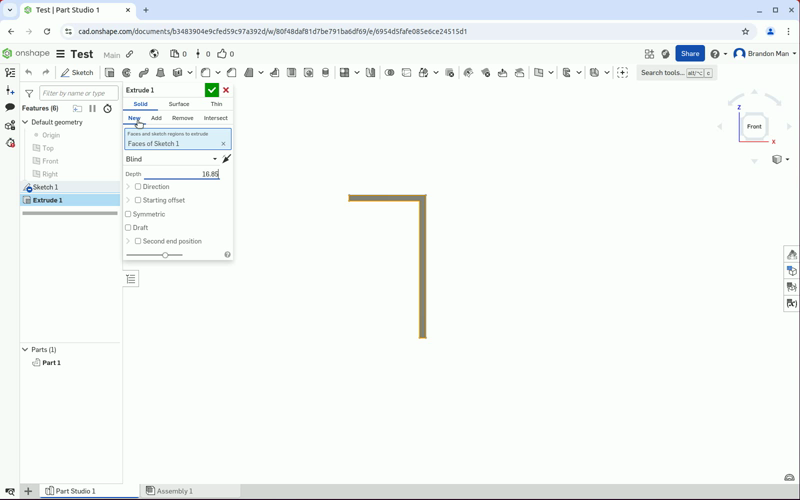
key(tab, 3)
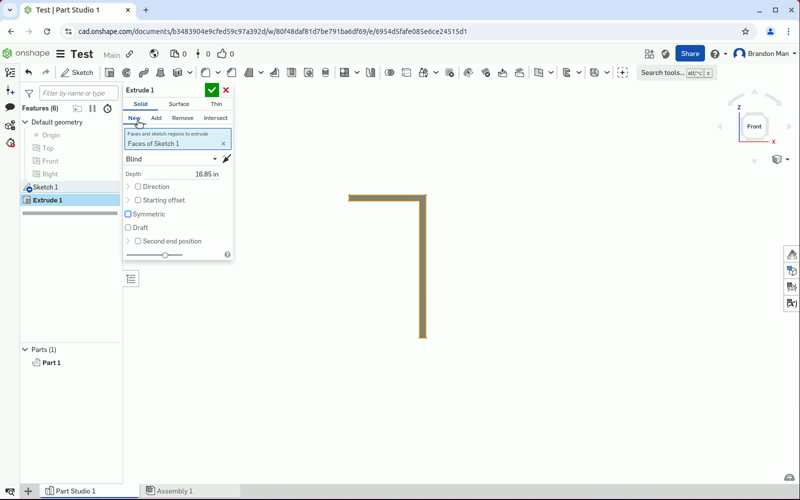
key(space)
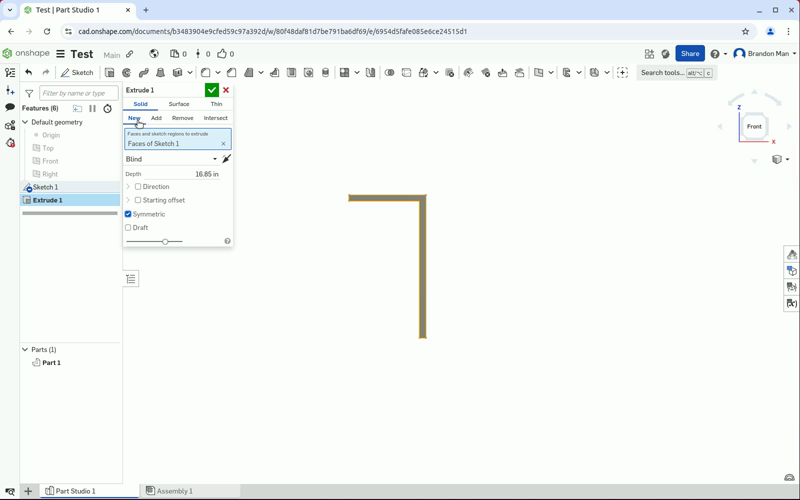
key(enter)
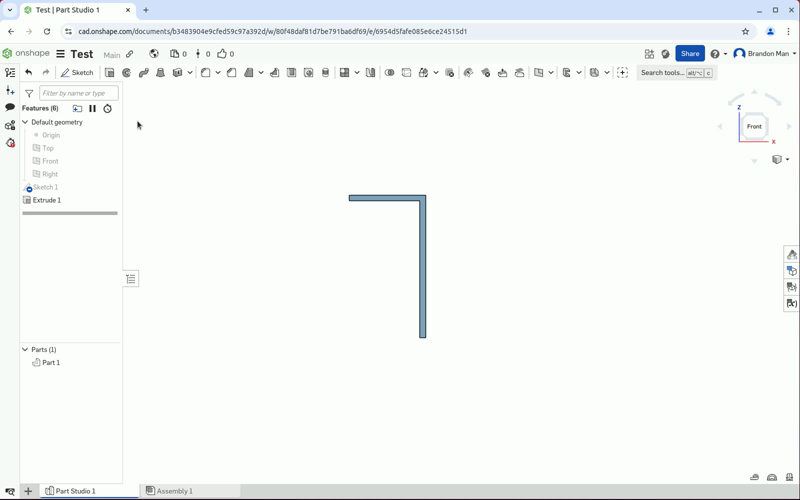
key(shift+h)
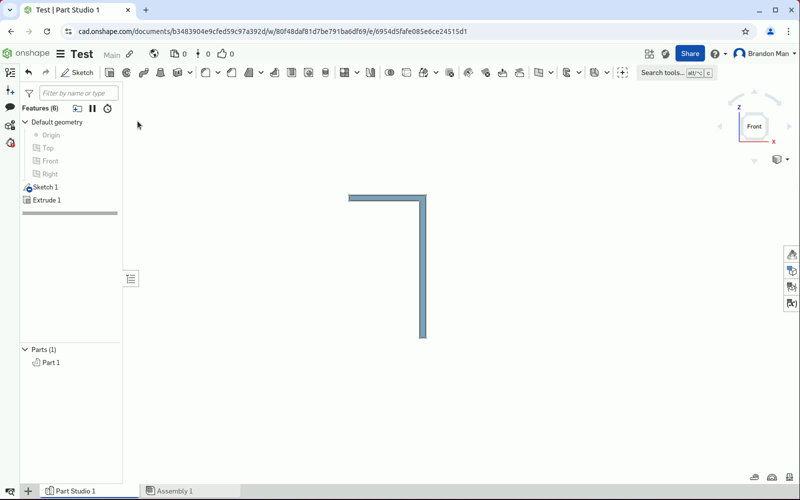
key(shift+h)
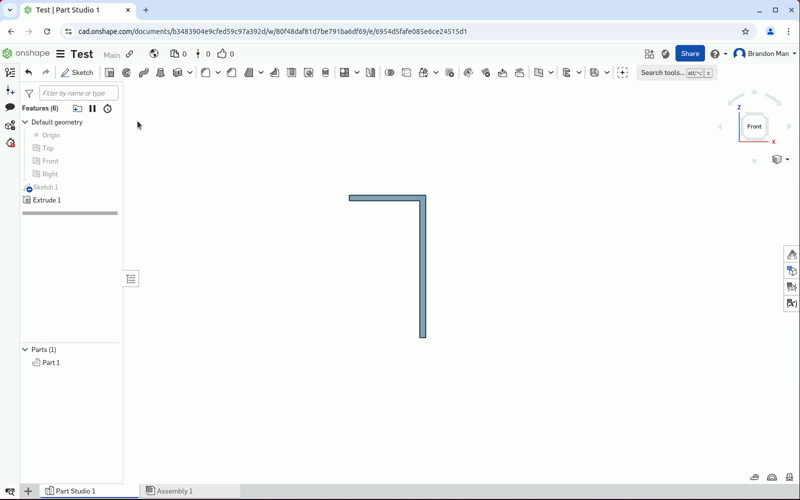
mouse_move(73, 189)
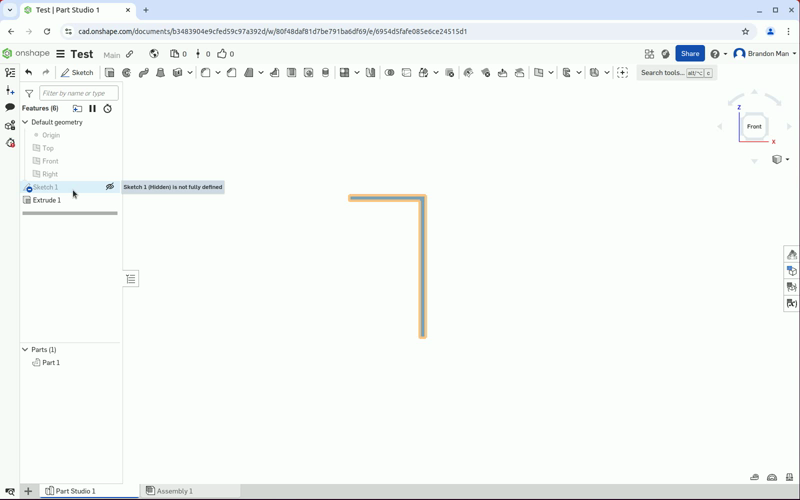
click(73, 189)
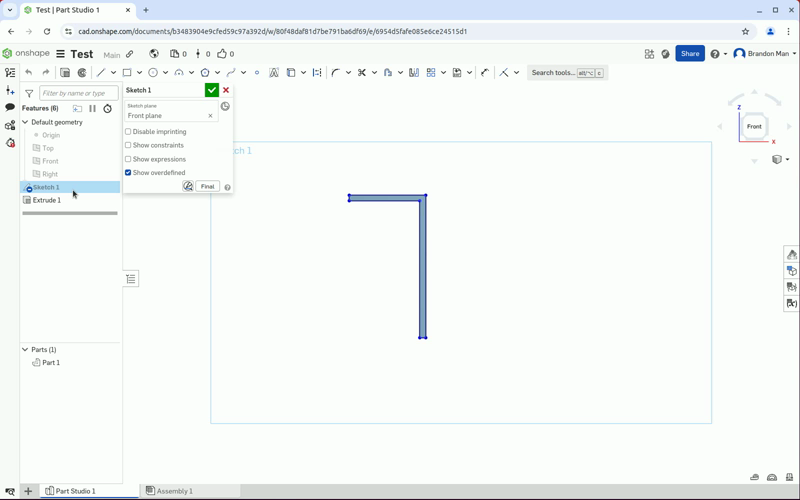
mouse_move(229, 92)
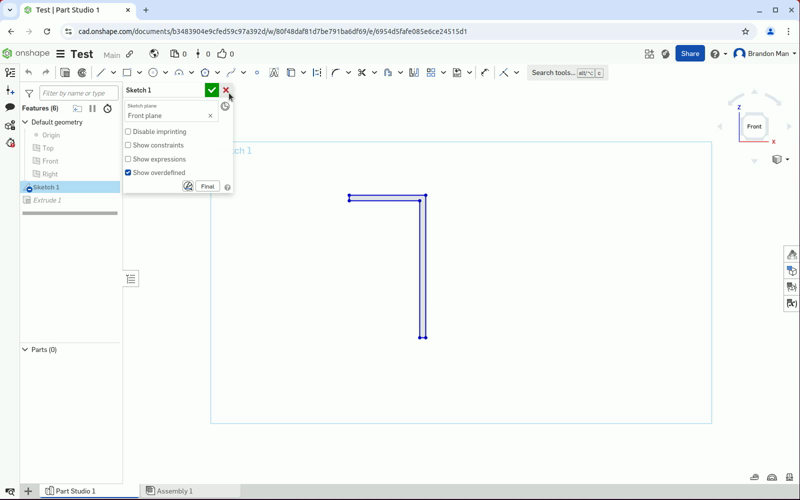
click(229, 92)
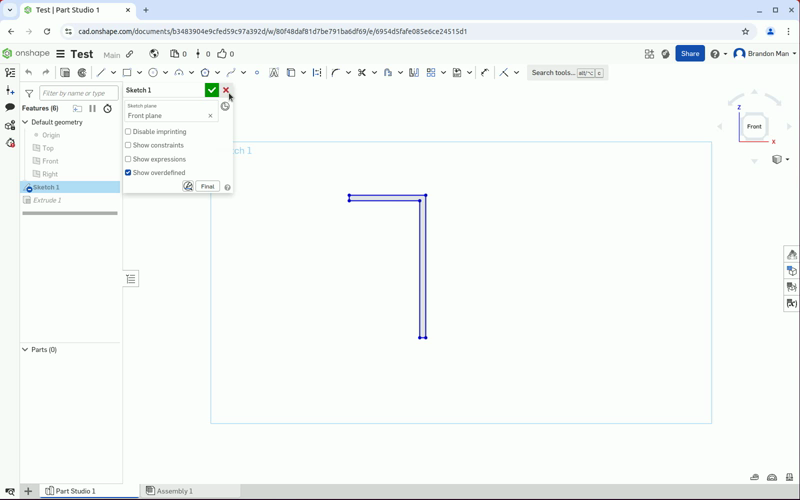
key(shift+s)
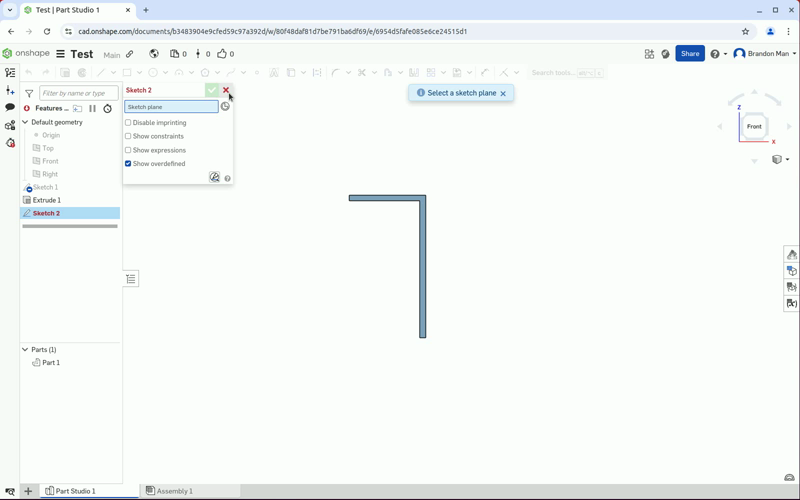
mouse_move(73, 163)
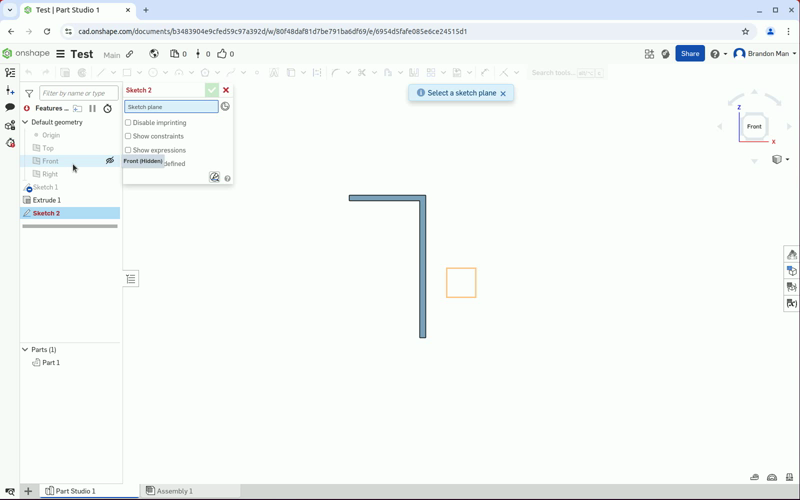
click(73, 163)
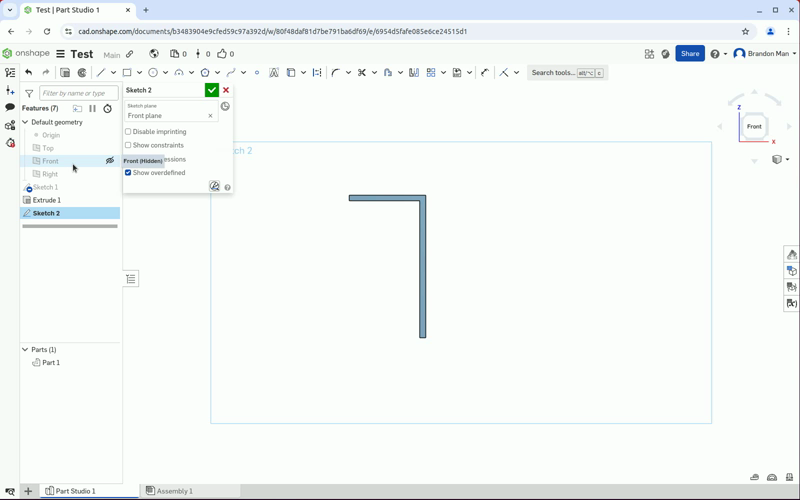
mouse_move(73, 352)
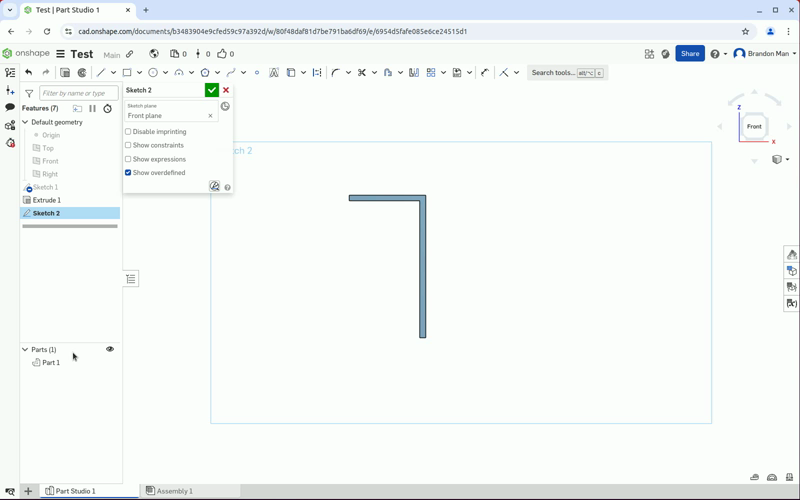
key(y)
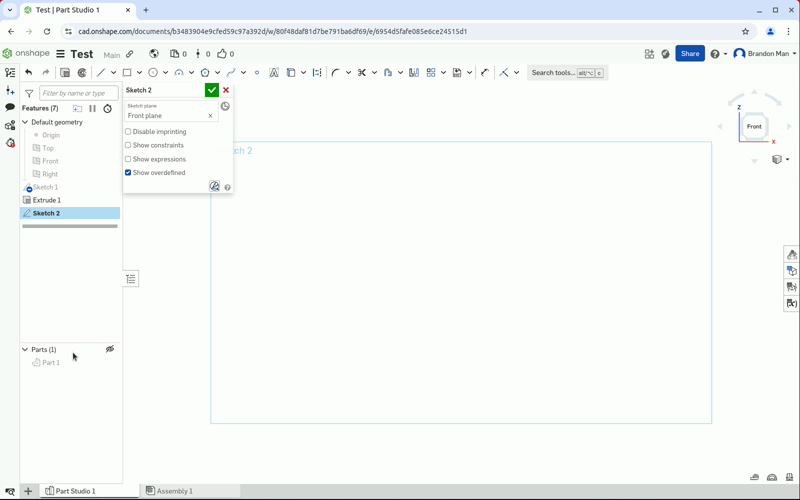
key(l)
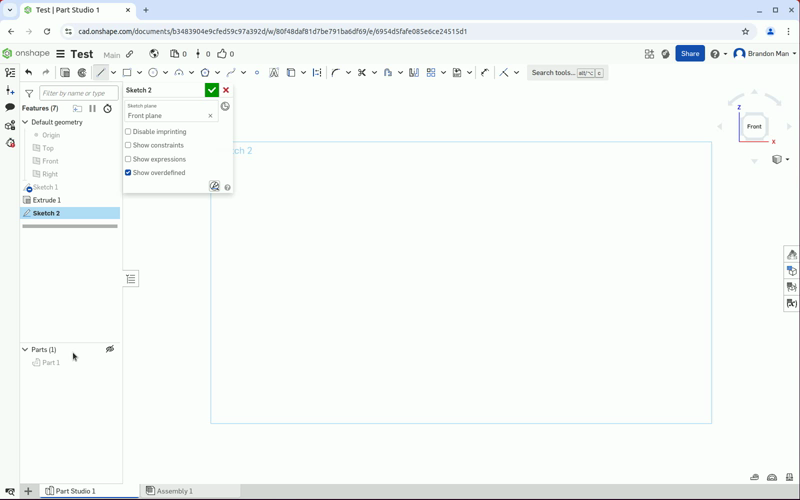
key_down(shift)
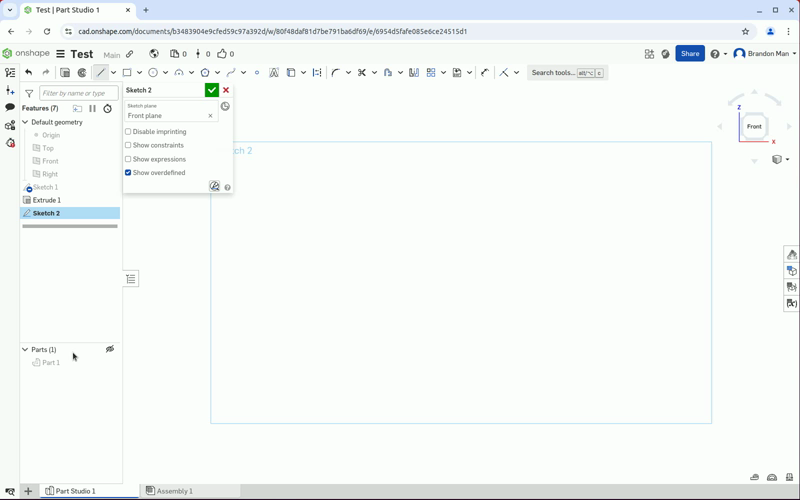
mouse_move(349, 175)
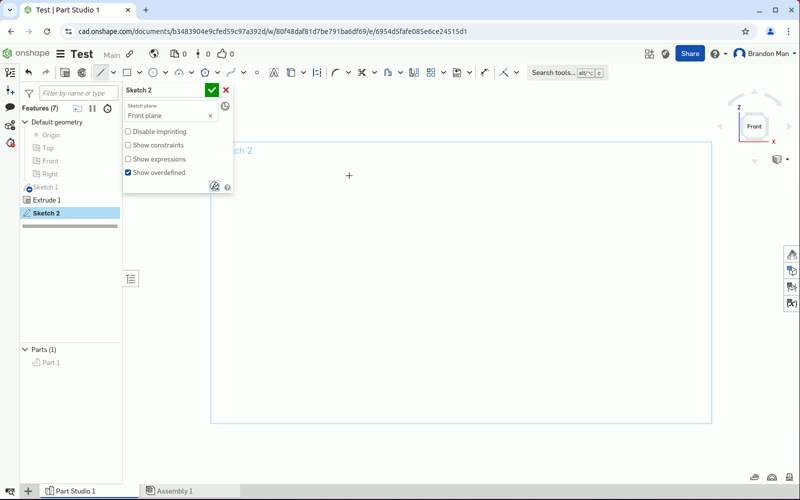
click(349, 175)
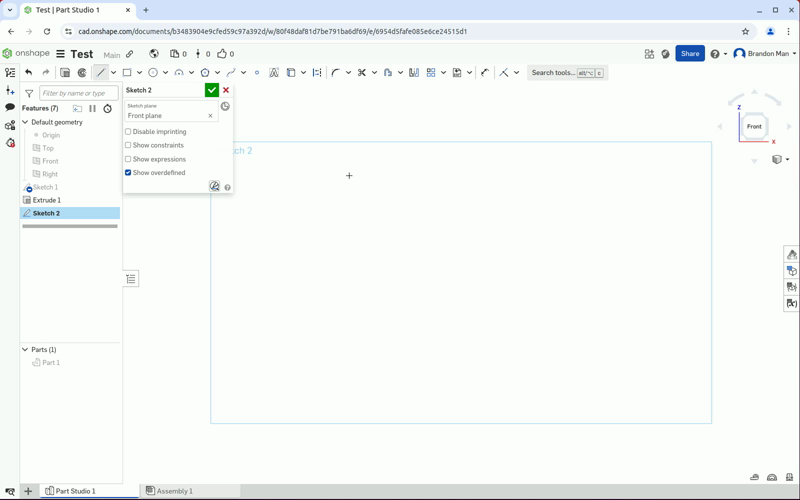
key_up(shift)
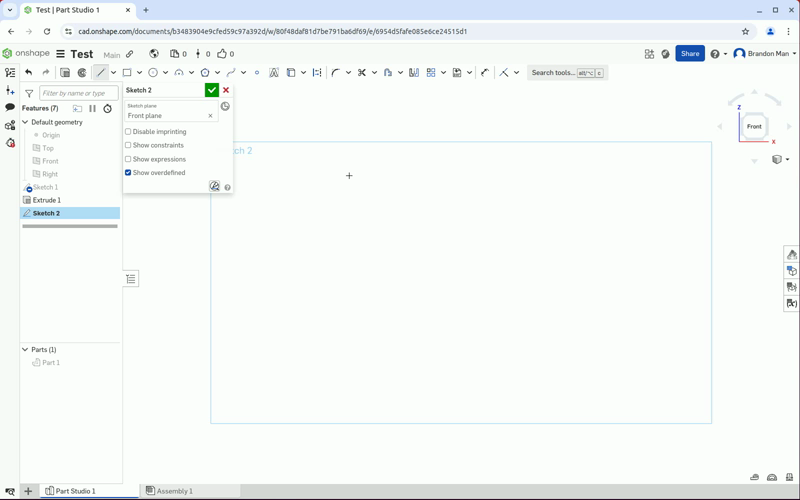
key_down(shift)
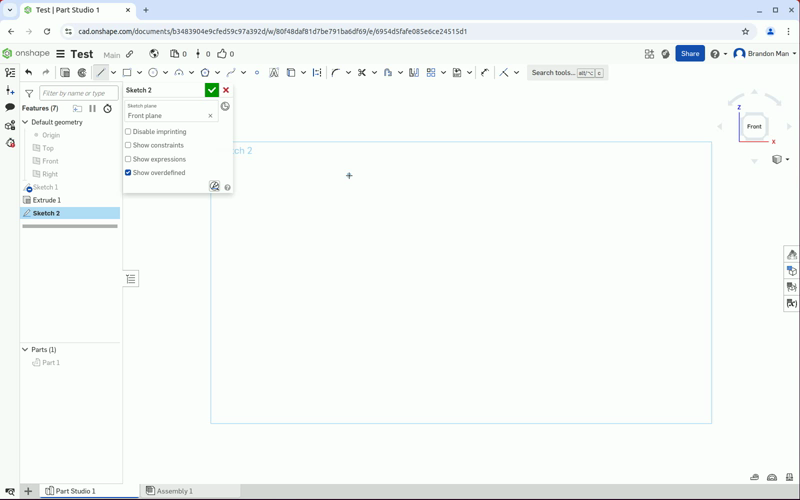
mouse_move(430, 175)
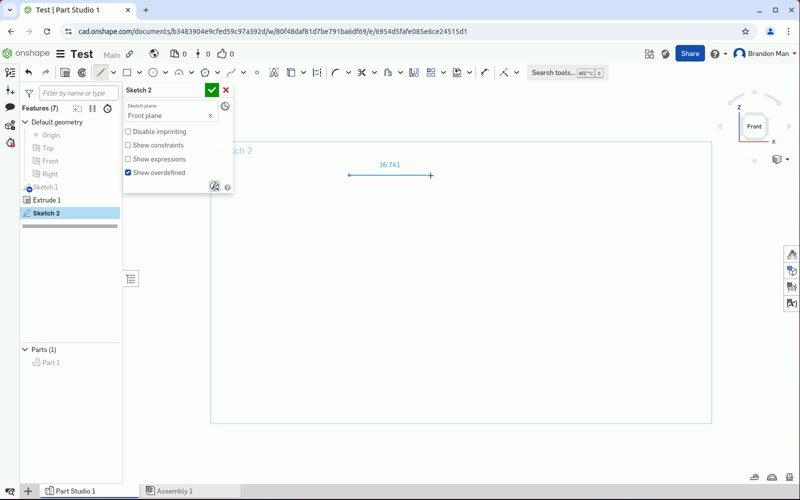
click(430, 175)
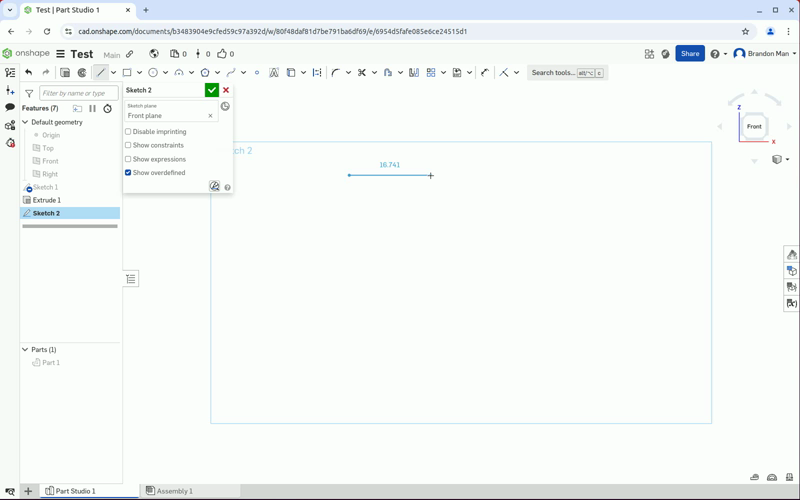
key_up(shift)
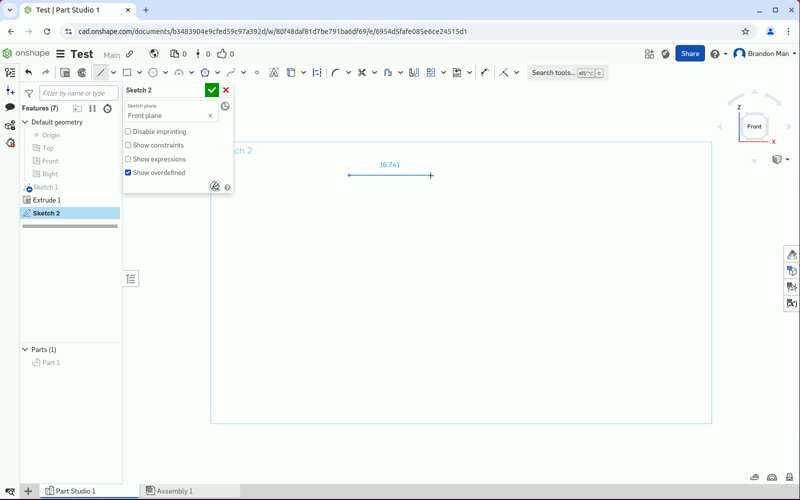
key_down(shift)
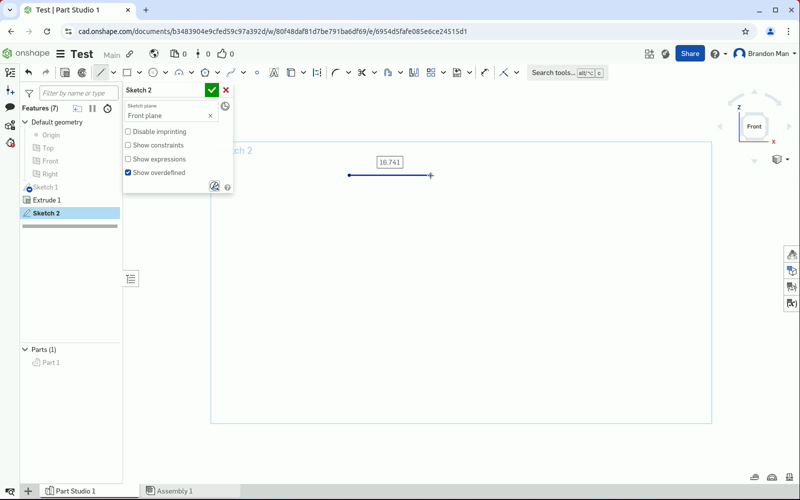
mouse_move(430, 336)
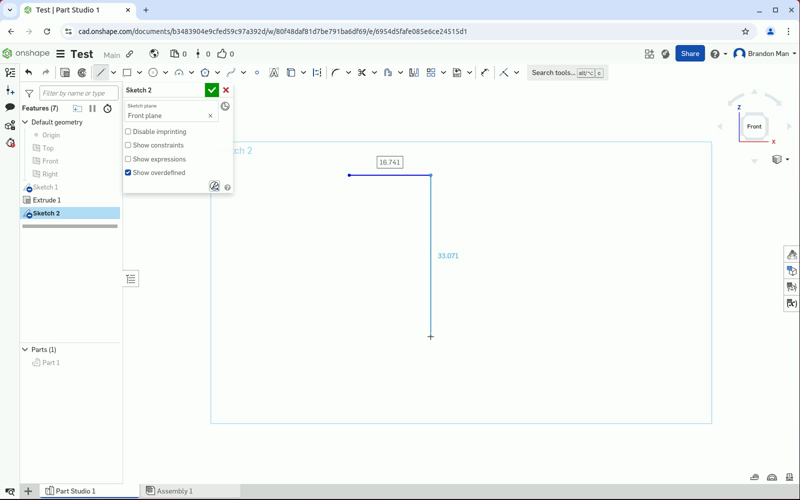
click(430, 336)
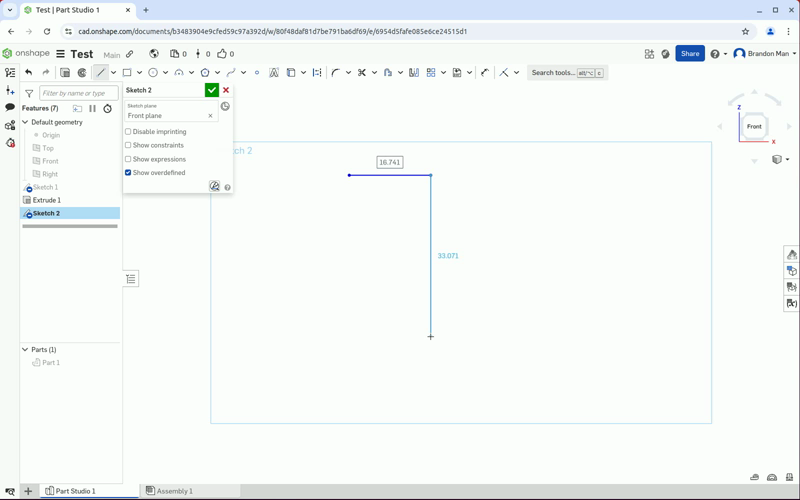
key_up(shift)
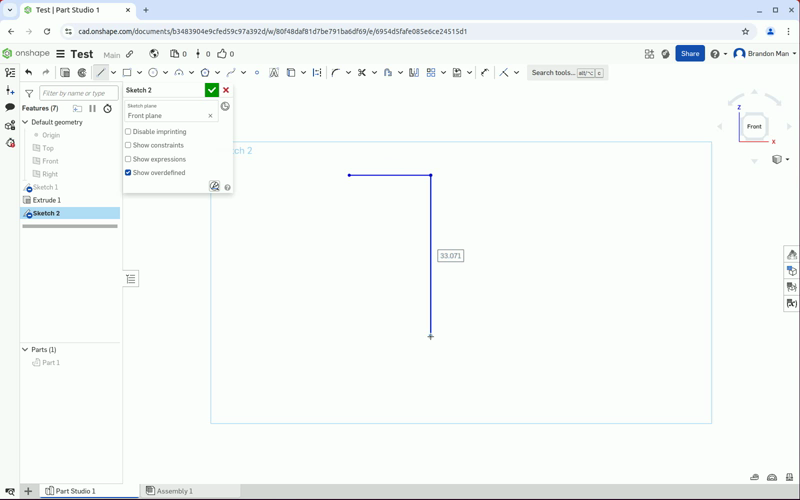
key_down(shift)
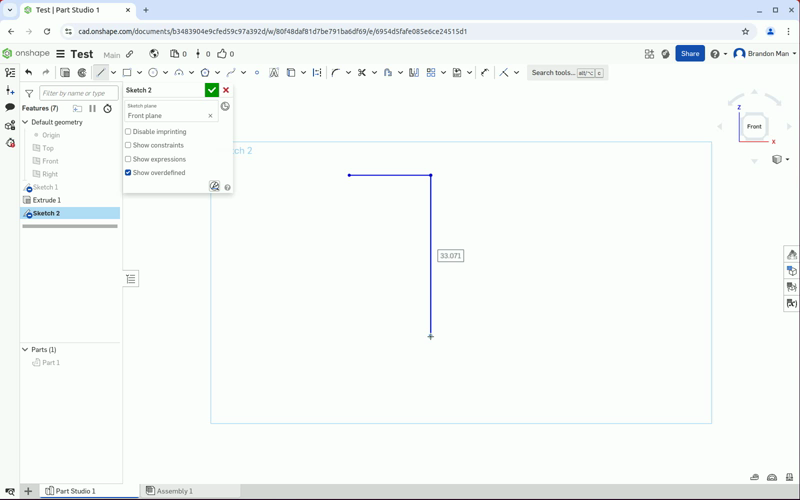
mouse_move(460, 336)
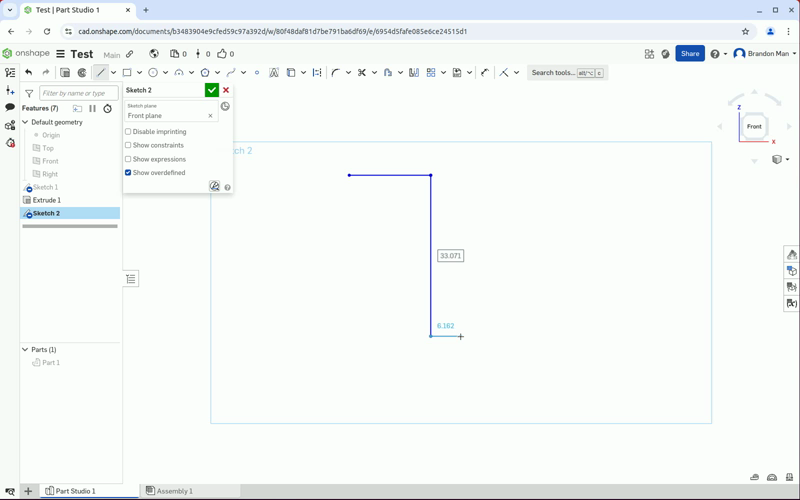
mouse_move(434, 336)
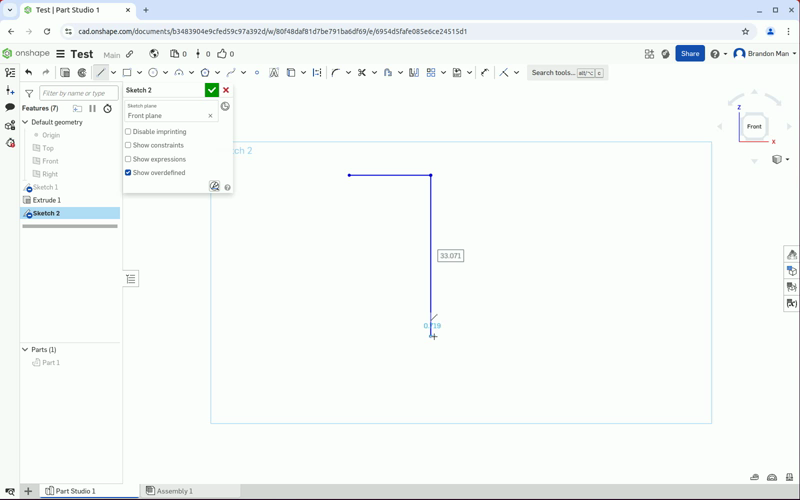
scroll(6)
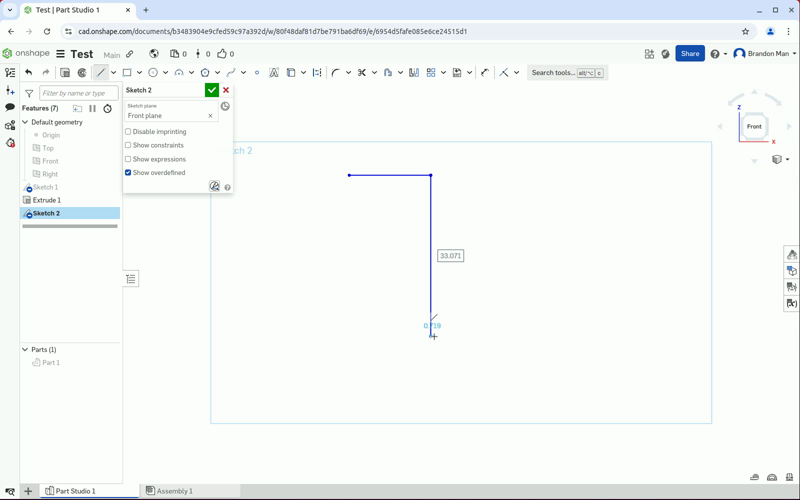
scroll(6)
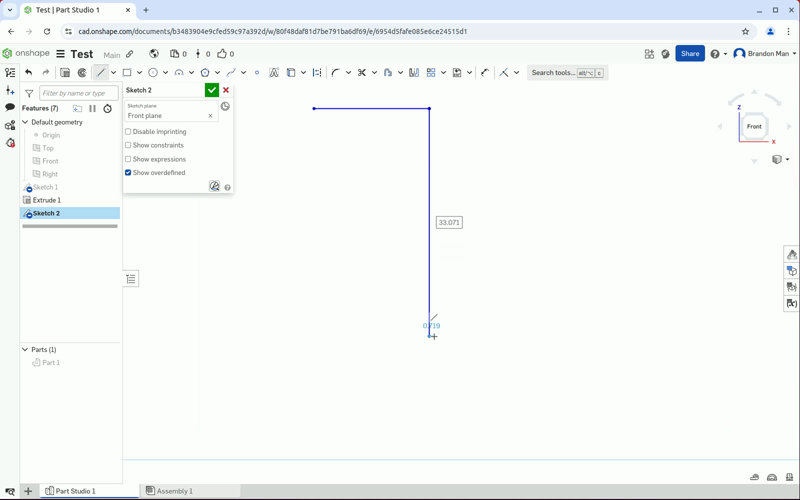
scroll(6)
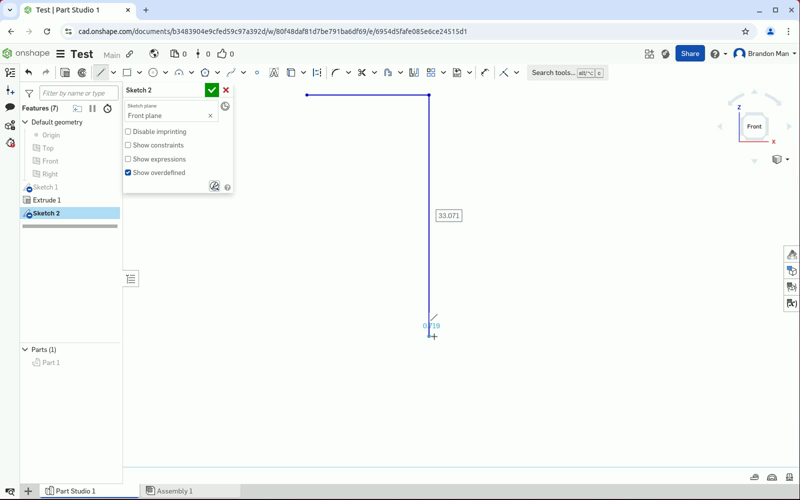
scroll(6)
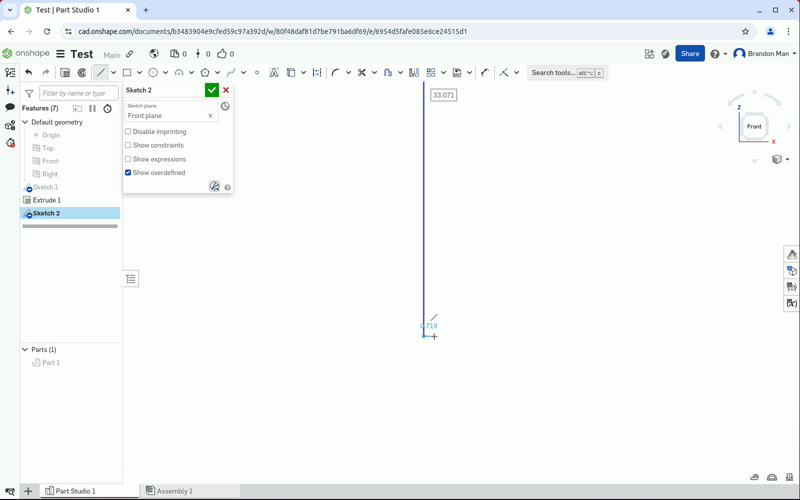
scroll(6)
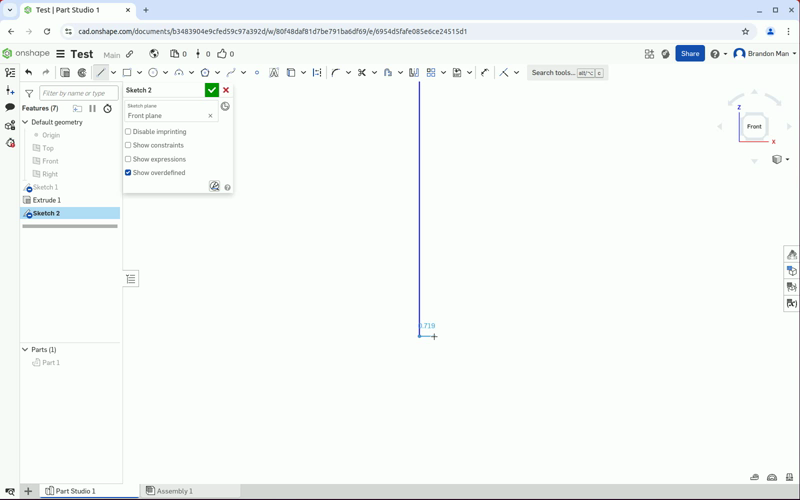
scroll(6)
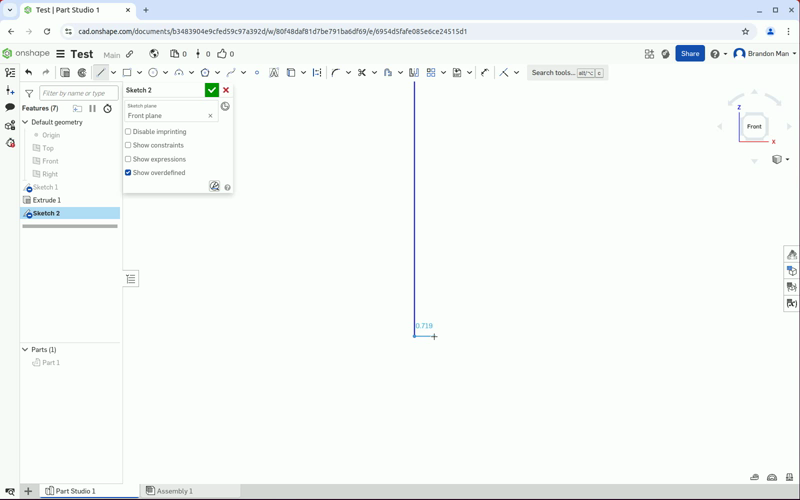
scroll(6)
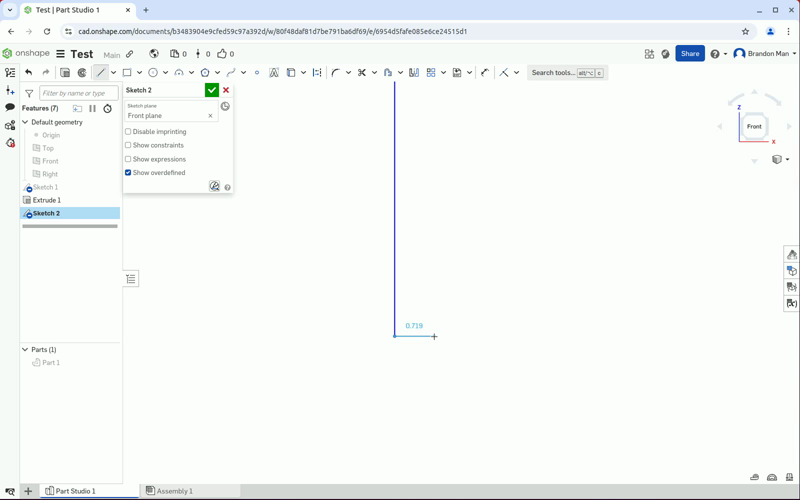
click(434, 336)
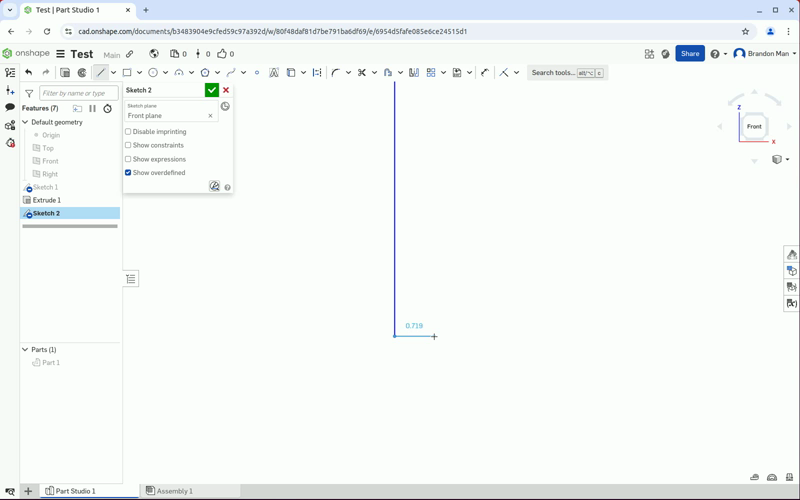
scroll(-6)
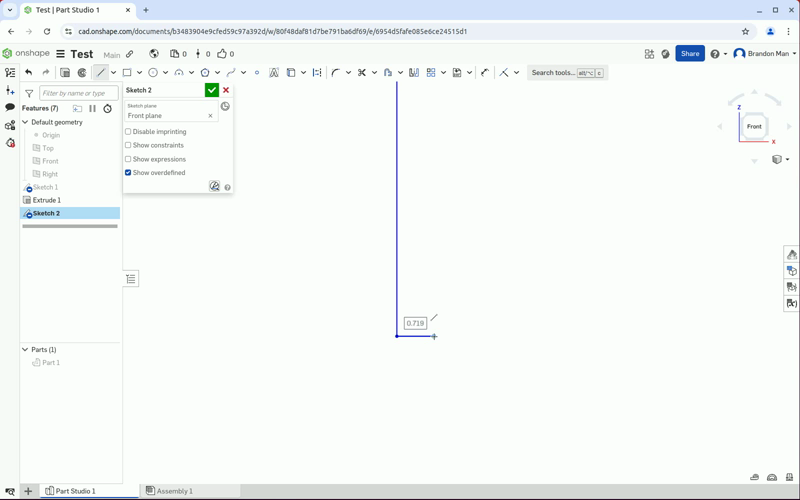
scroll(-6)
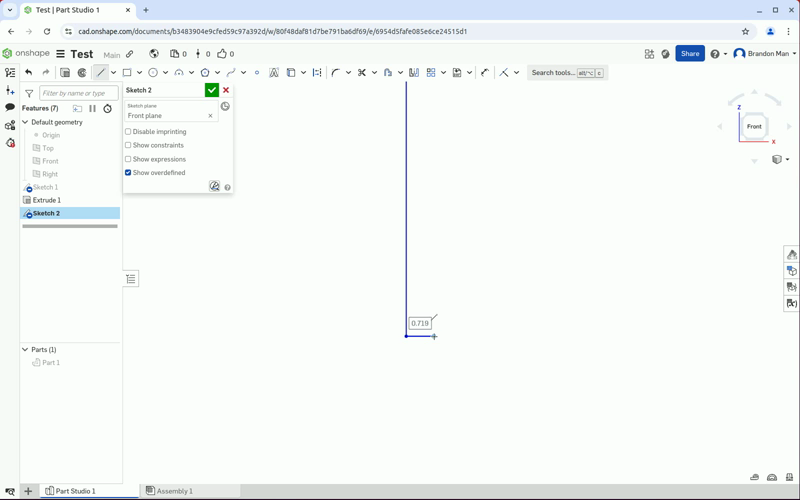
scroll(-6)
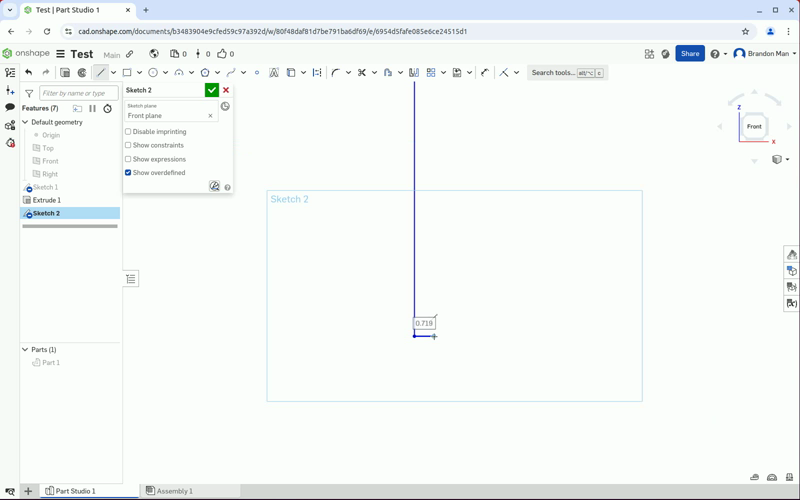
scroll(-6)
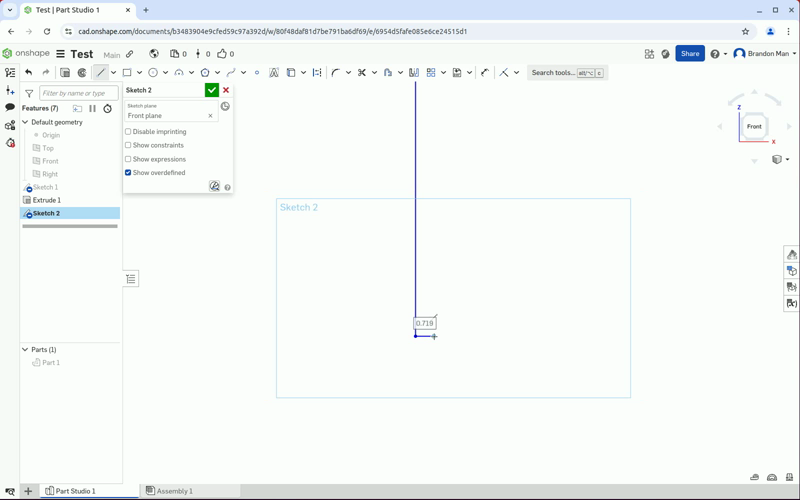
scroll(-6)
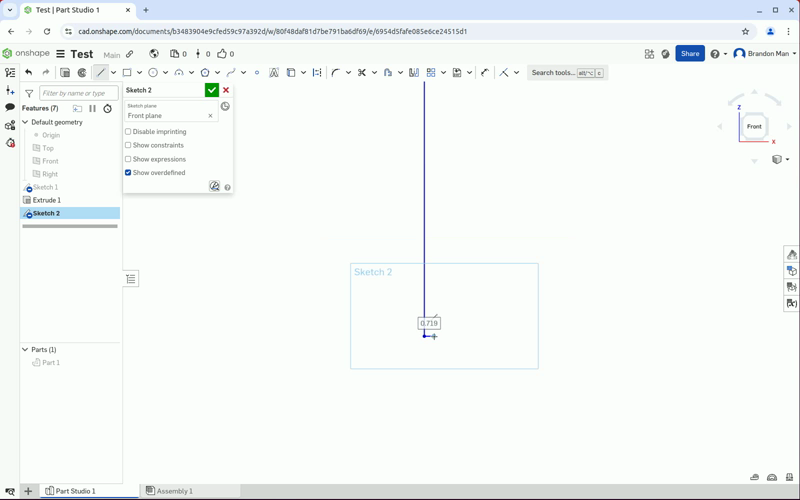
scroll(-6)
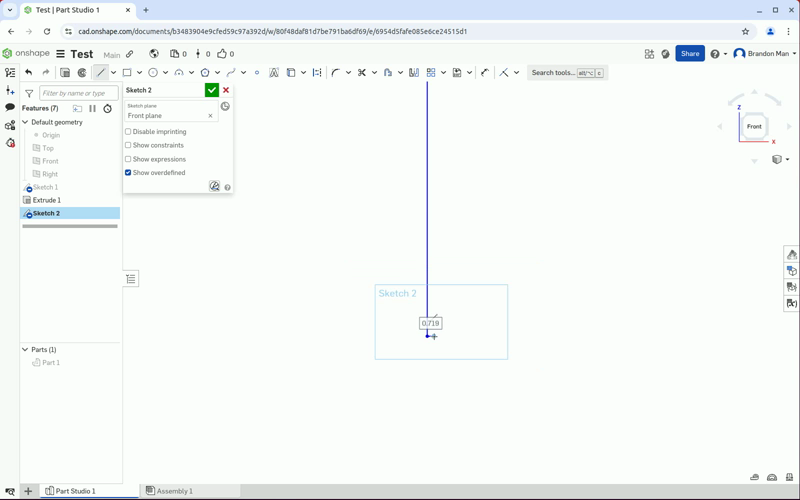
scroll(-6)
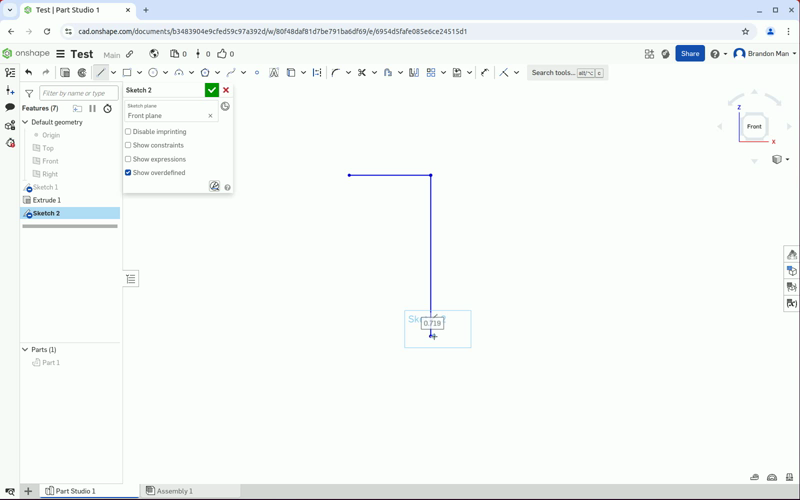
key_up(shift)
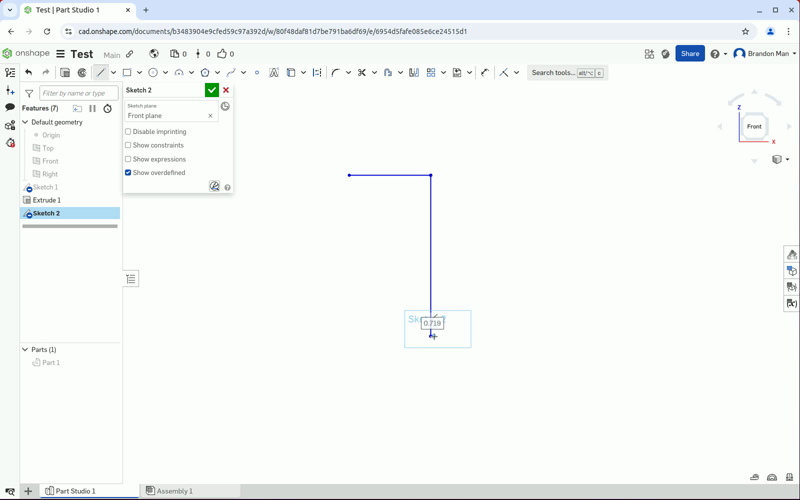
key_down(shift)
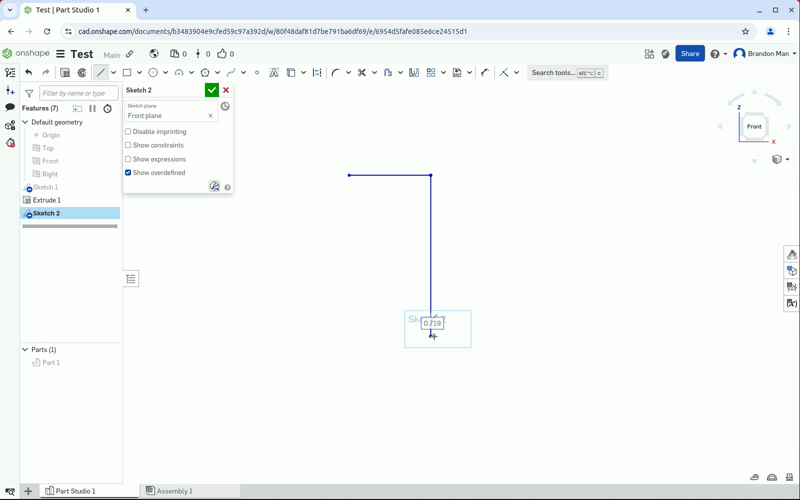
mouse_move(434, 170)
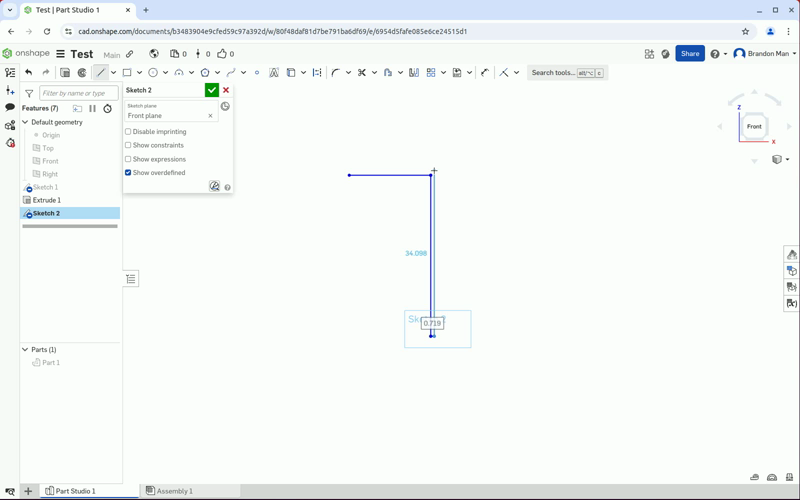
click(434, 170)
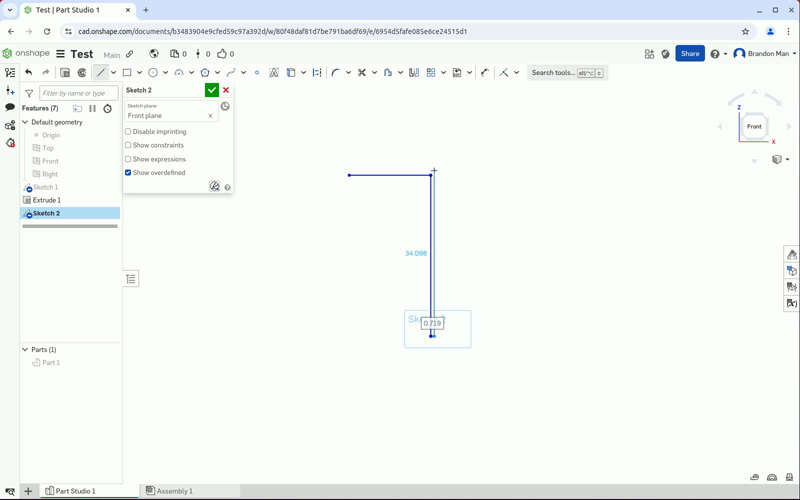
key_up(shift)
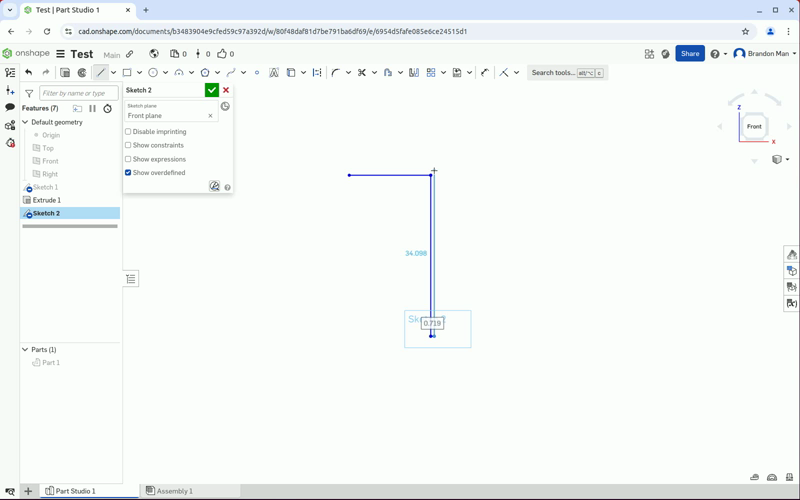
key_down(shift)
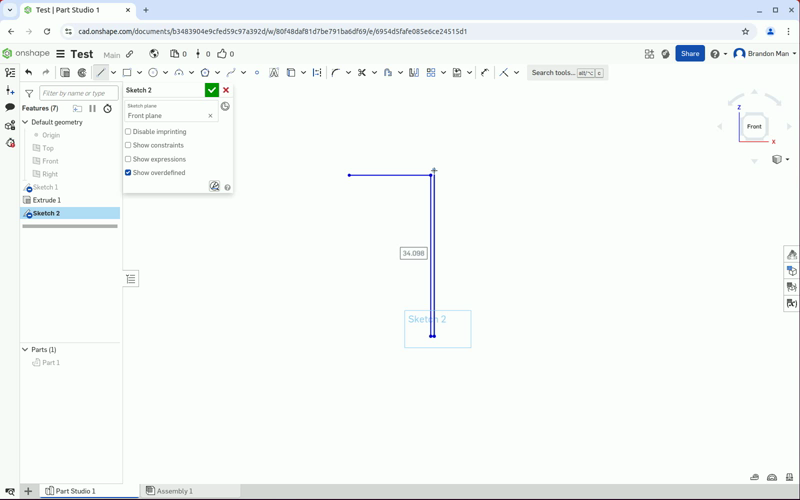
mouse_move(349, 170)
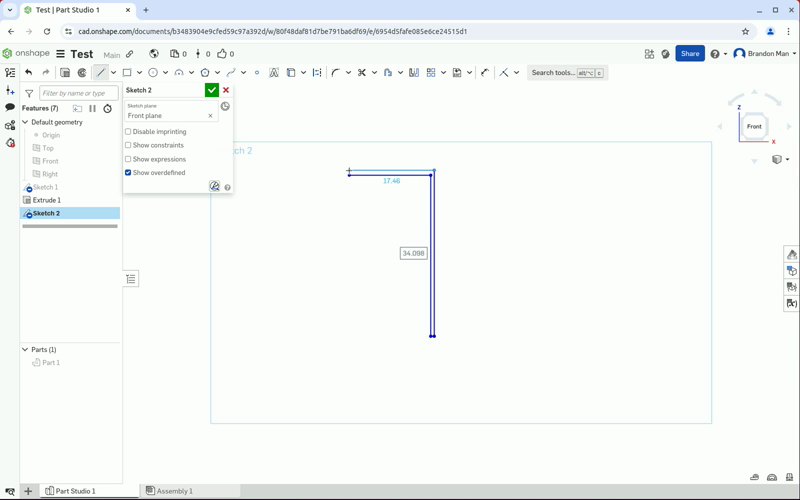
click(349, 170)
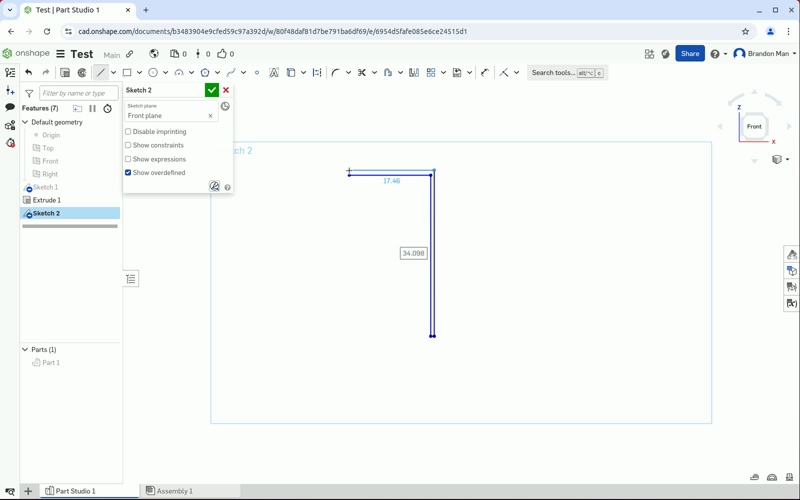
key_up(shift)
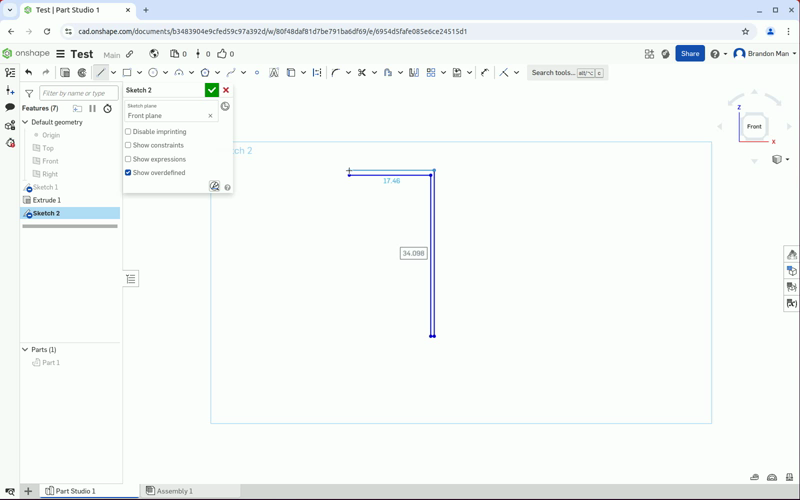
mouse_move(379, 170)
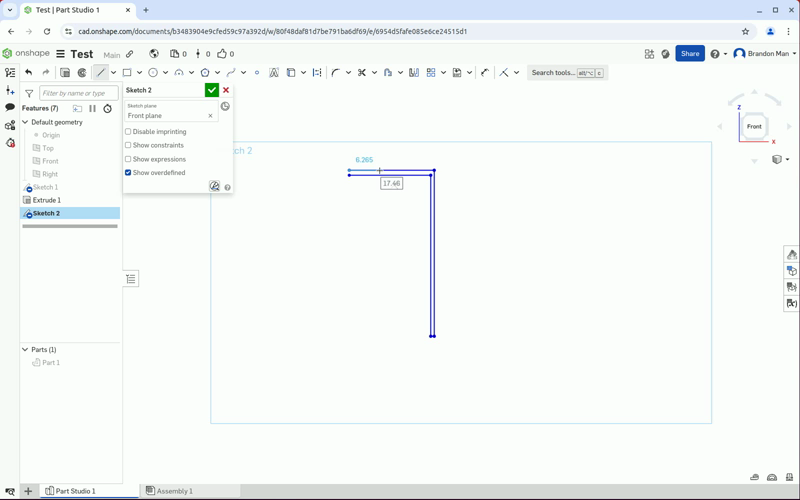
key_down(shift)
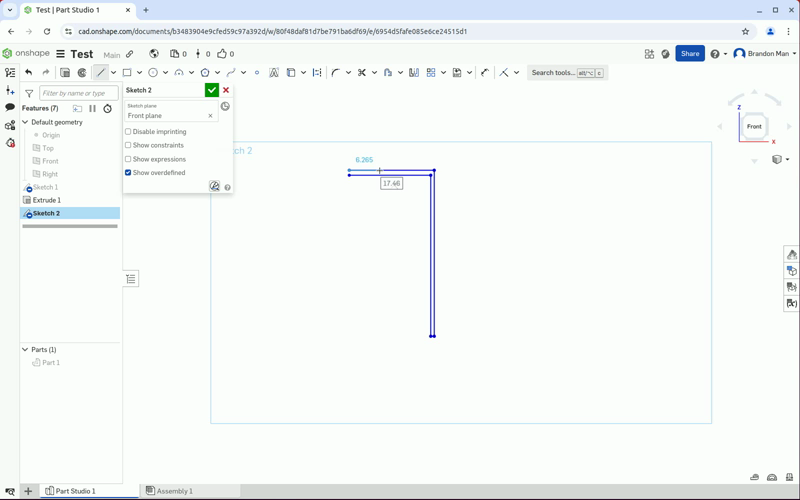
mouse_move(349, 175)
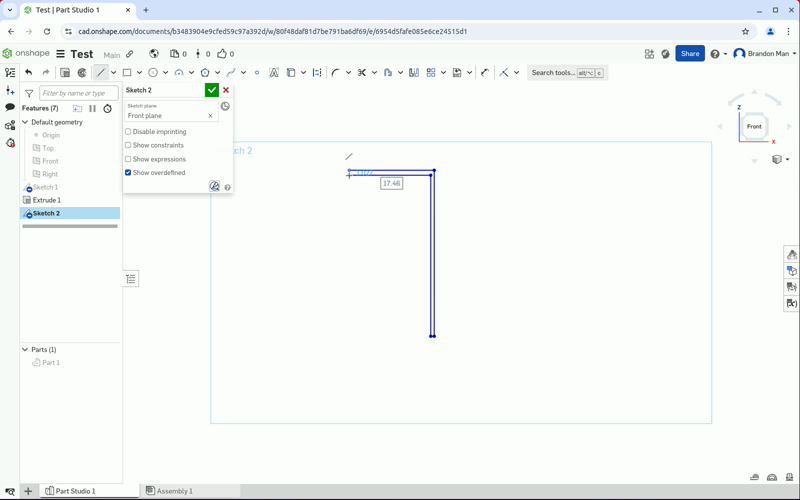
scroll(6)
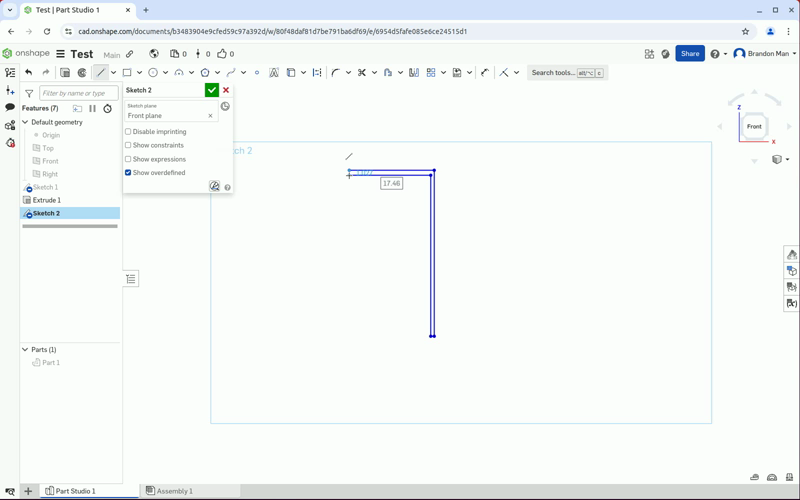
scroll(6)
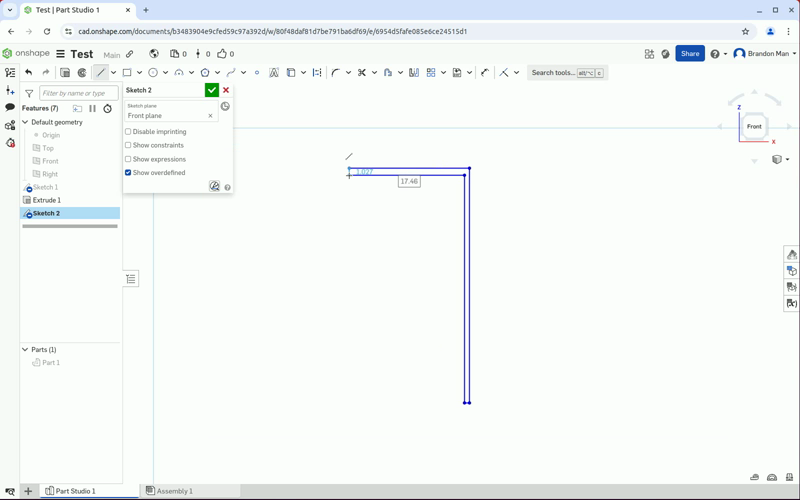
scroll(6)
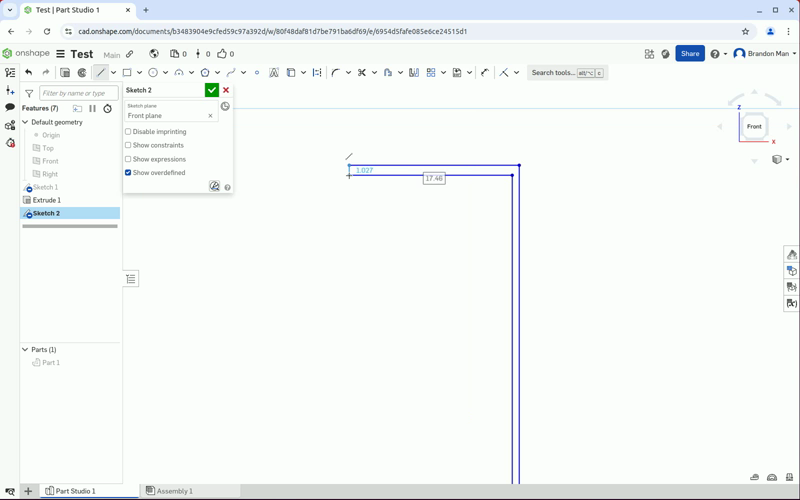
scroll(6)
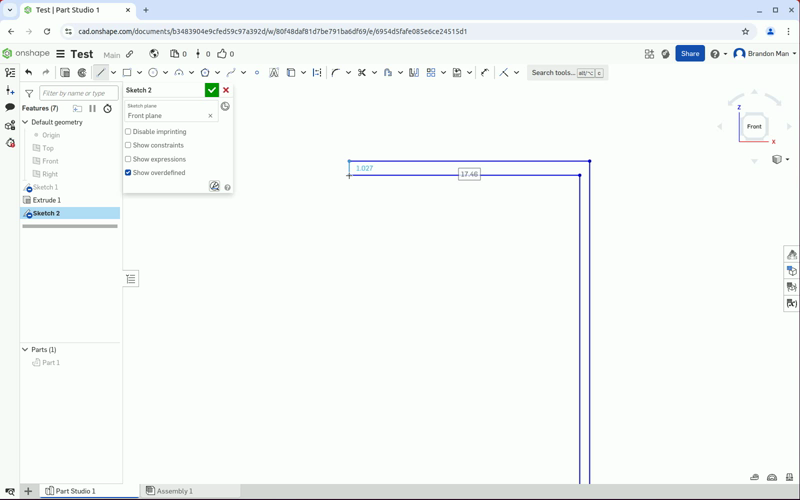
scroll(6)
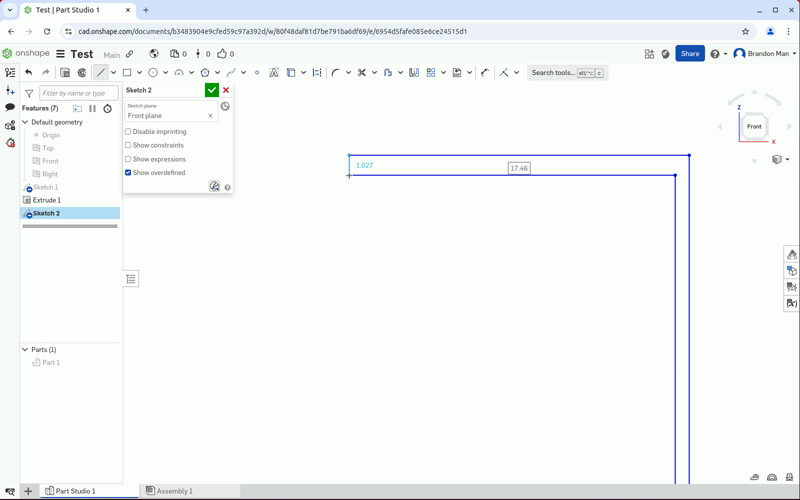
scroll(6)
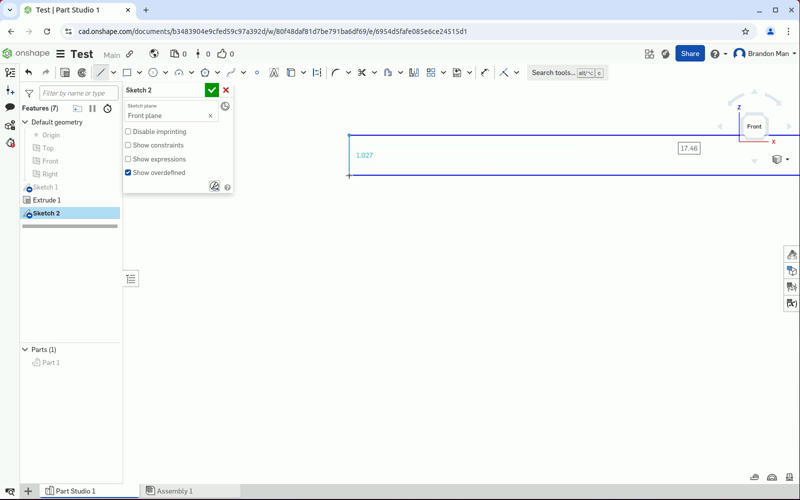
scroll(6)
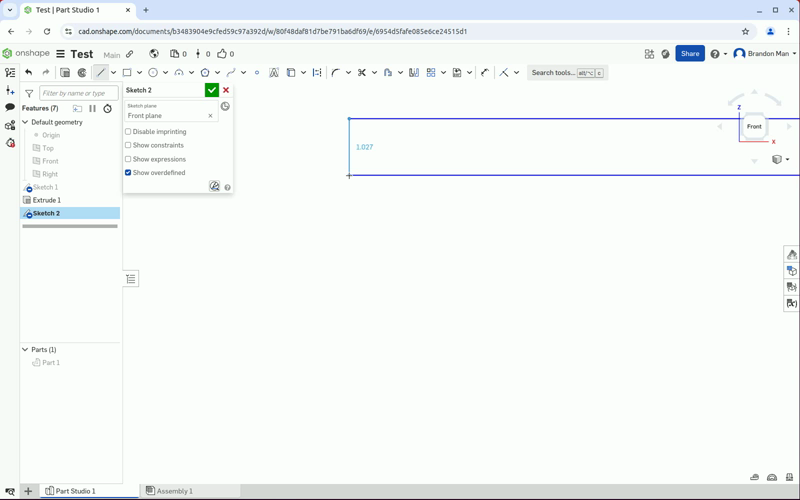
key_up(shift)
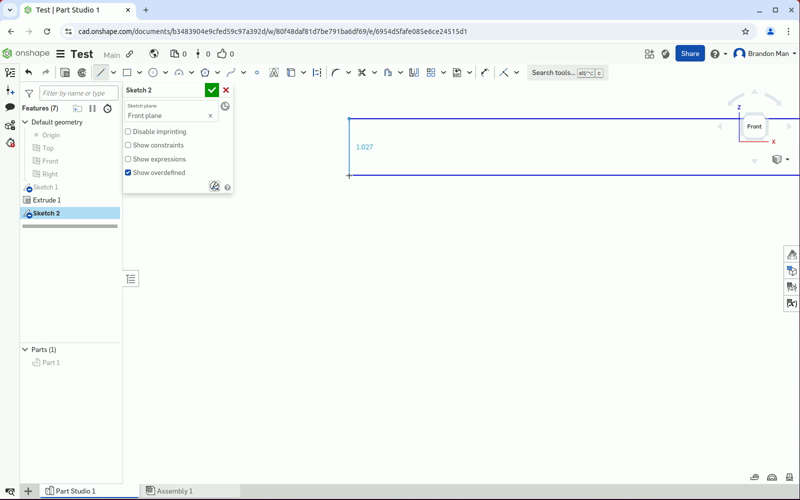
click(349, 175)
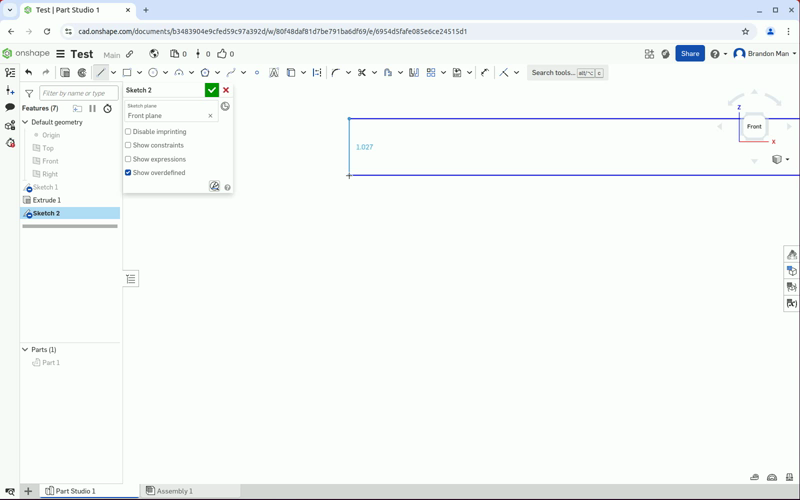
scroll(-6)
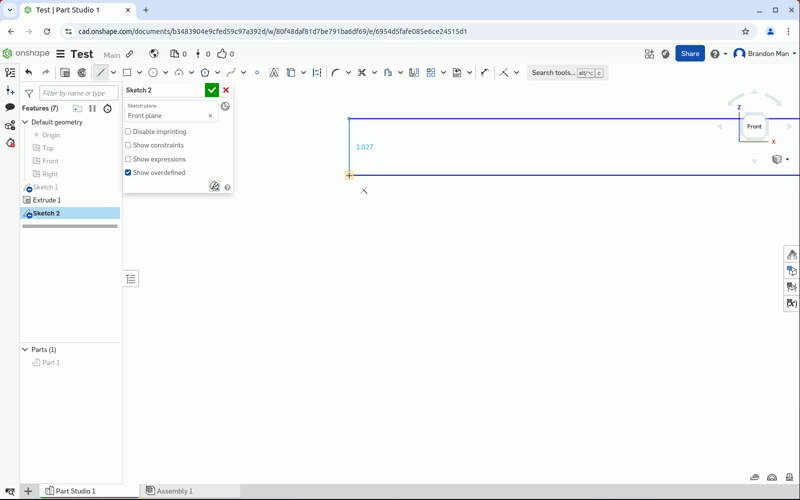
scroll(-6)
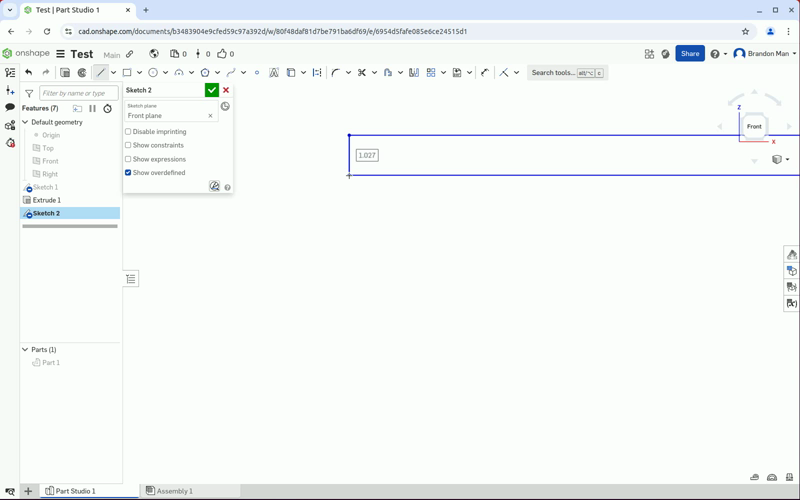
scroll(-6)
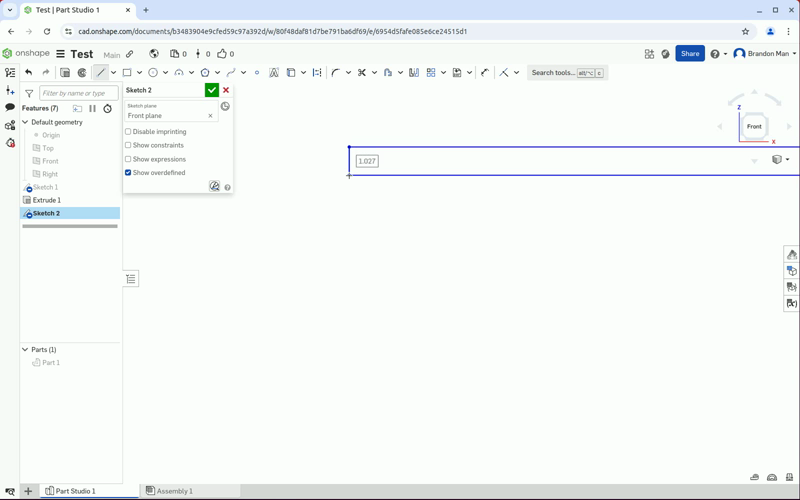
scroll(-6)
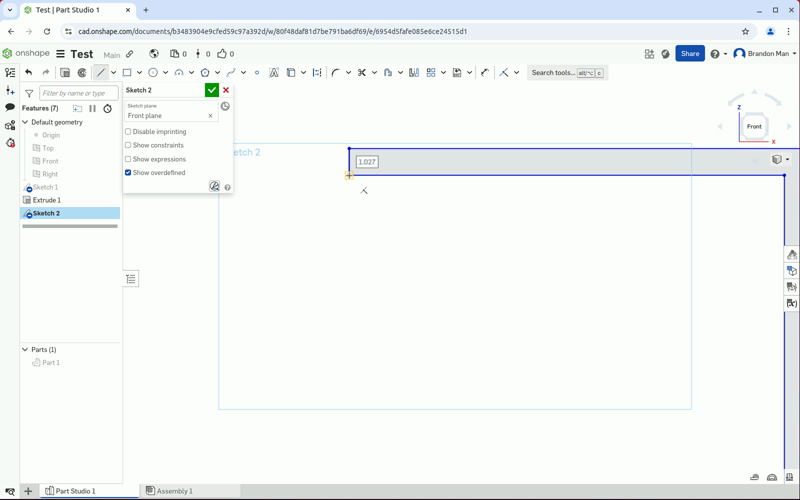
scroll(-6)
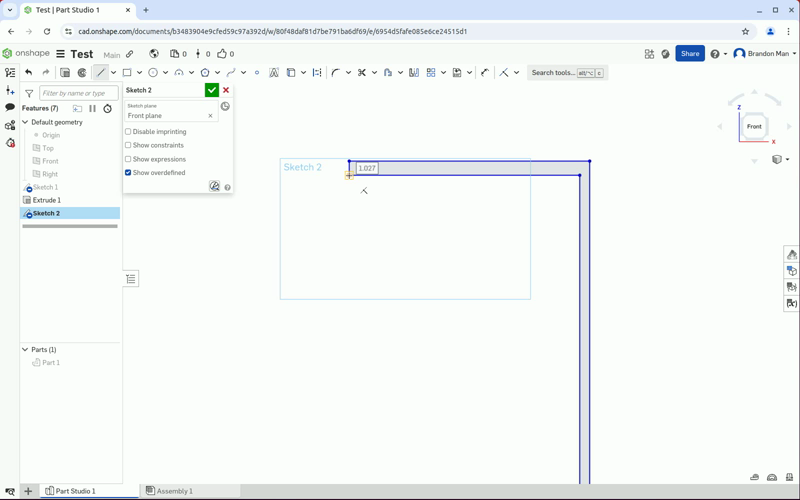
scroll(-6)
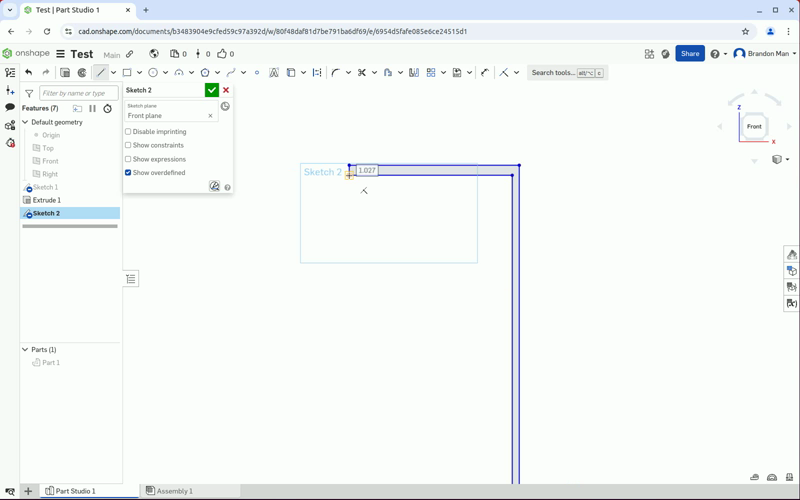
scroll(-6)
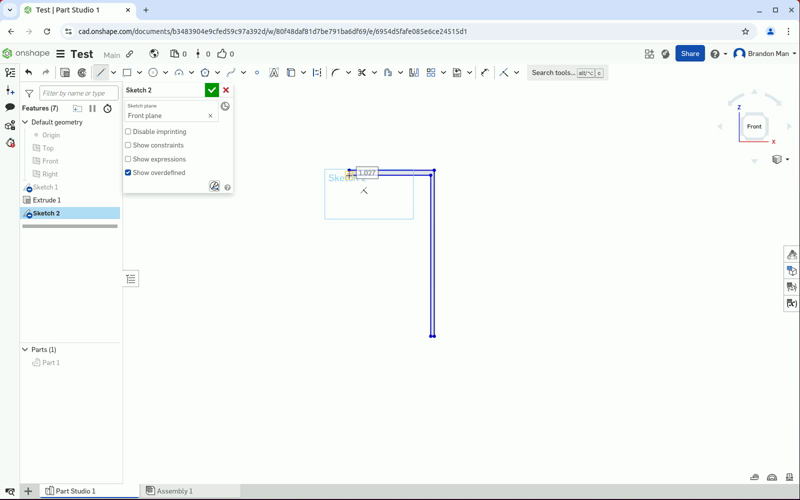
key(esc)
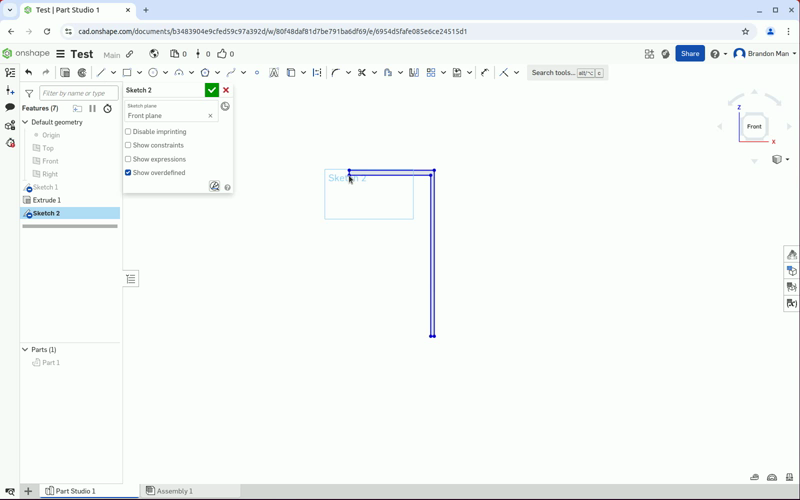
mouse_move(431, 253)
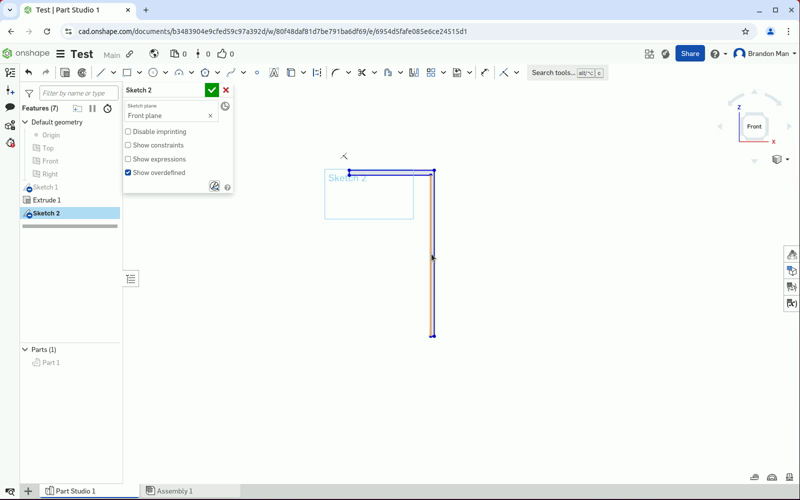
scroll(6)
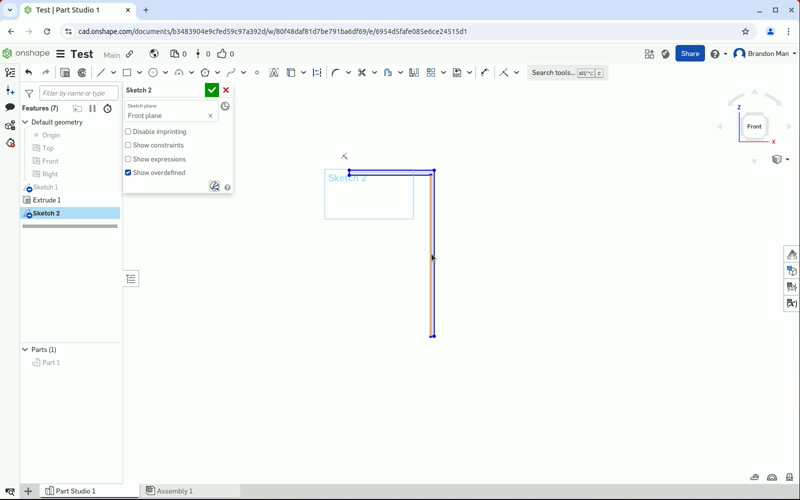
scroll(6)
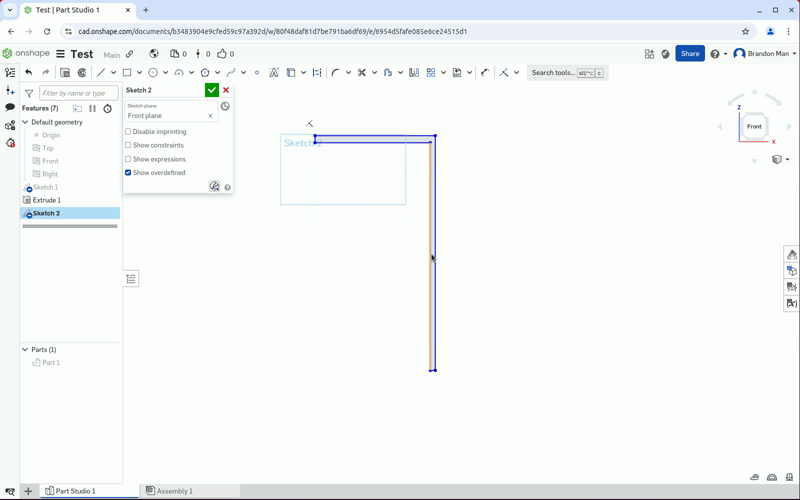
scroll(6)
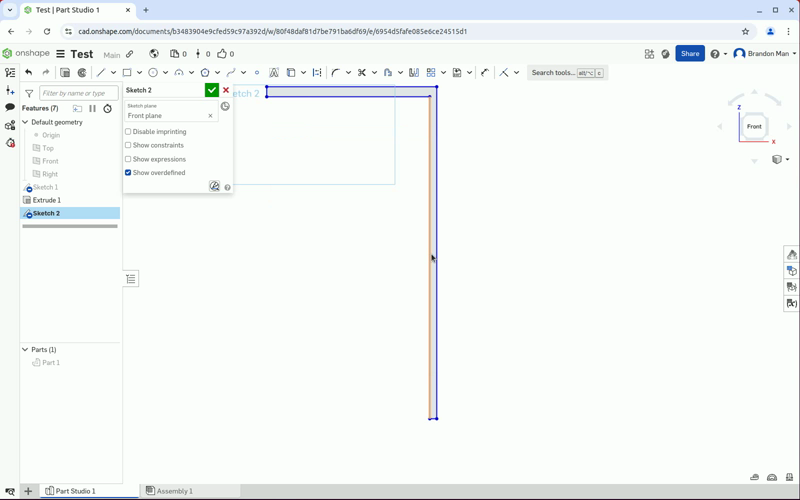
scroll(6)
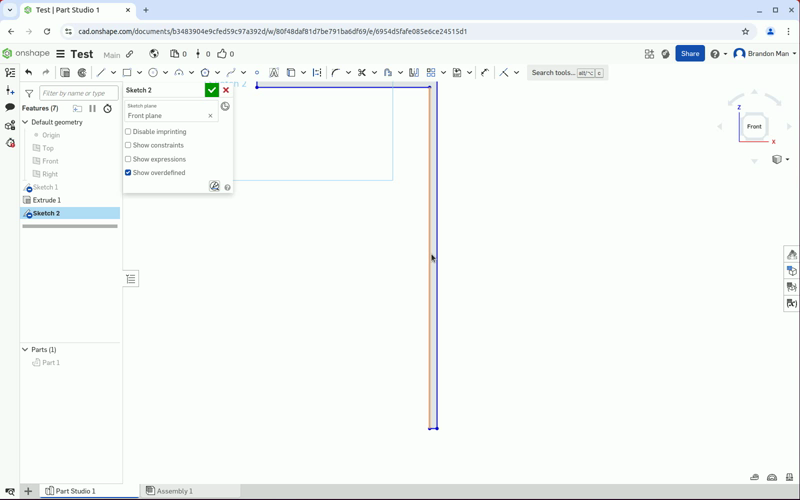
scroll(6)
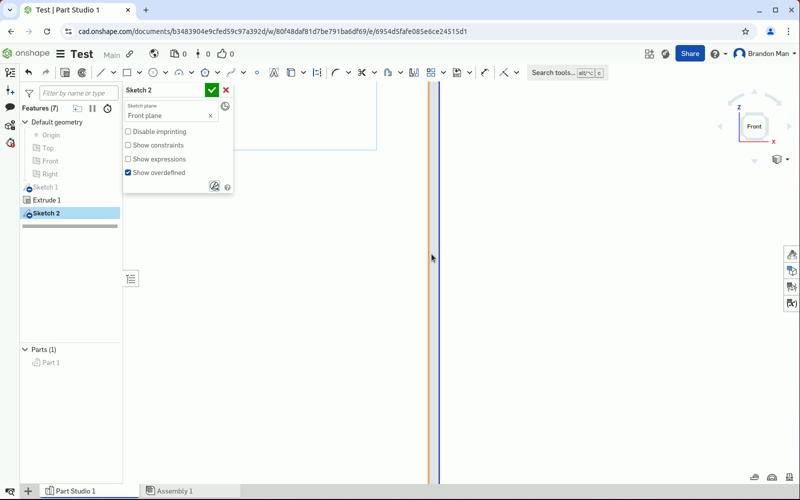
scroll(6)
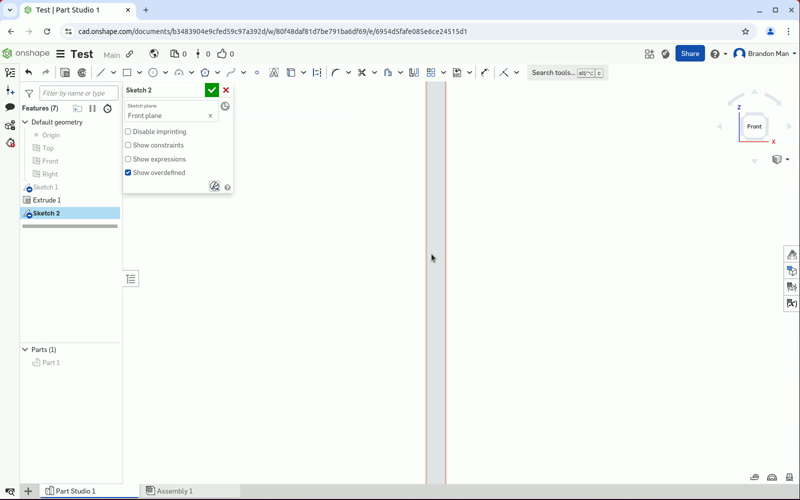
scroll(6)
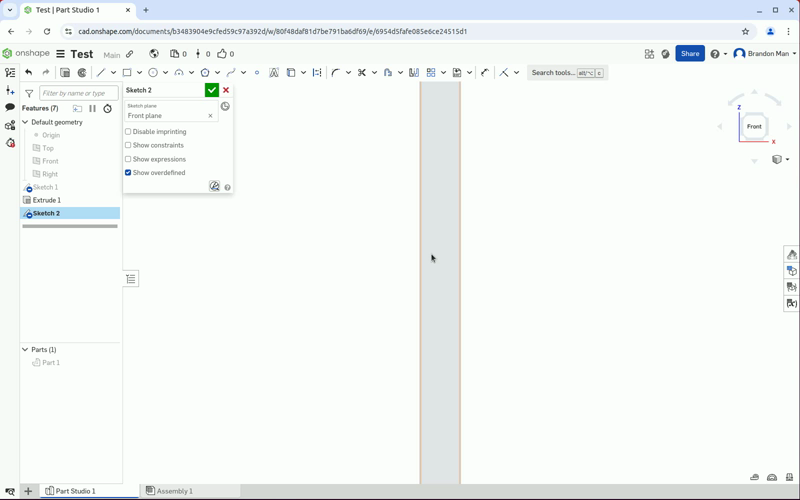
click(431, 253)
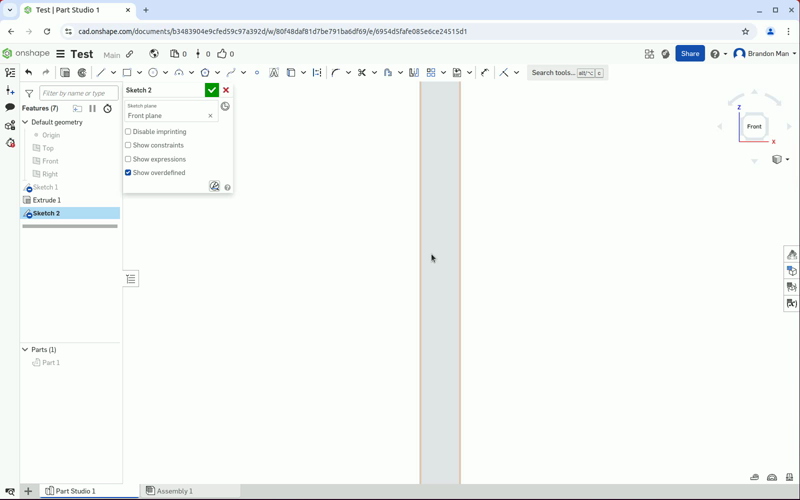
scroll(-6)
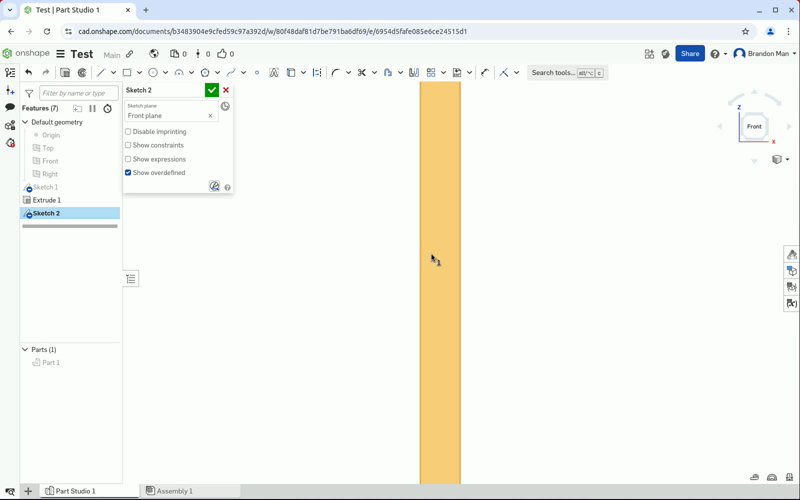
scroll(-6)
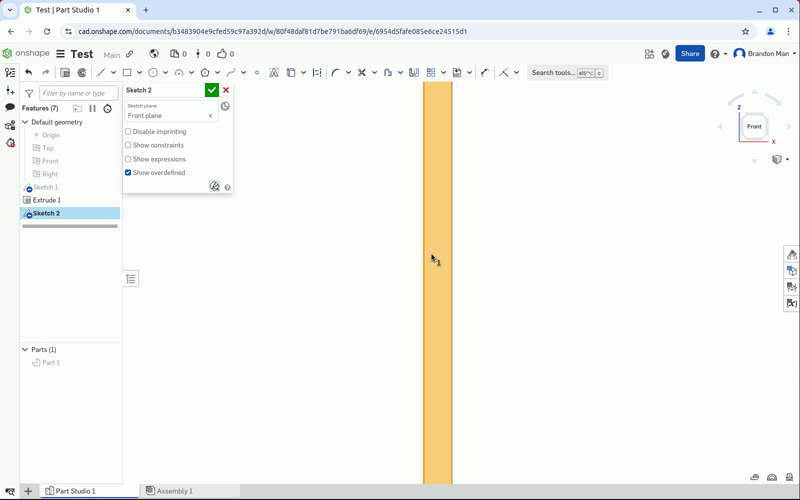
scroll(-6)
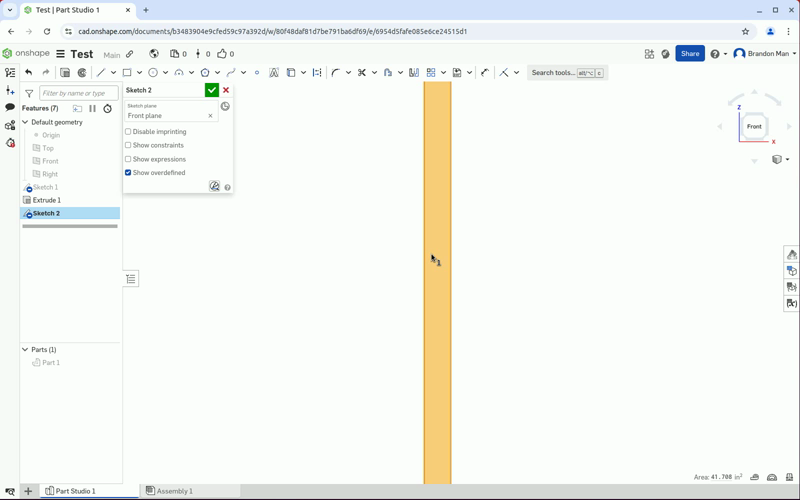
scroll(-6)
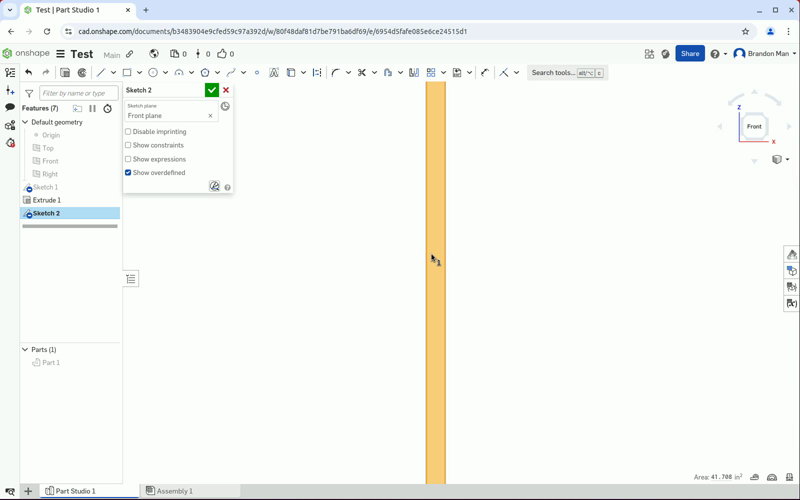
scroll(-6)
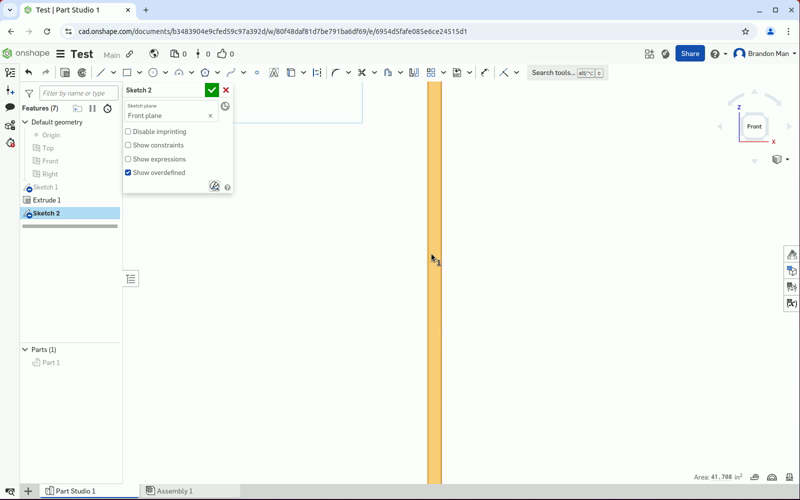
scroll(-6)
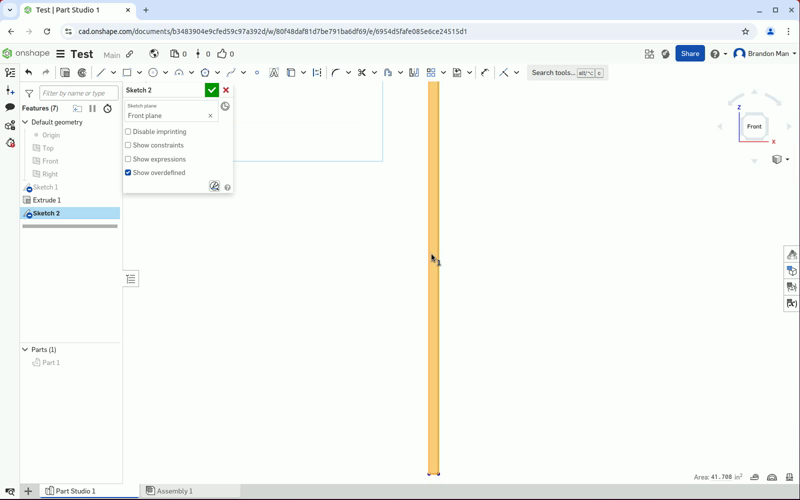
scroll(-6)
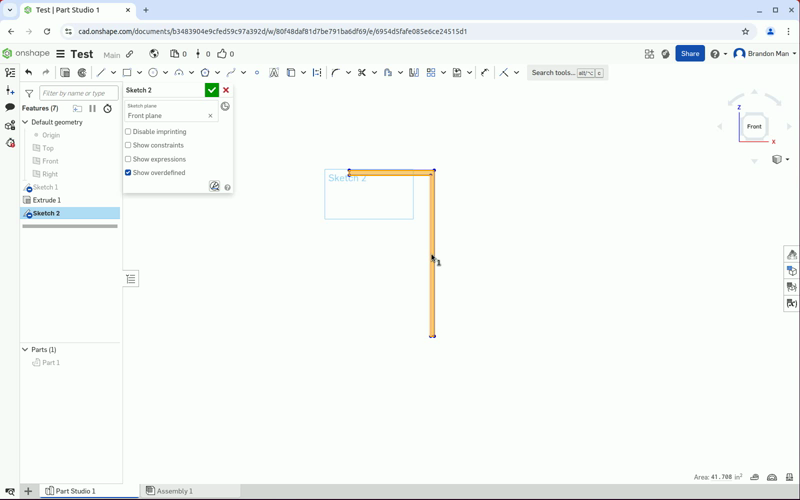
mouse_move(73, 352)
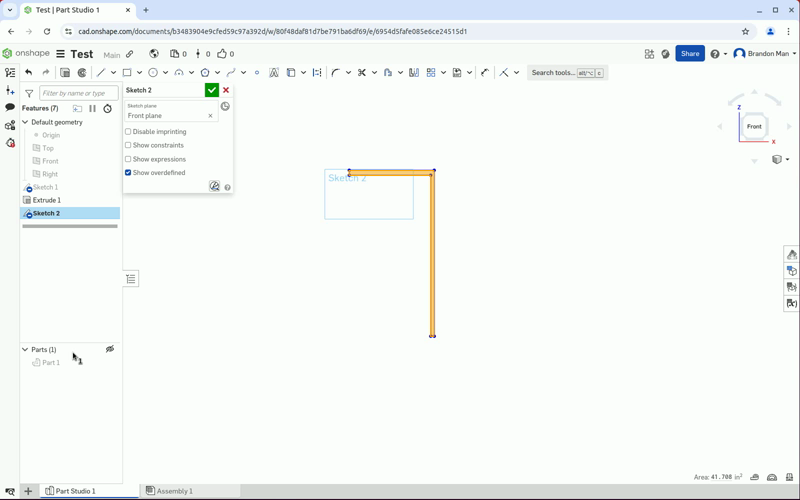
key(shift+y)
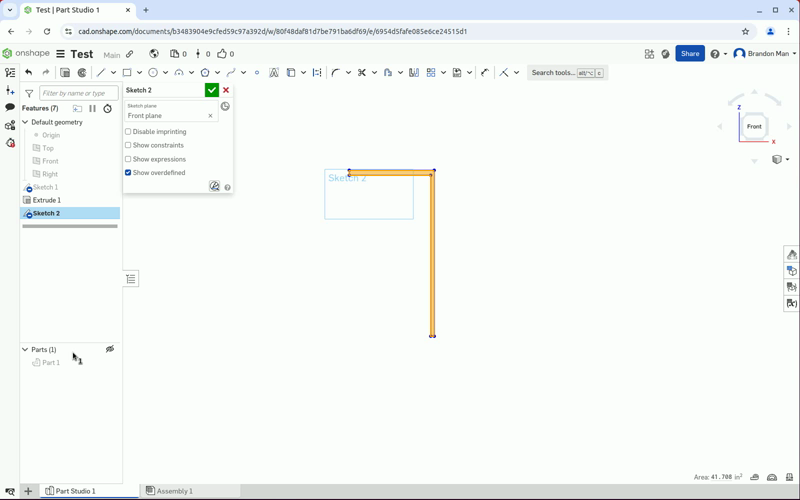
key(shift+e)
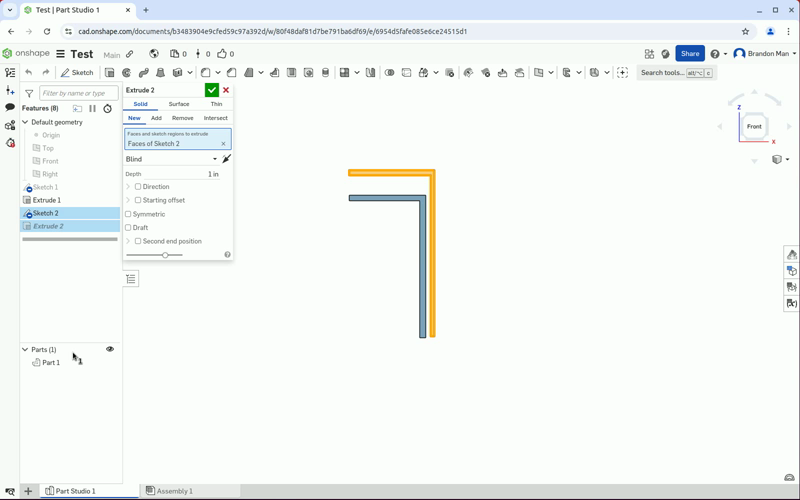
mouse_move(143, 106)
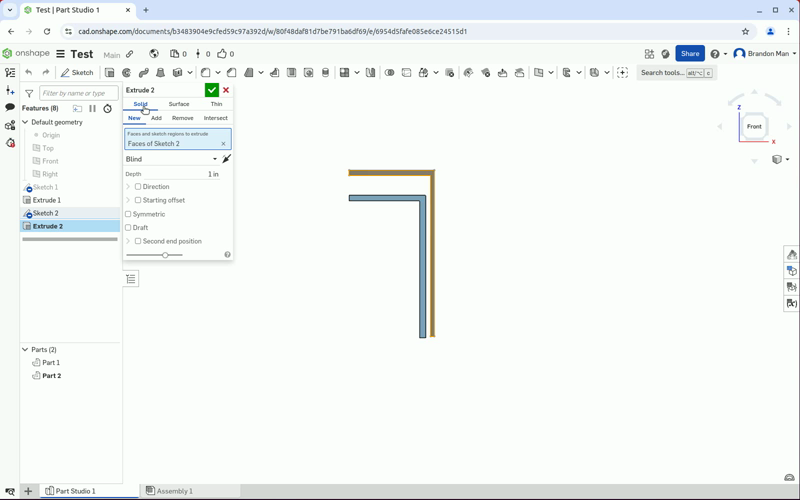
click(143, 106)
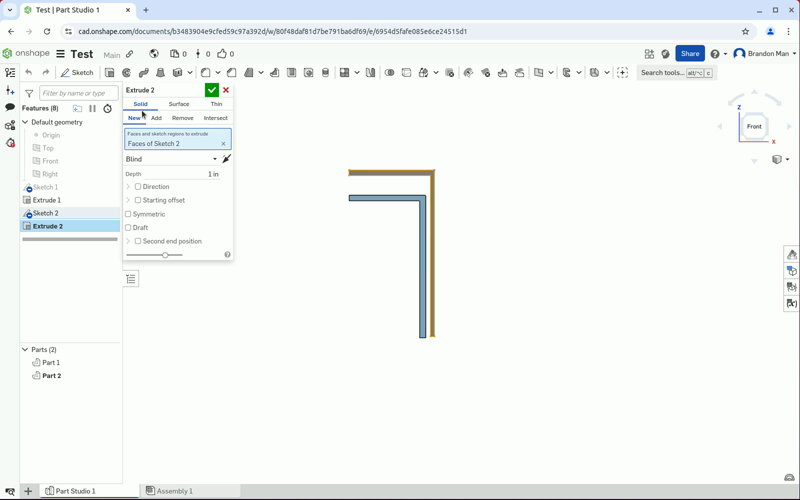
mouse_move(137, 120)
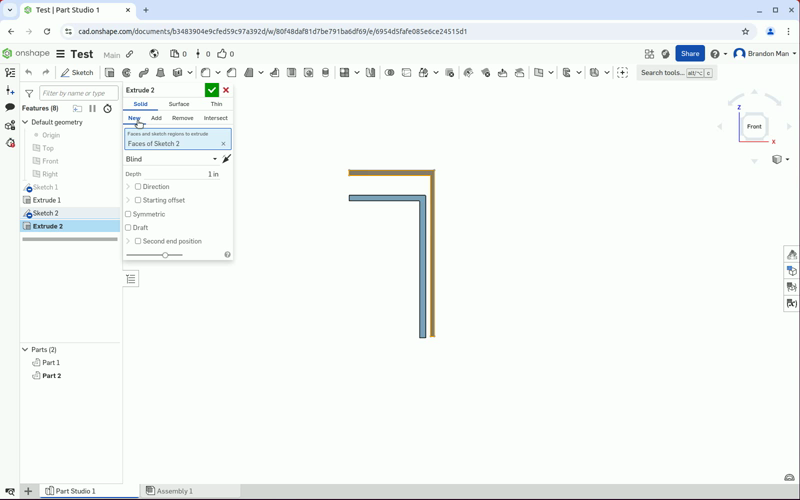
click(137, 120)
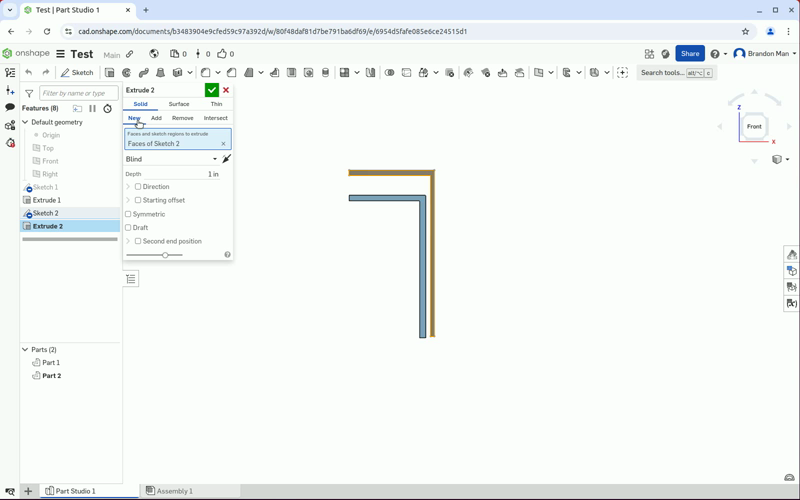
key(tab, 4)
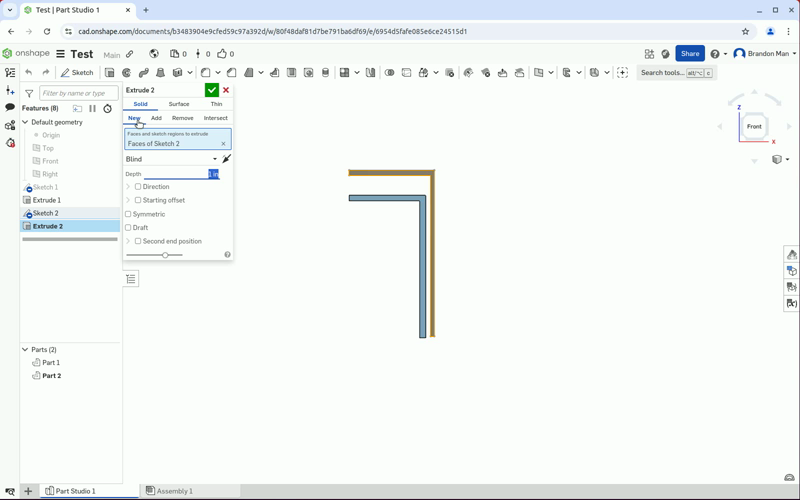
text(16.85)
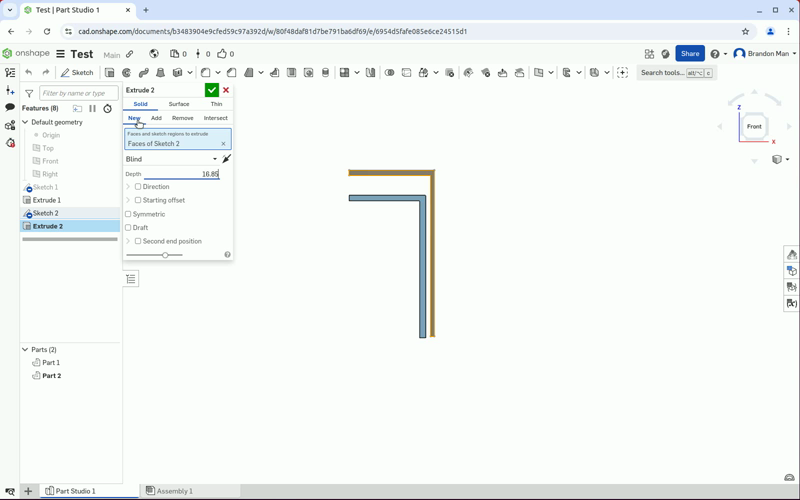
key(tab, 3)
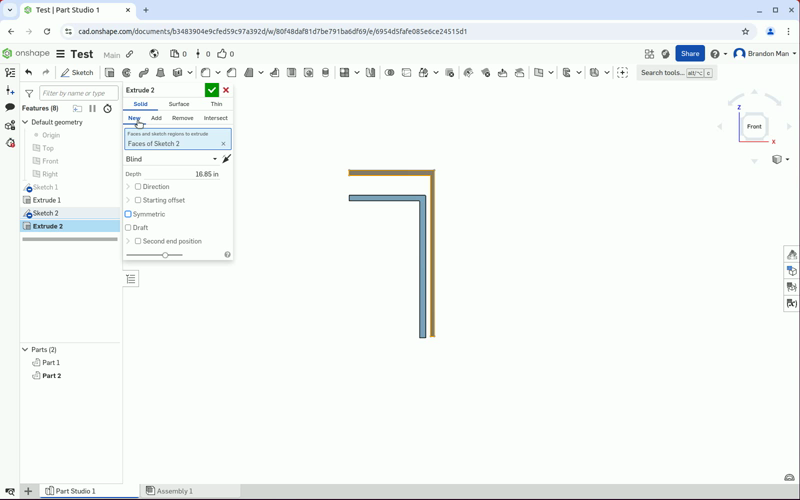
key(space)
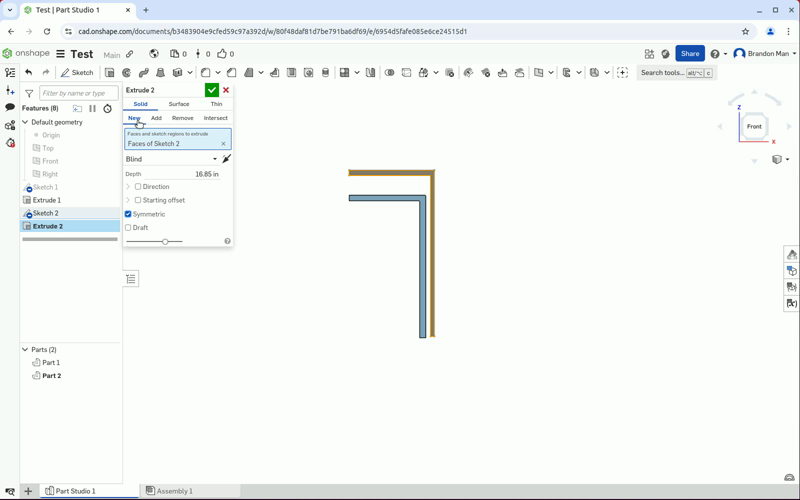
key(enter)
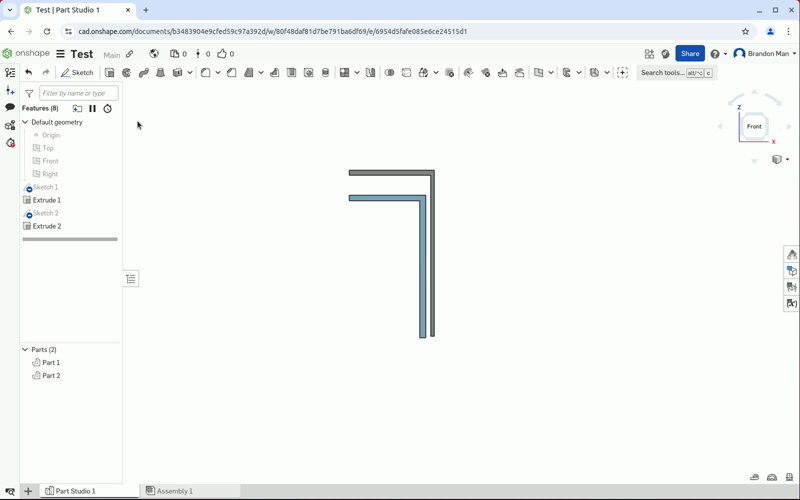
key(shift+h)
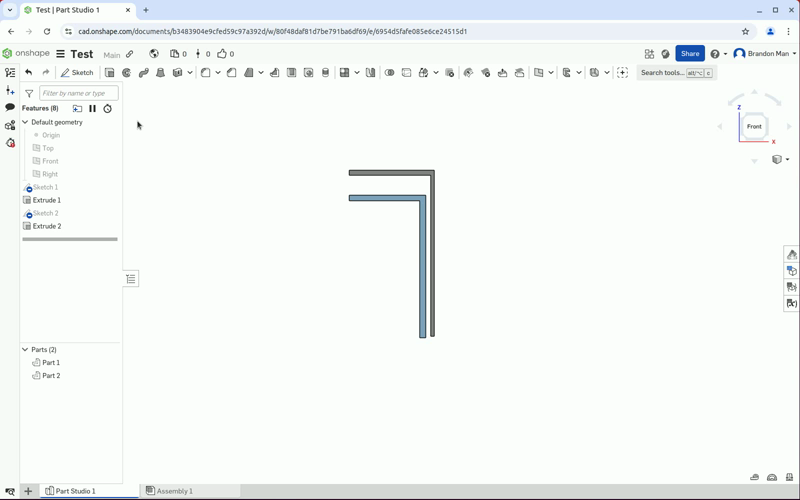
key(shift+h)
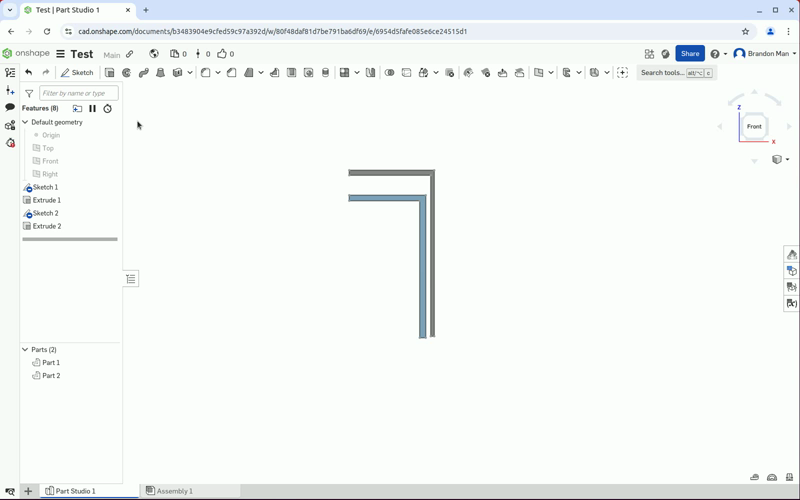
key(shift+7)
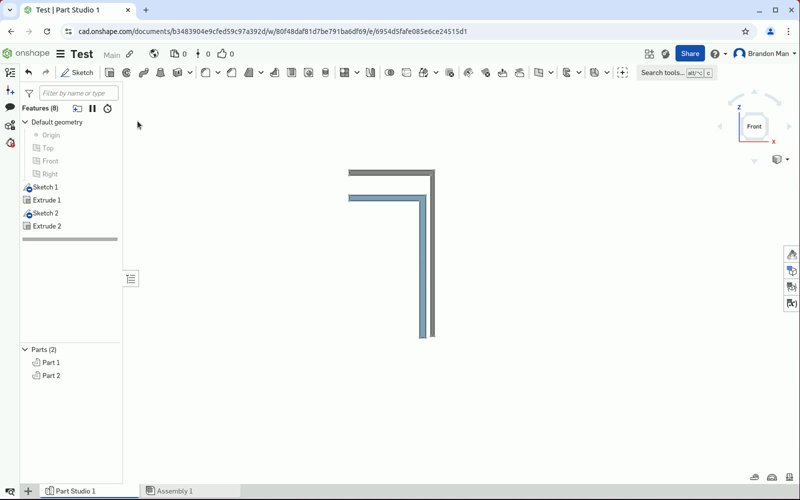
key(left, 2)
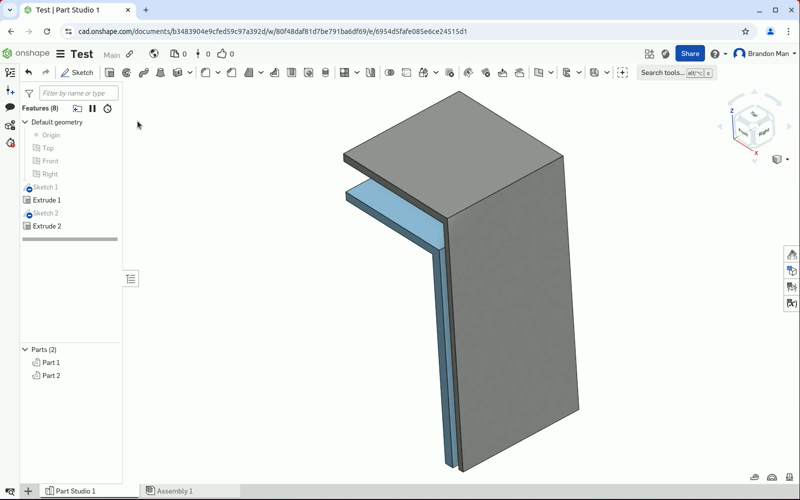
key(down, 2)
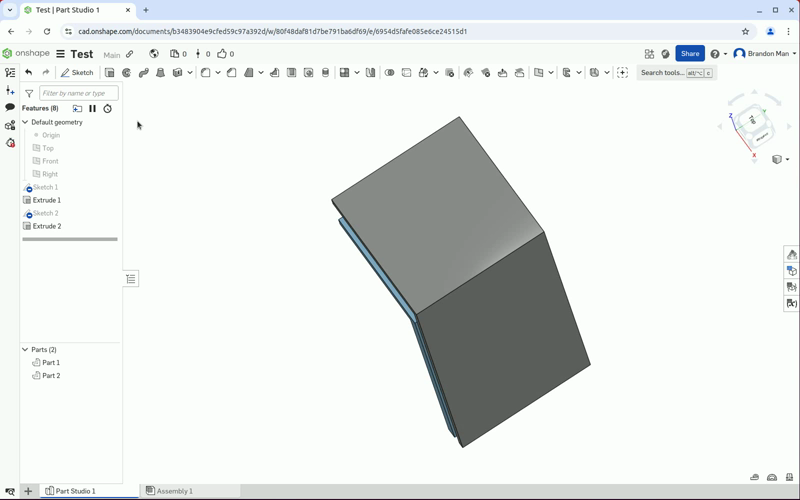
key(up, 2)
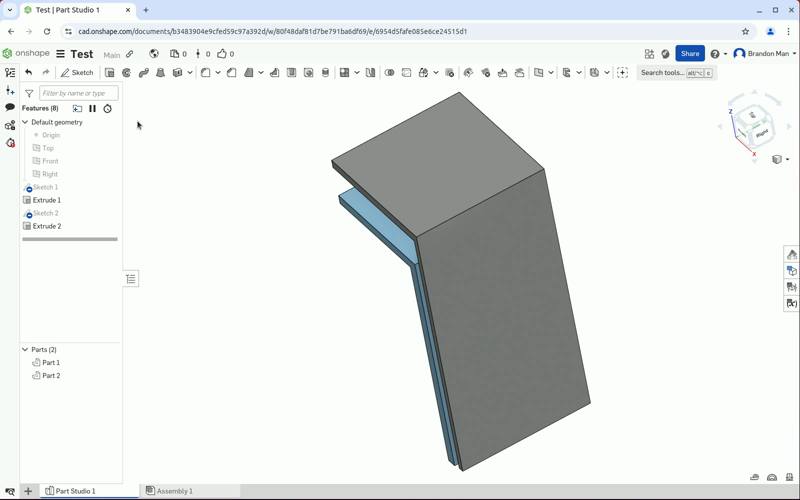
key(right, 2)
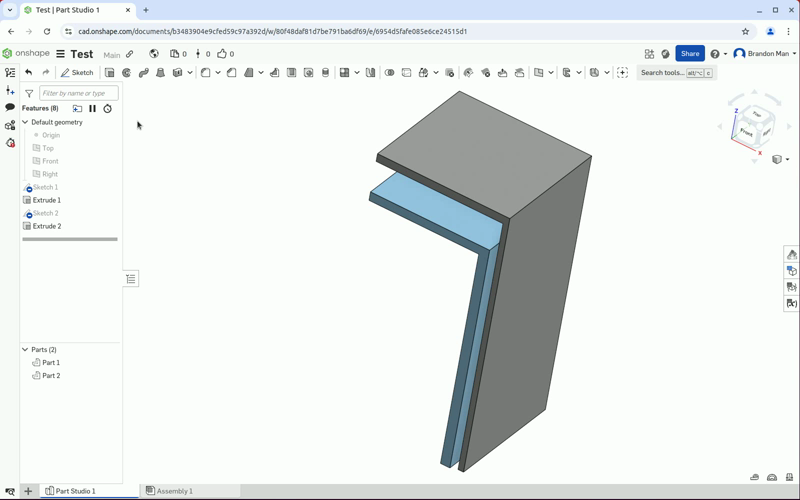
mouse_move(73, 189)
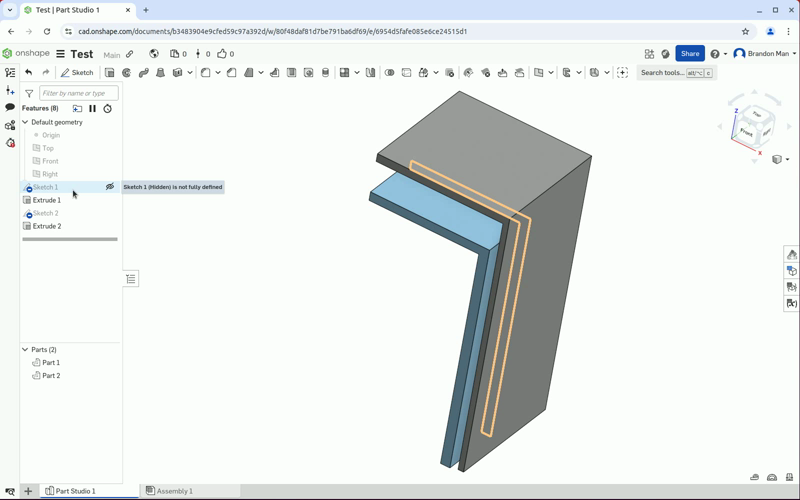
click(73, 189)